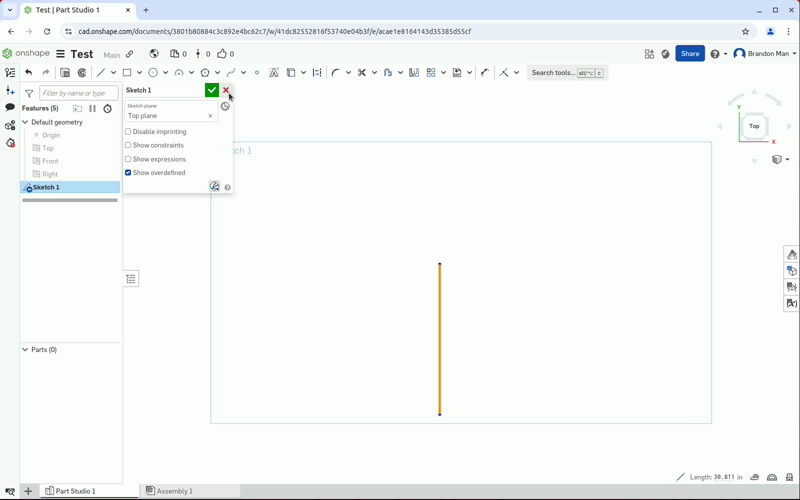
key(shift+h)
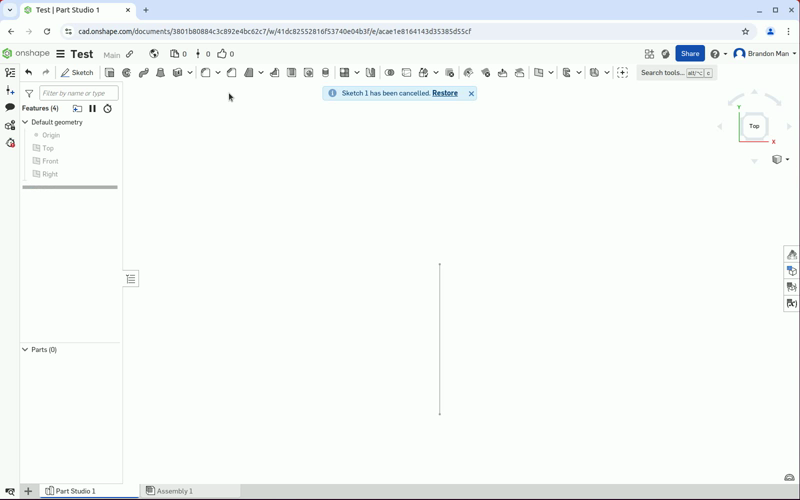
mouse_move(73, 352)
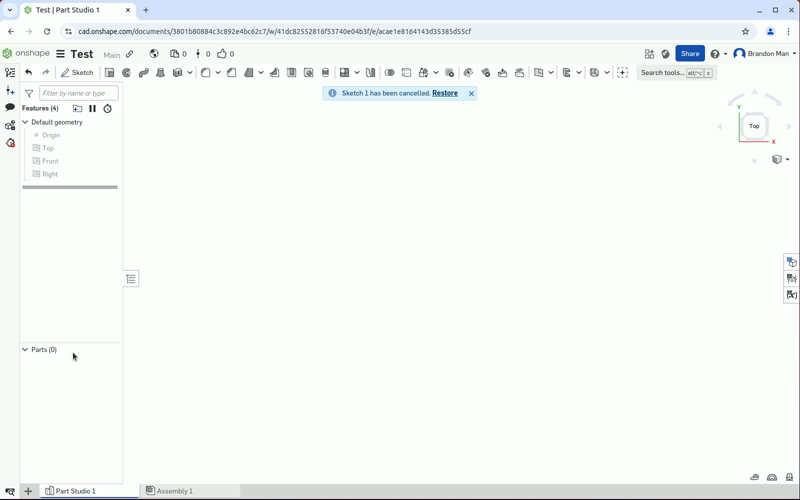
key(y)
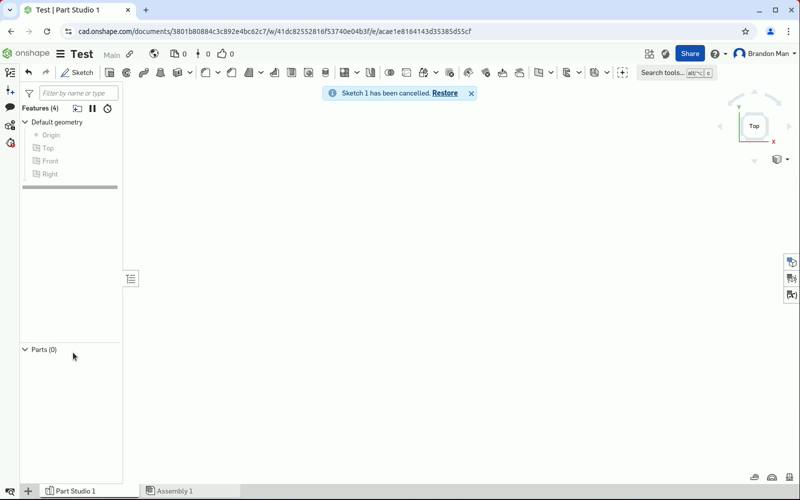
key(shift+p)
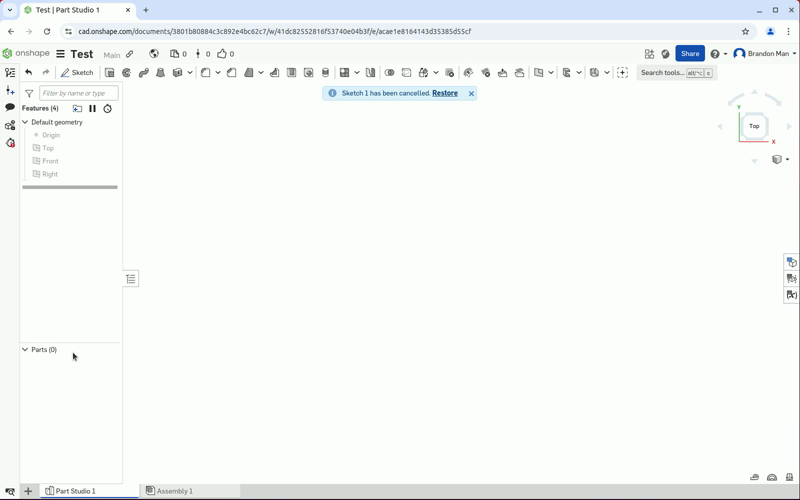
key(space)
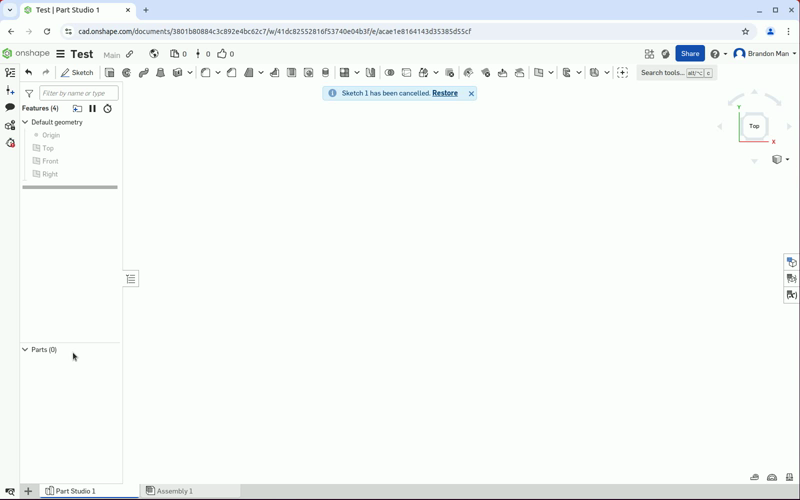
key_down(shift)
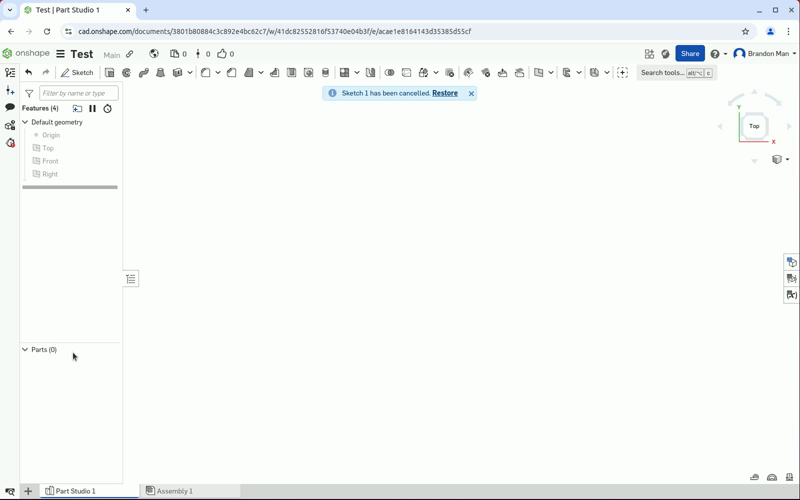
key(up)
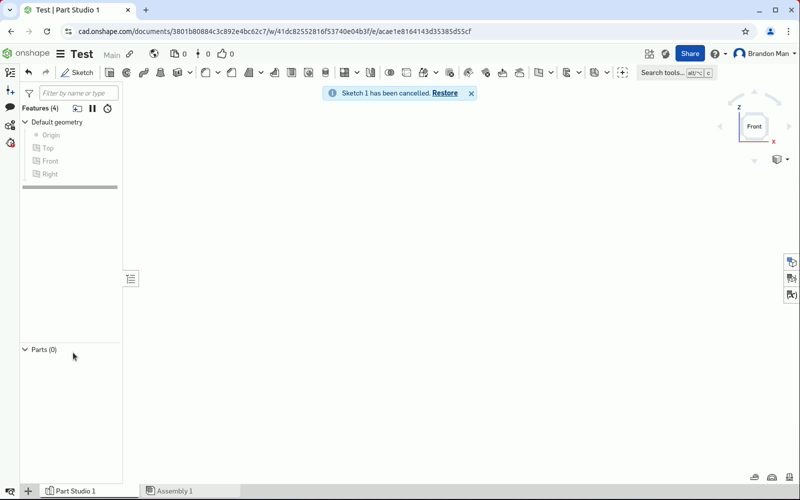
key_up(shift)
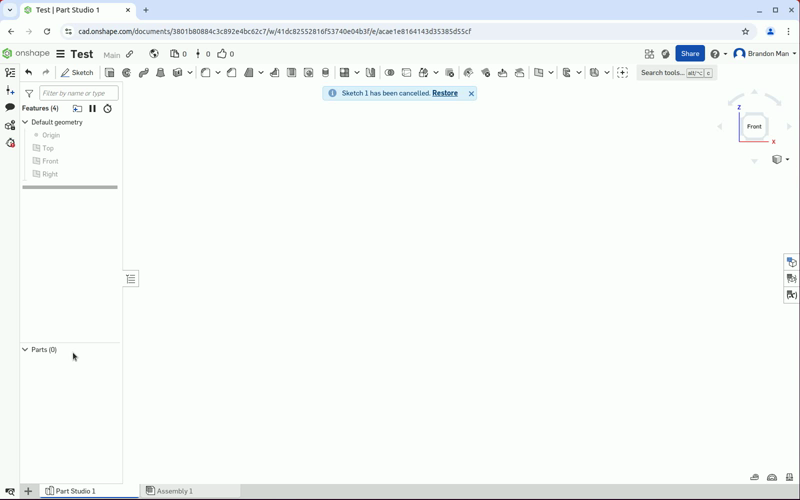
key(space)
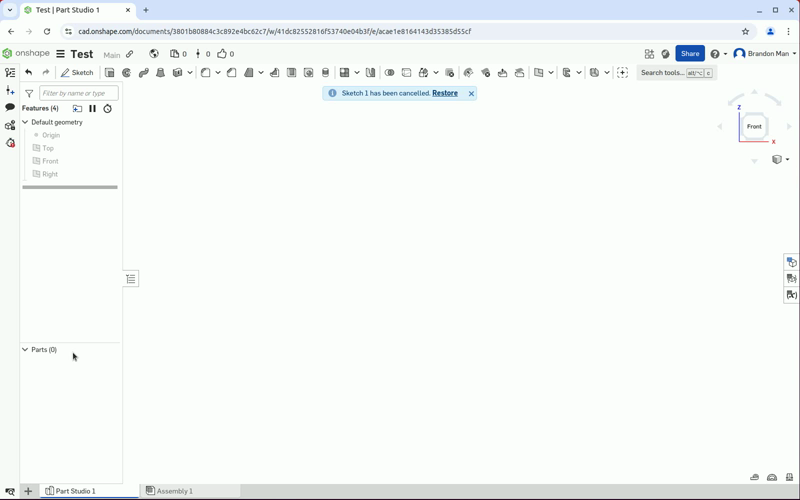
key_down(shift)
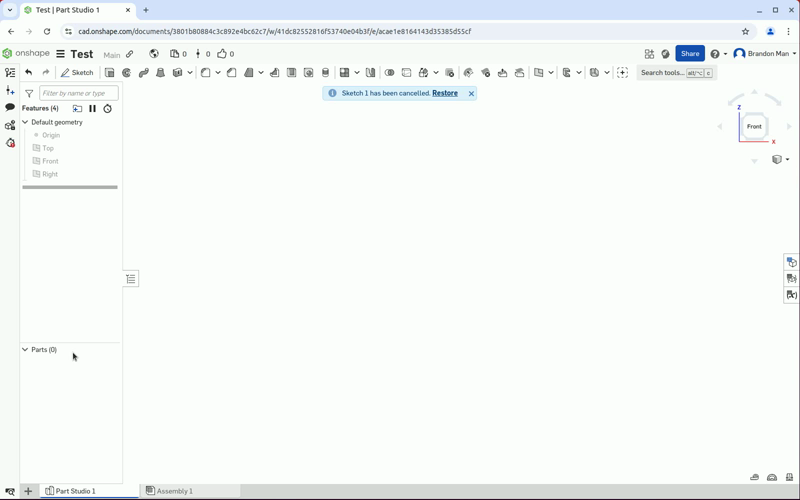
key(left)
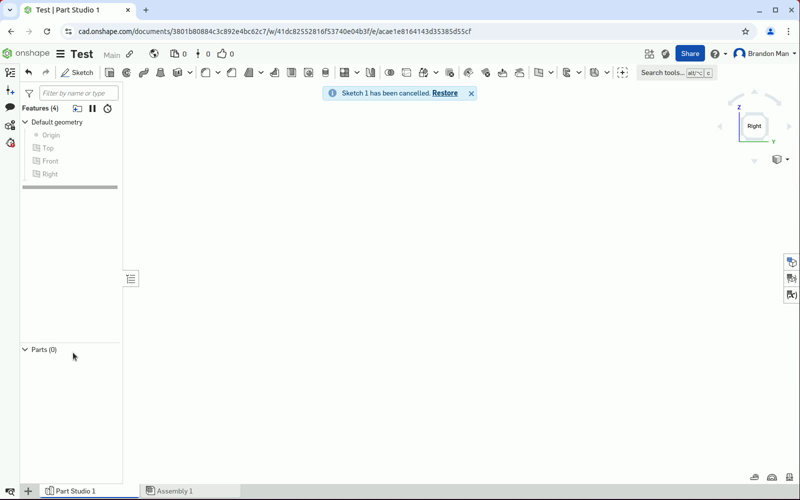
key_up(shift)
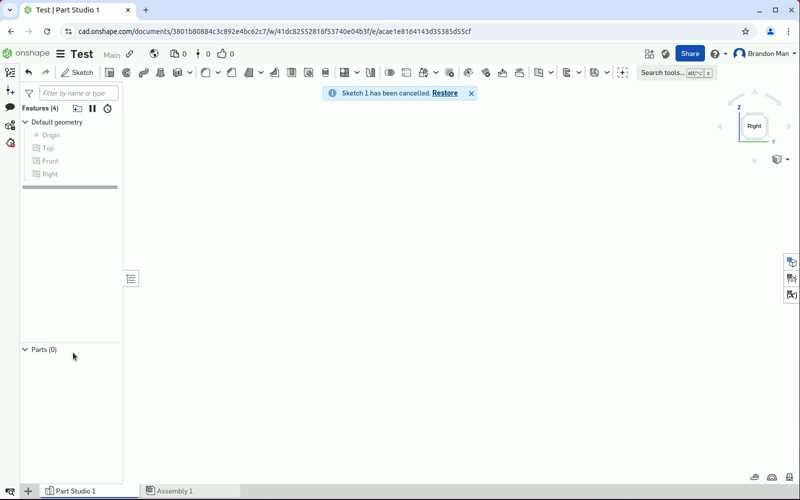
mouse_move(73, 352)
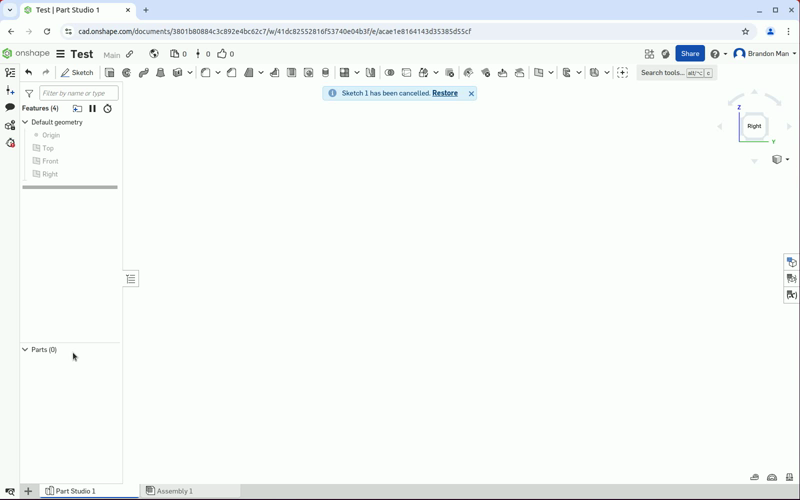
key(shift+y)
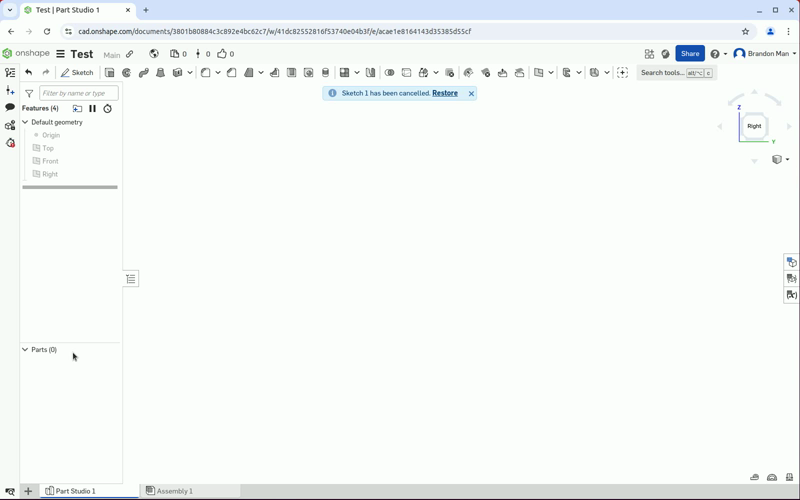
key(shift+s)
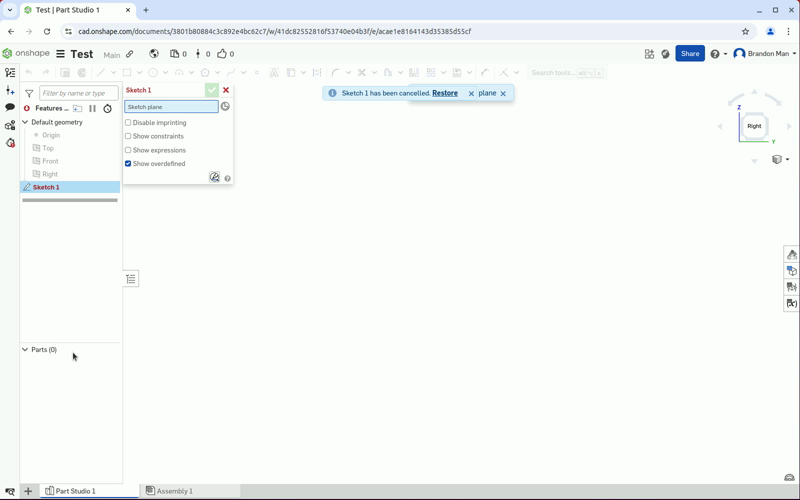
mouse_move(73, 176)
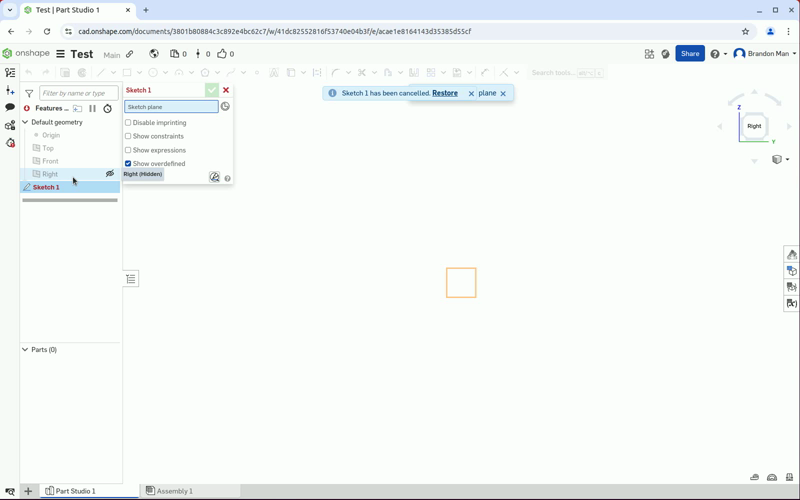
click(73, 176)
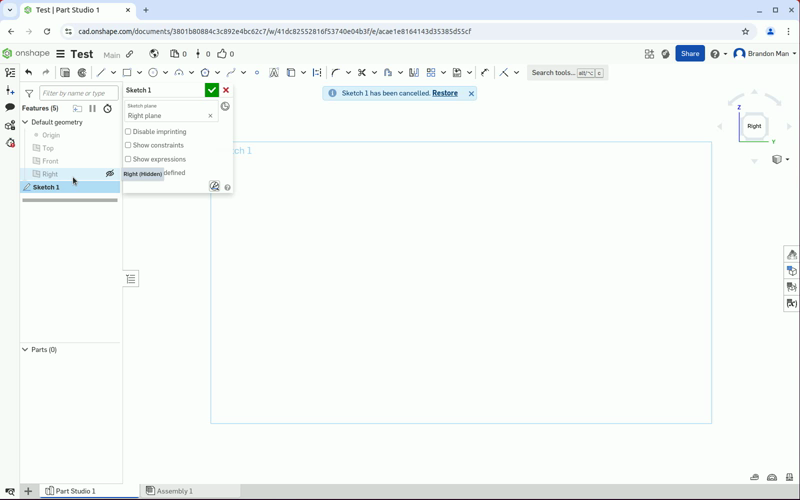
mouse_move(73, 352)
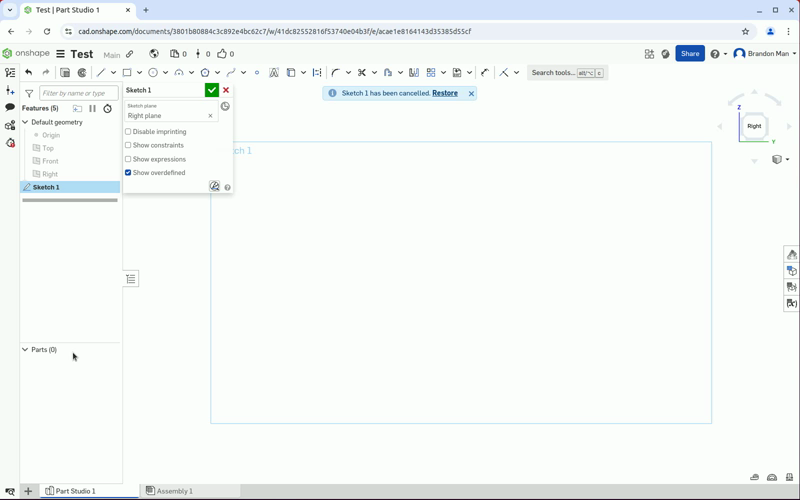
key(y)
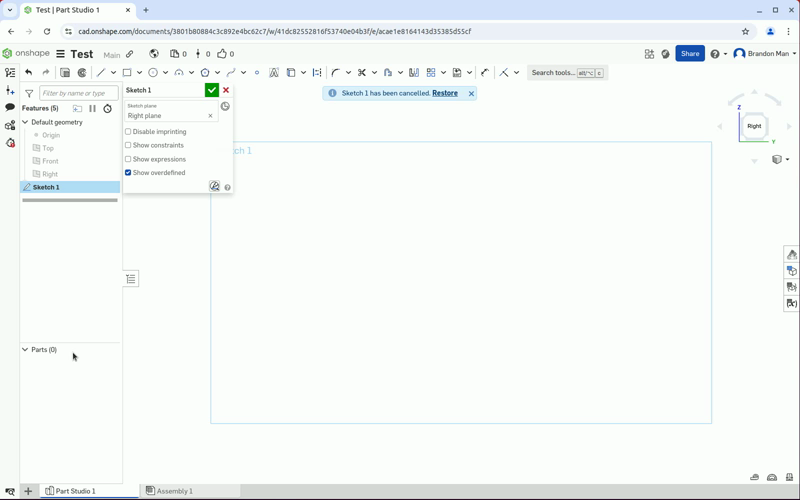
key(l)
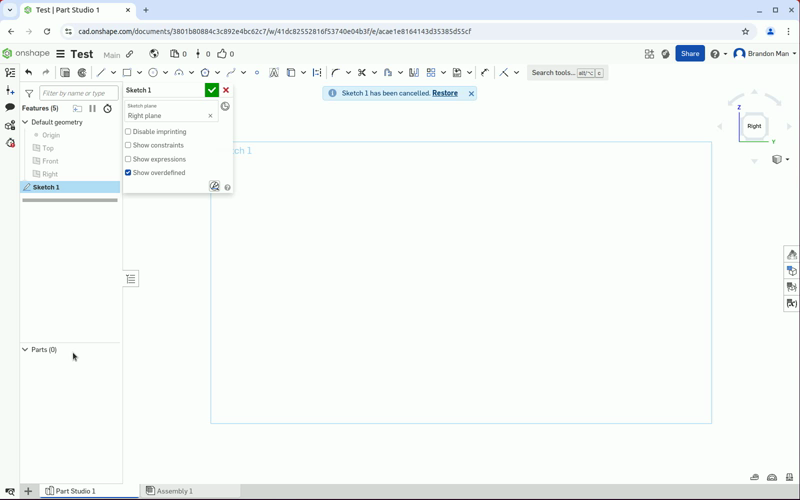
key_down(shift)
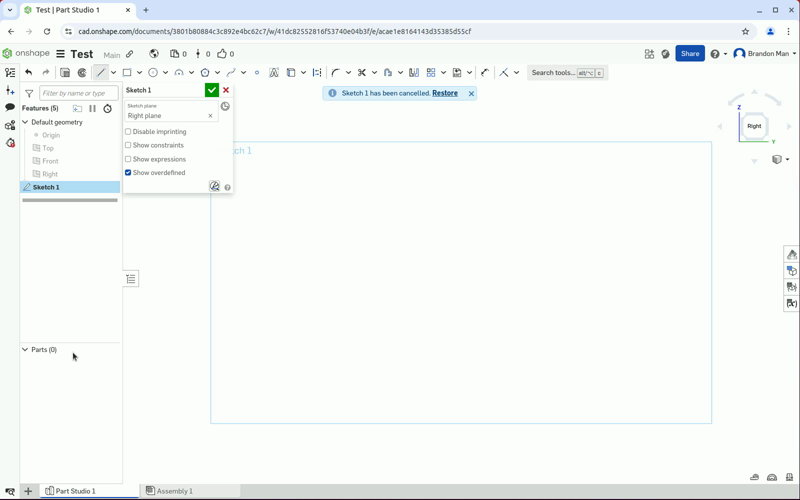
mouse_move(460, 217)
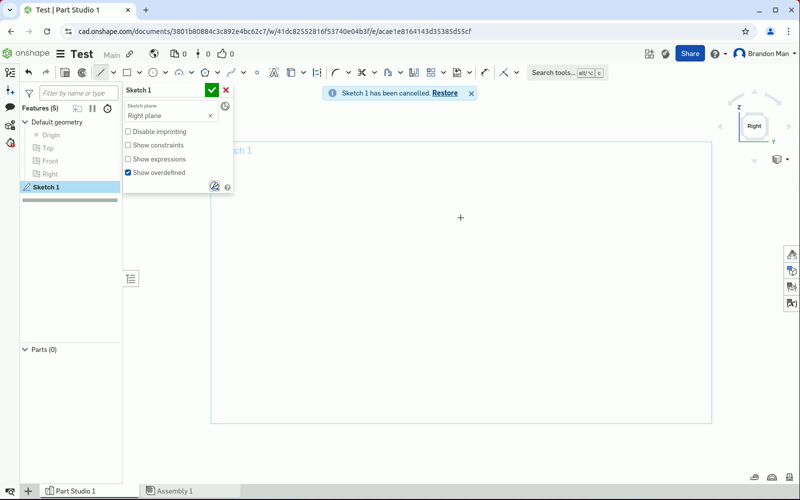
click(460, 217)
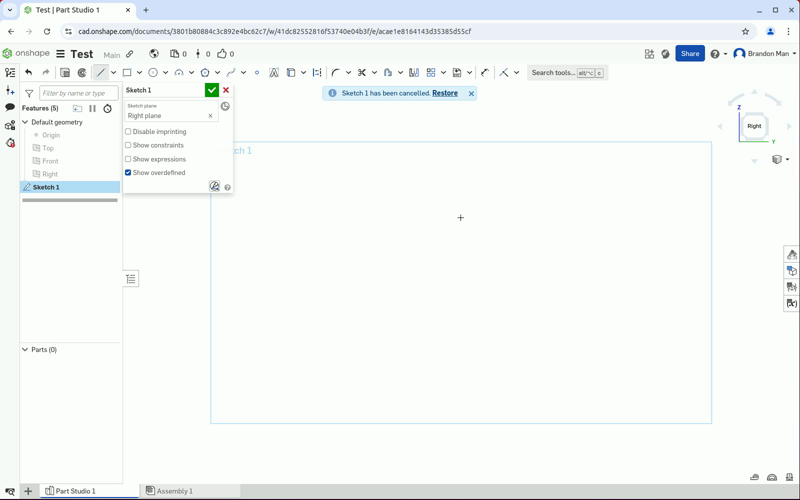
key_up(shift)
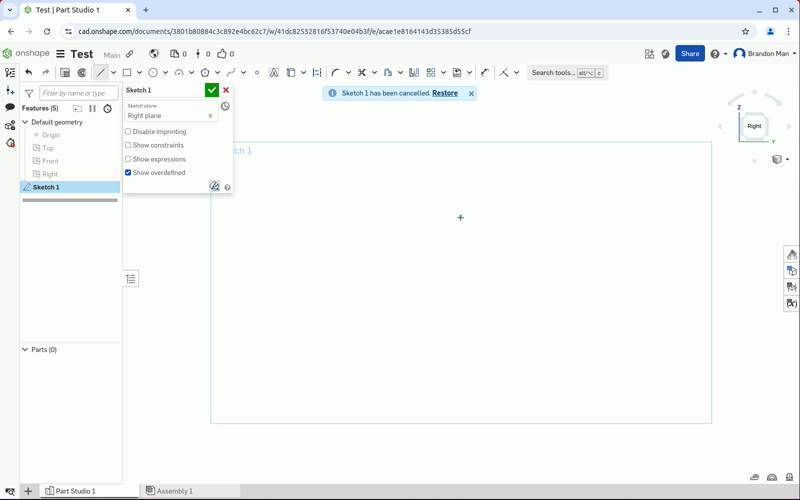
key_down(shift)
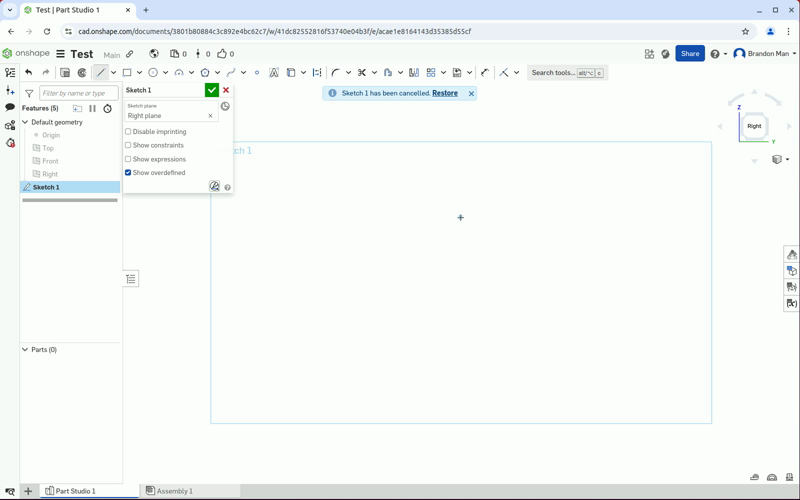
mouse_move(544, 217)
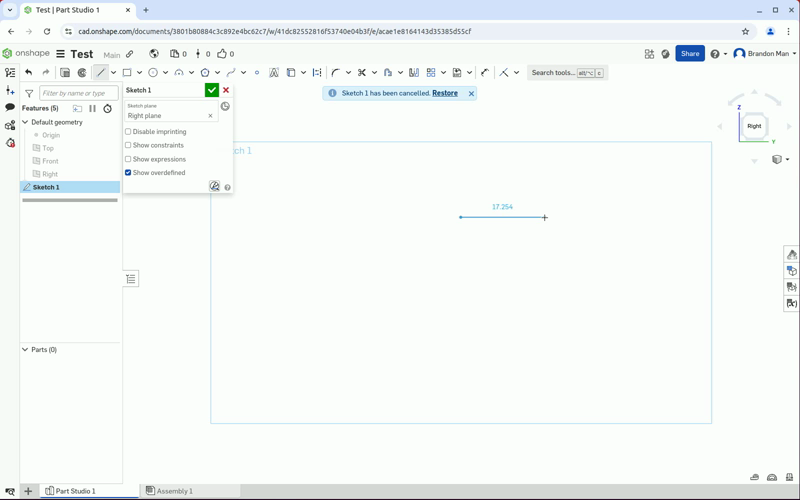
click(544, 217)
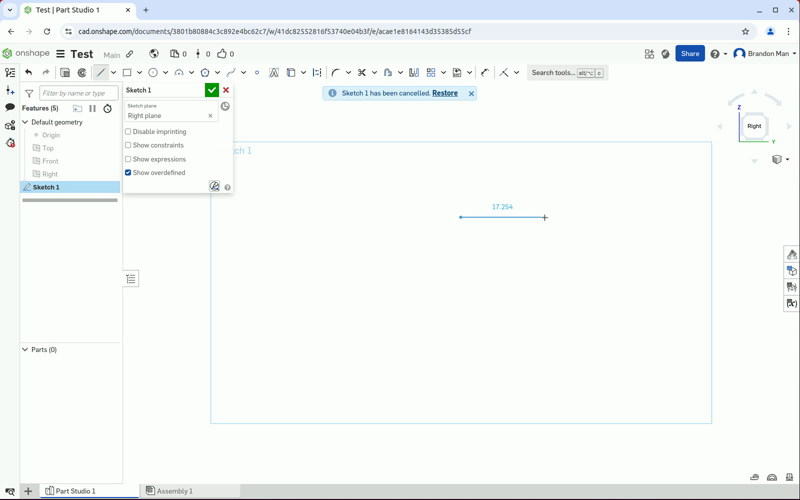
key_up(shift)
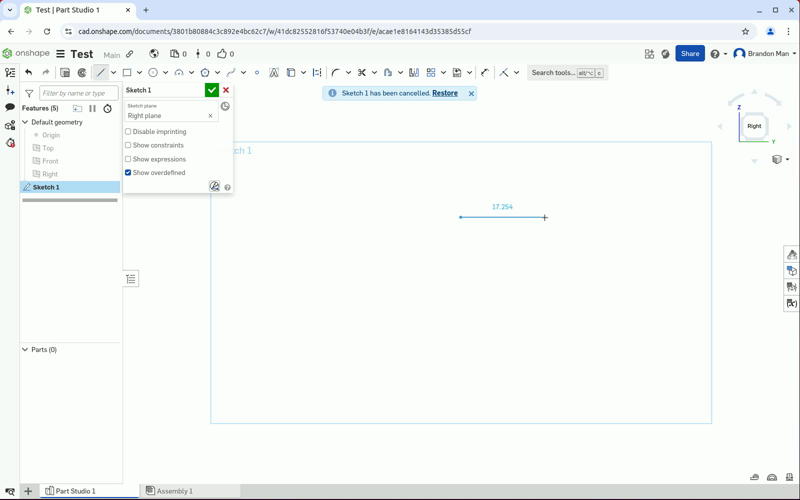
key_down(shift)
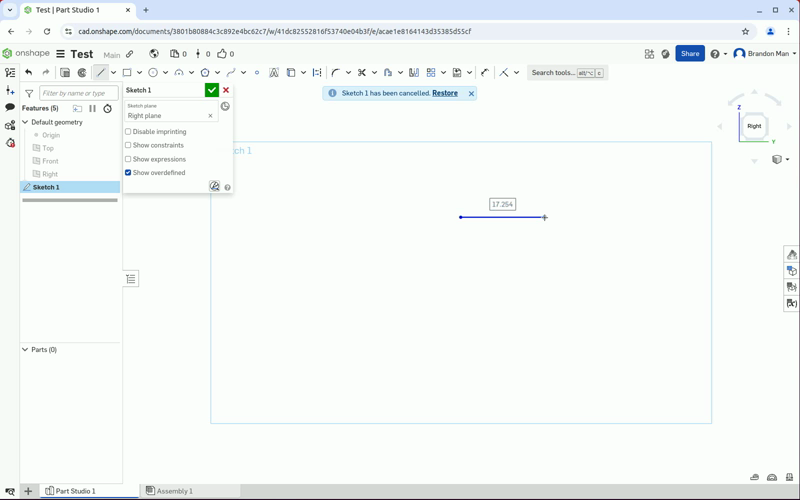
mouse_move(574, 217)
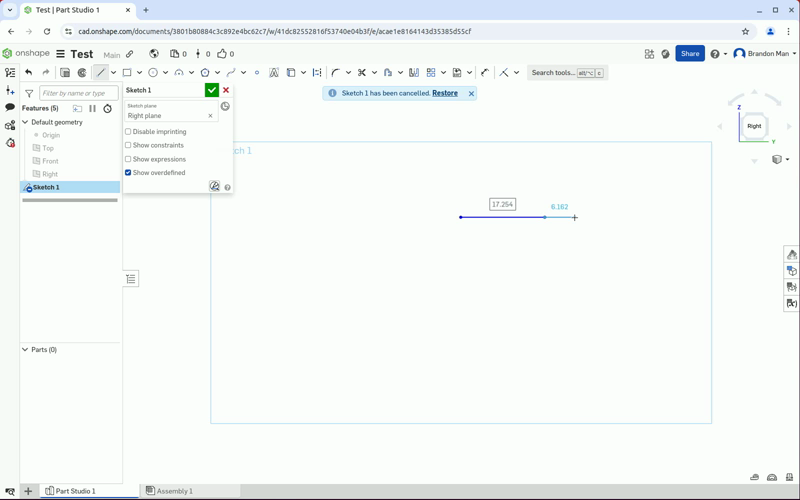
mouse_move(544, 226)
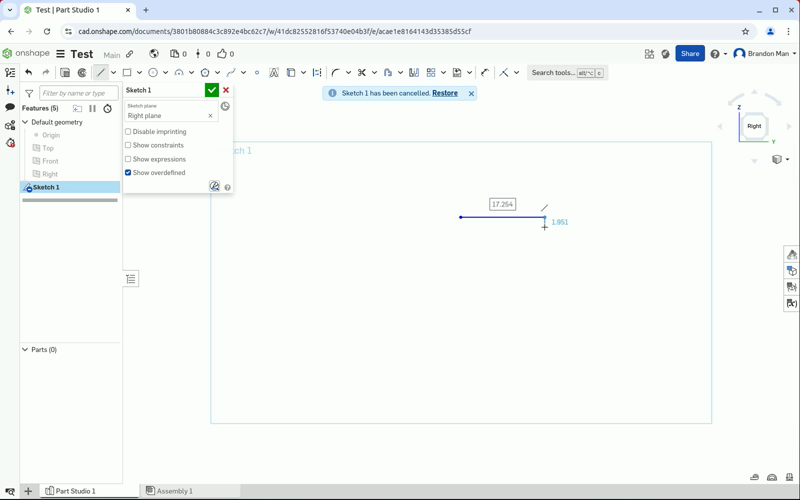
click(544, 226)
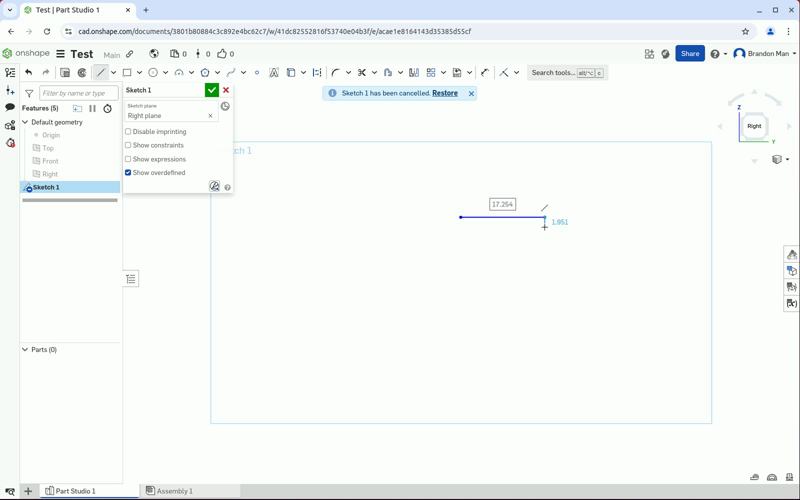
key_up(shift)
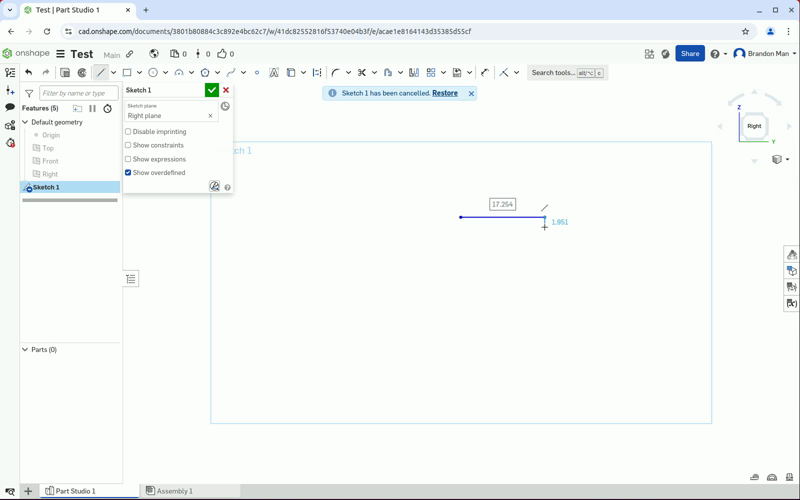
key_down(shift)
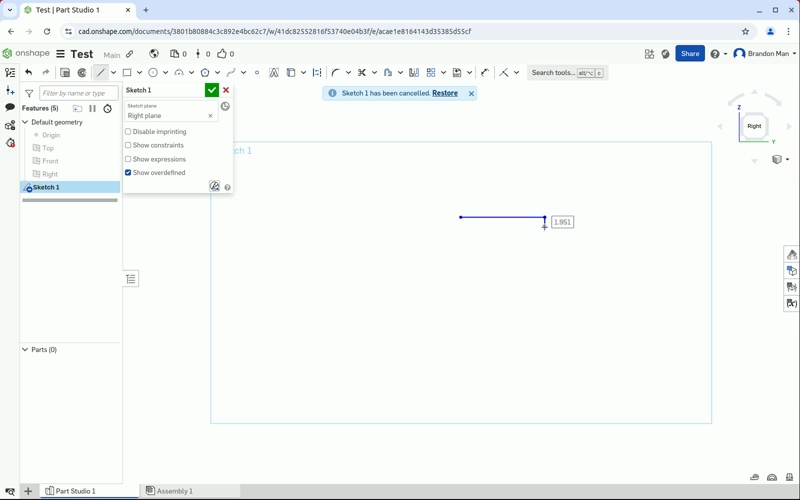
mouse_move(574, 226)
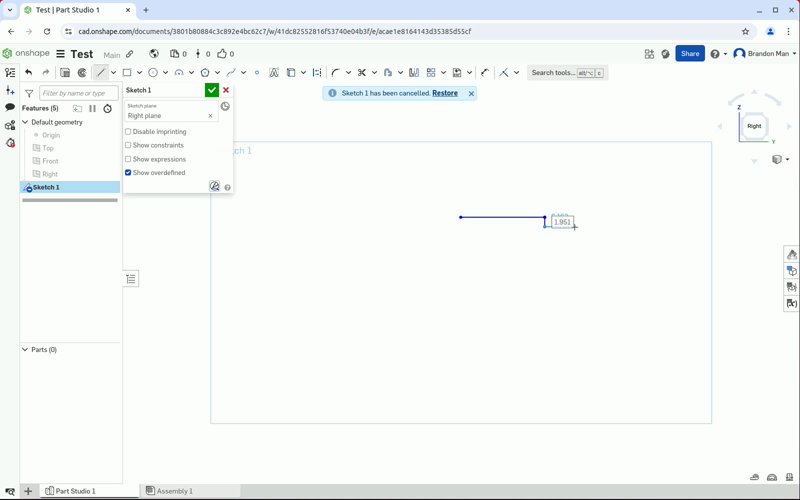
mouse_move(573, 226)
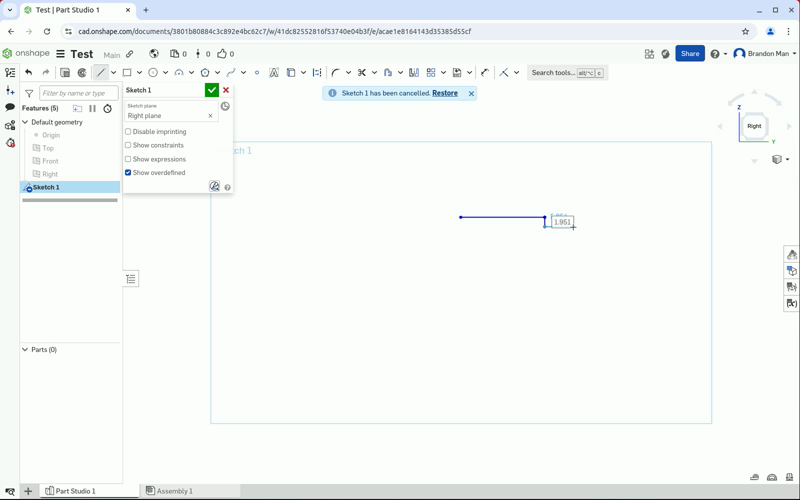
click(573, 226)
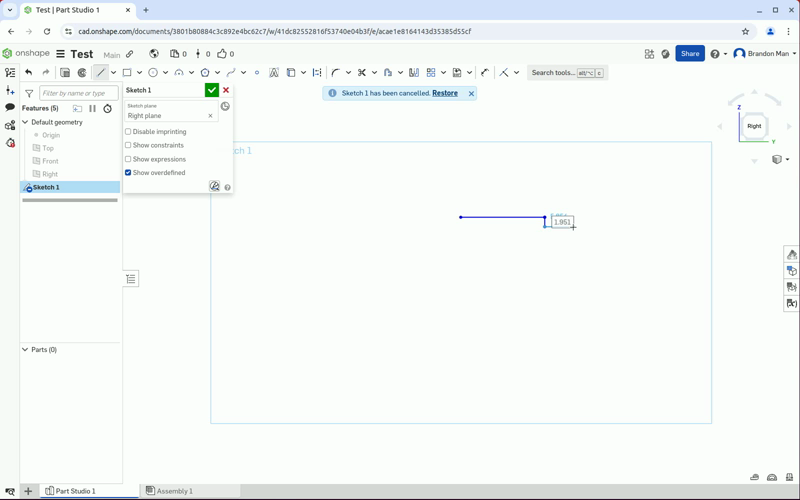
key_up(shift)
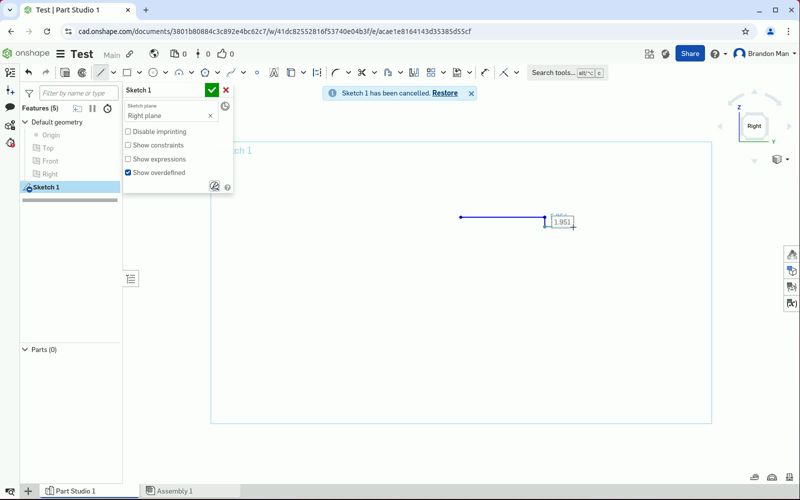
key_down(shift)
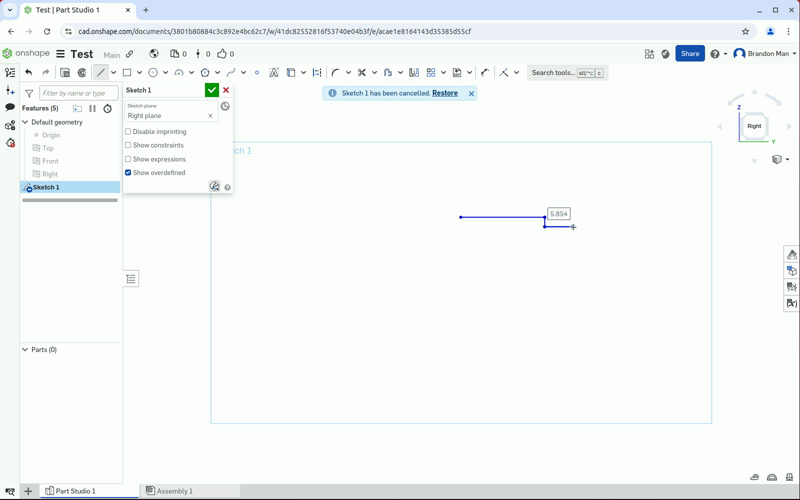
mouse_move(589, 226)
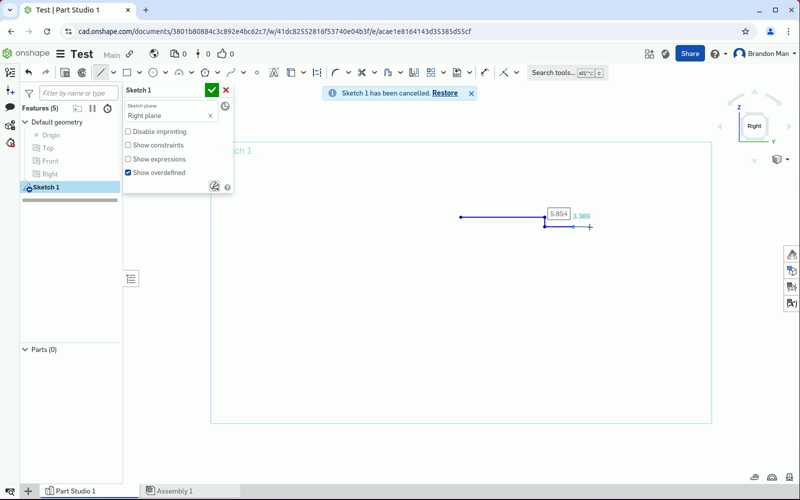
mouse_move(573, 198)
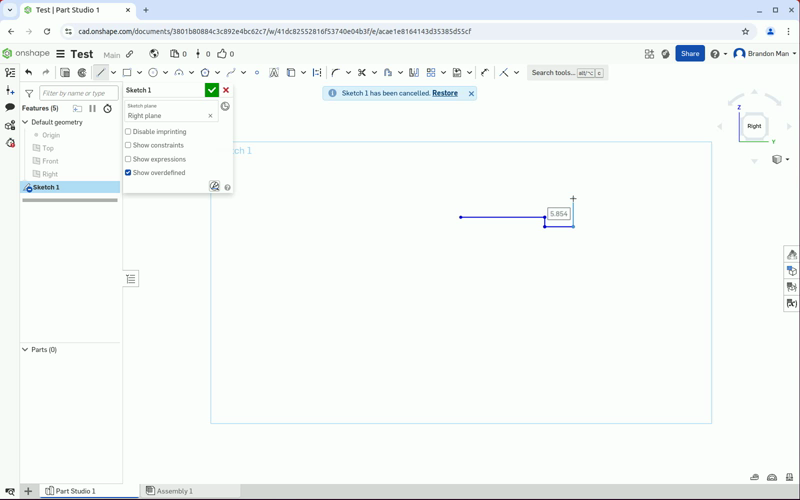
click(573, 198)
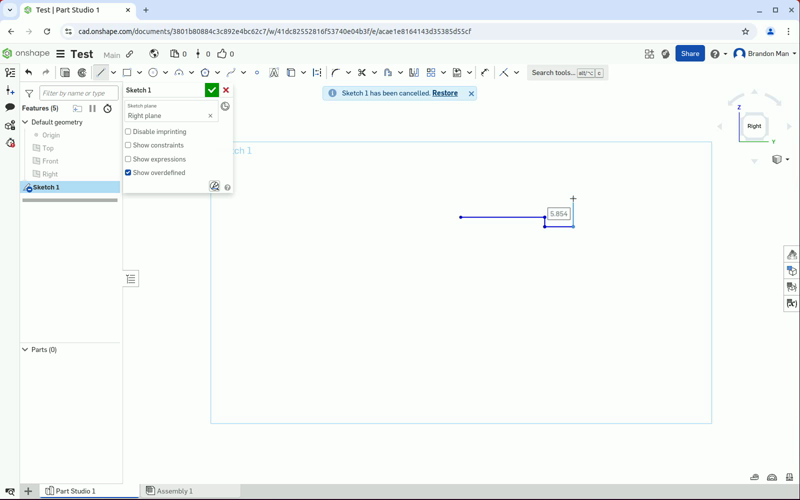
key_up(shift)
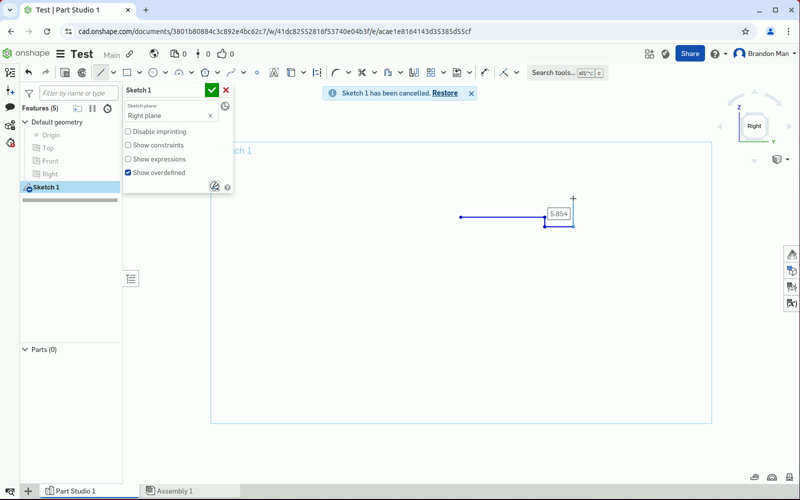
key_down(shift)
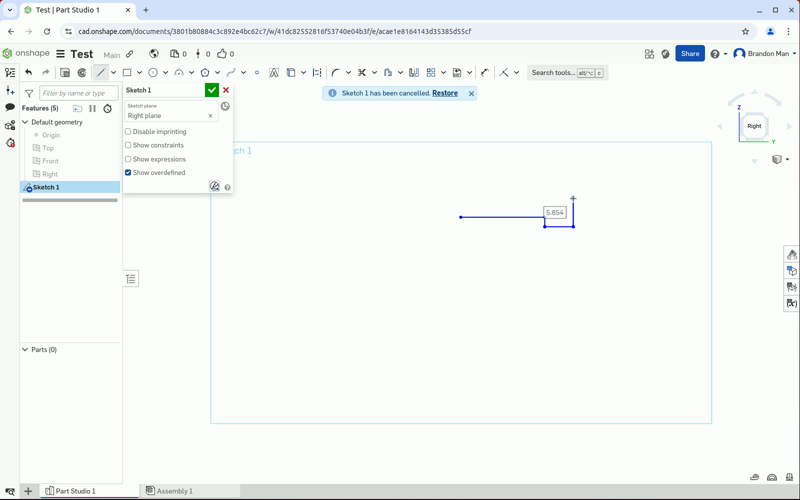
mouse_move(460, 198)
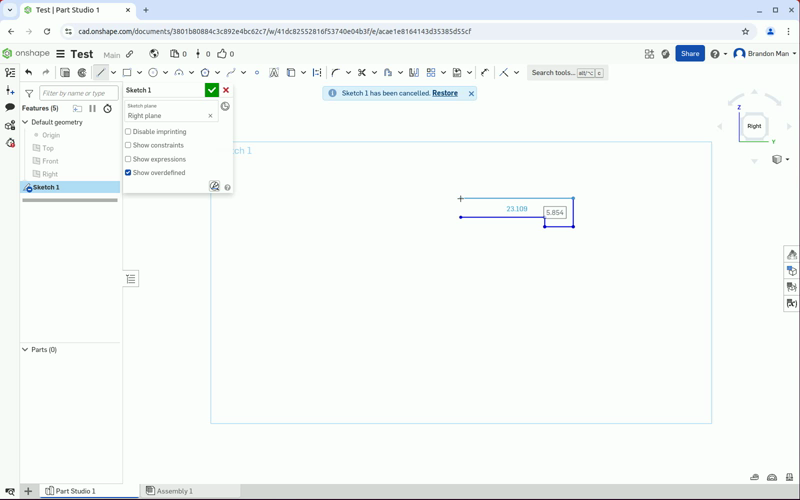
click(460, 198)
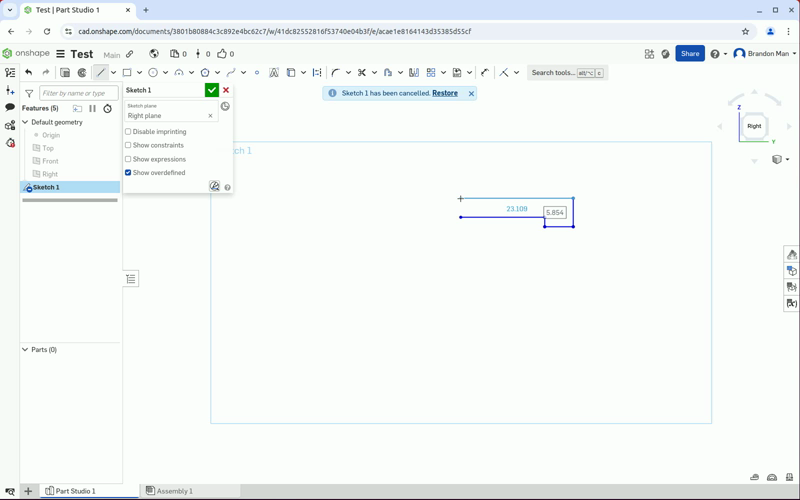
key_up(shift)
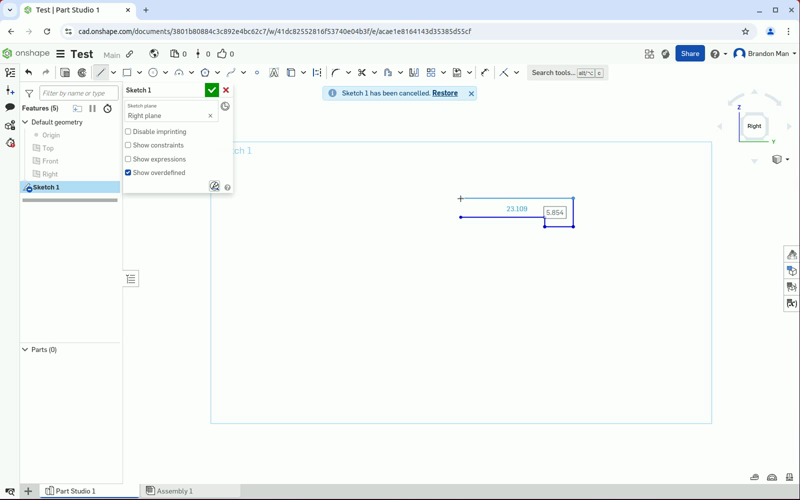
mouse_move(490, 198)
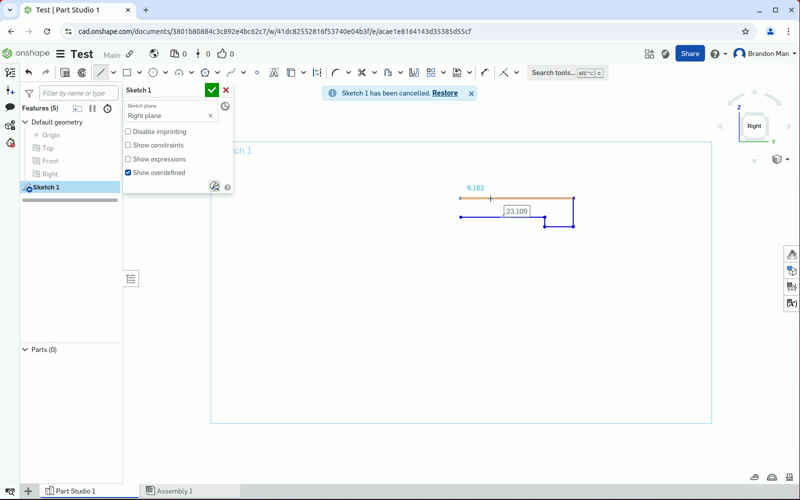
key_down(shift)
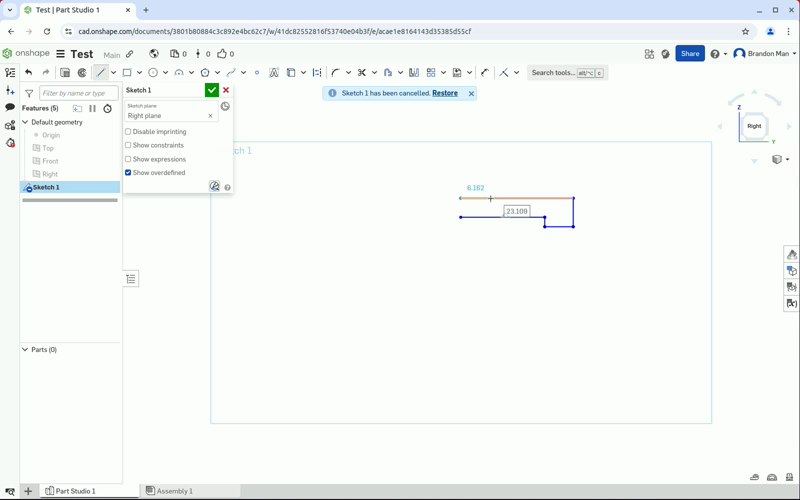
mouse_move(460, 217)
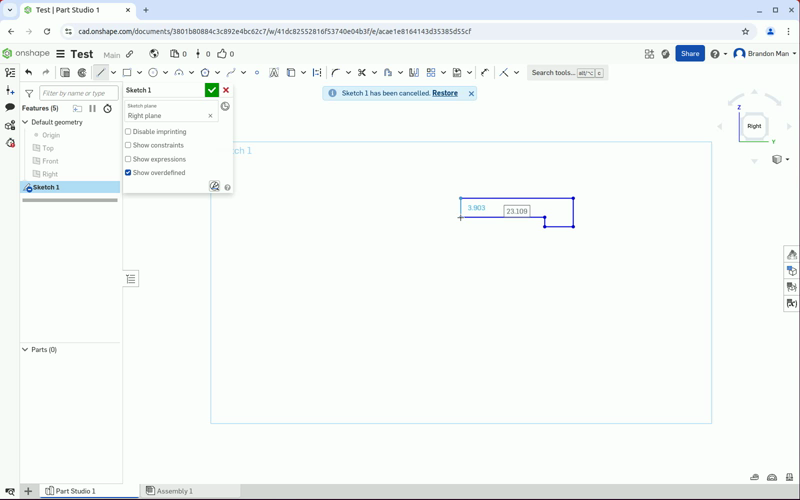
key_up(shift)
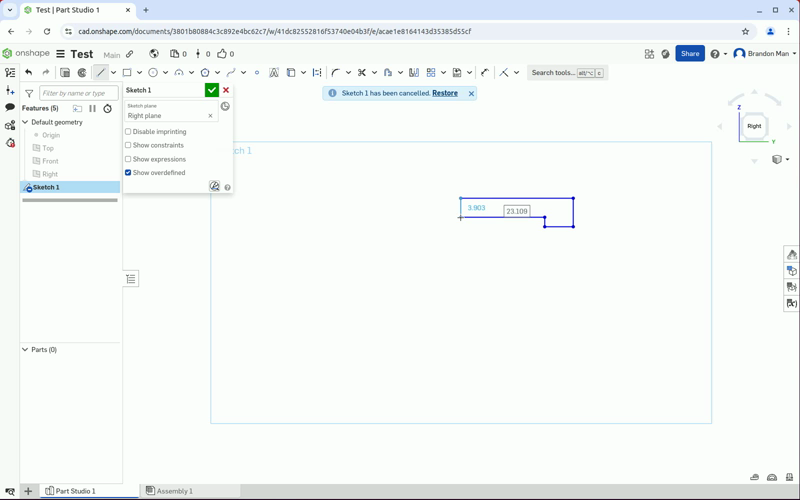
click(460, 217)
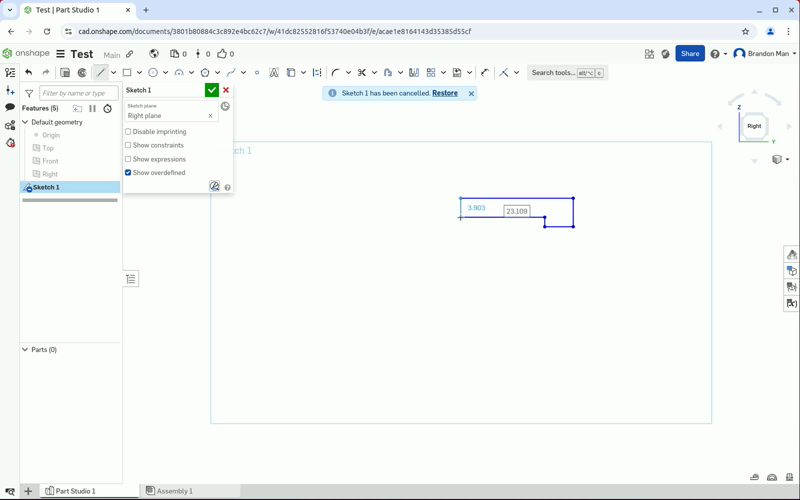
key(esc)
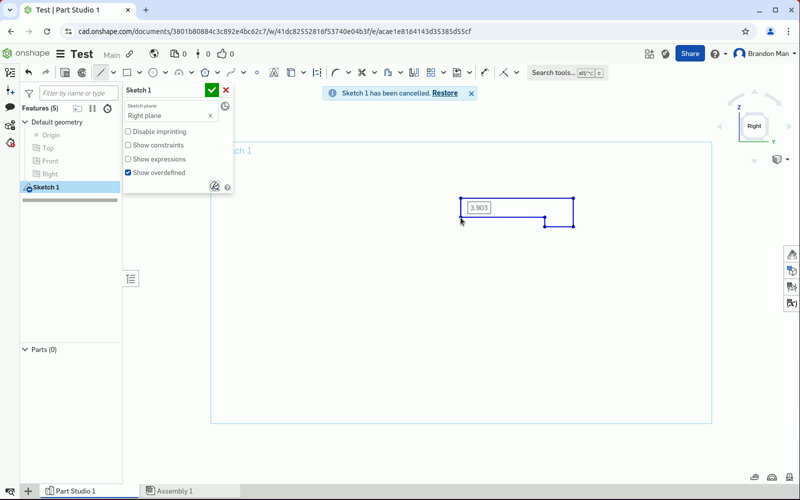
mouse_move(516, 208)
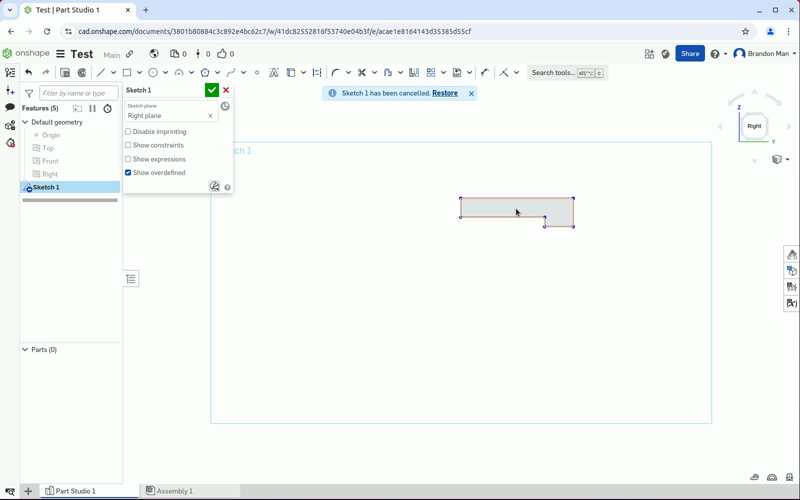
click(516, 208)
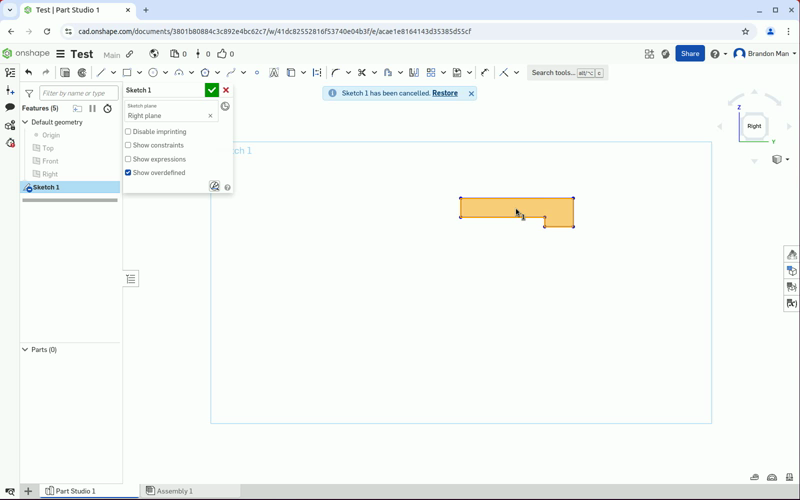
mouse_move(73, 352)
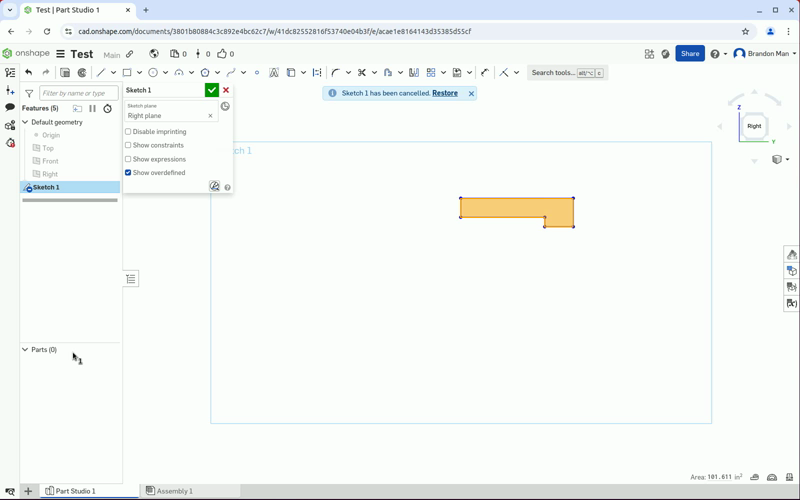
key(shift+y)
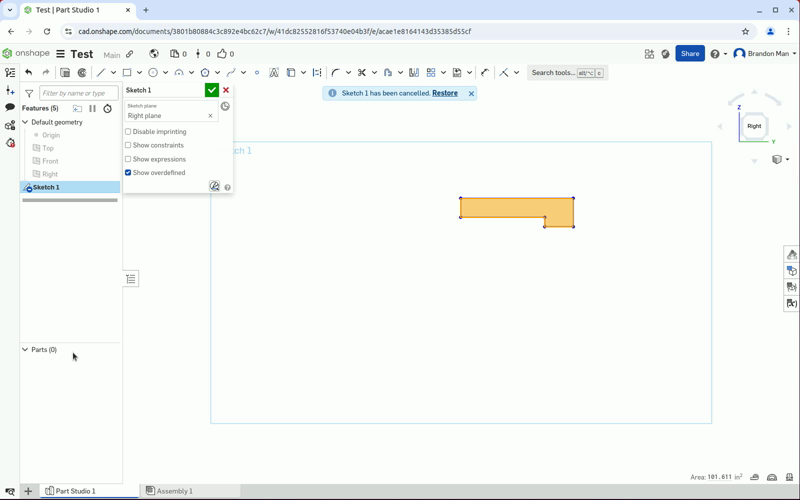
key(shift+e)
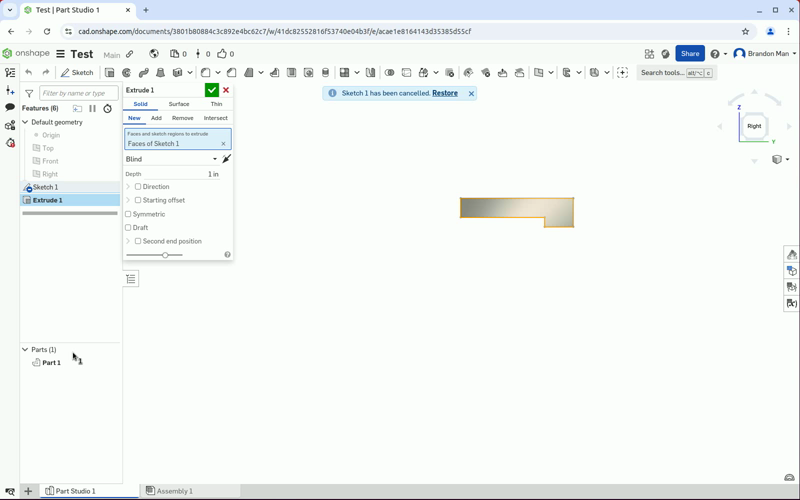
mouse_move(143, 106)
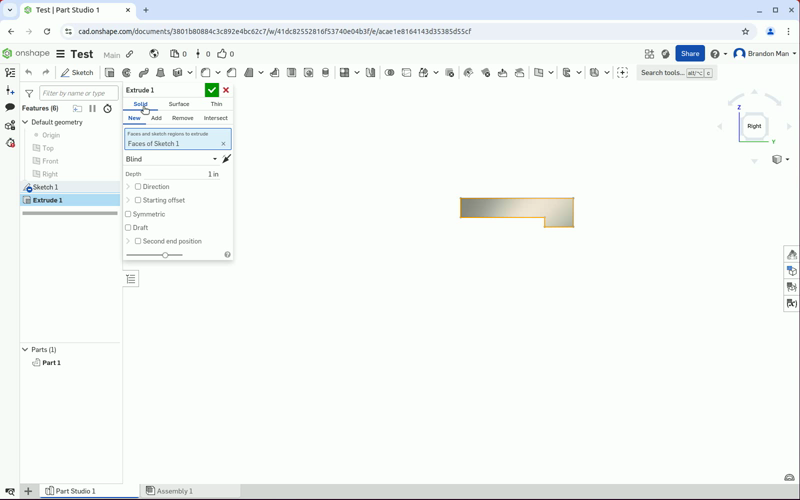
click(143, 106)
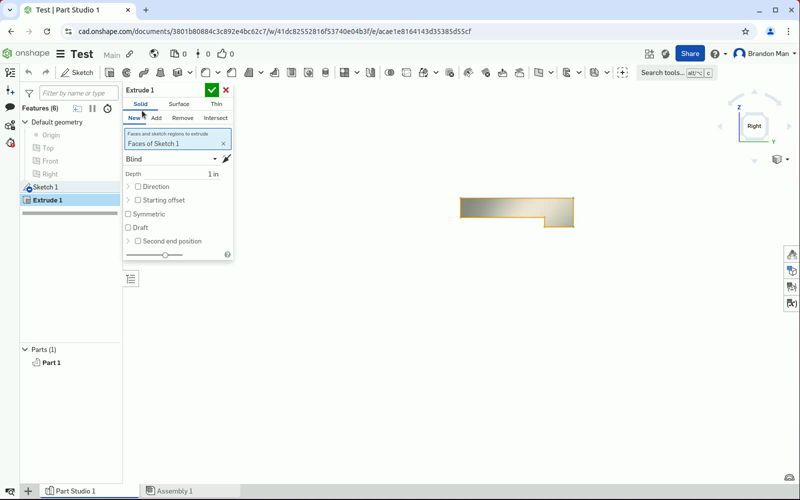
mouse_move(137, 120)
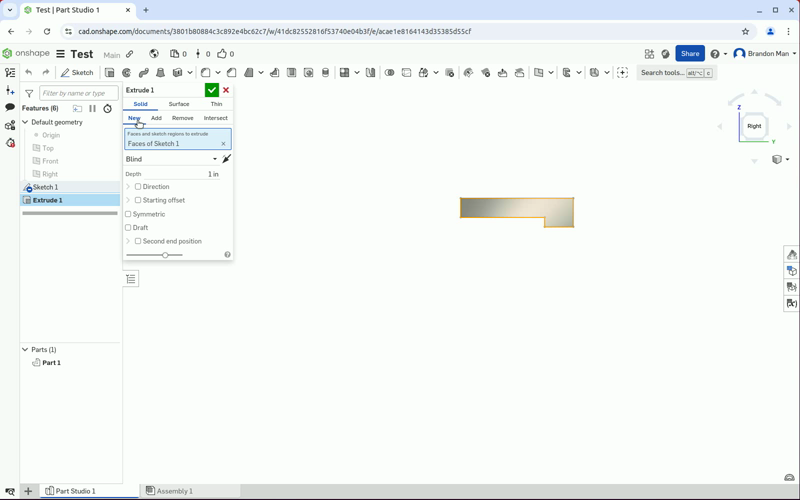
click(137, 120)
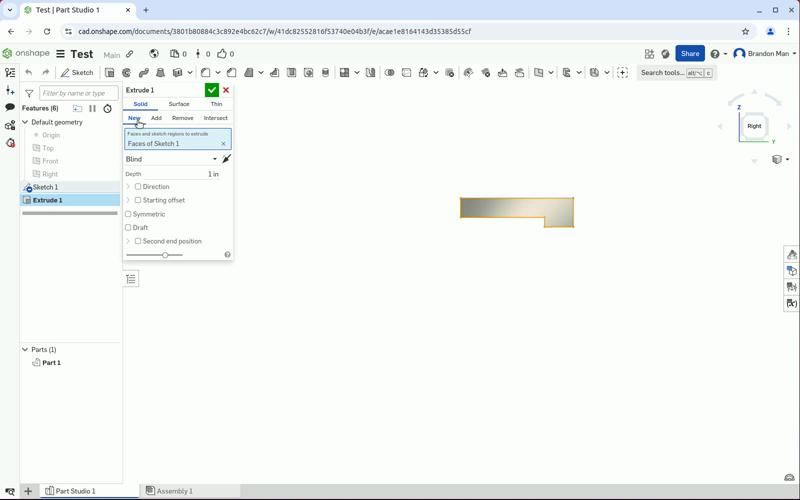
key(tab, 4)
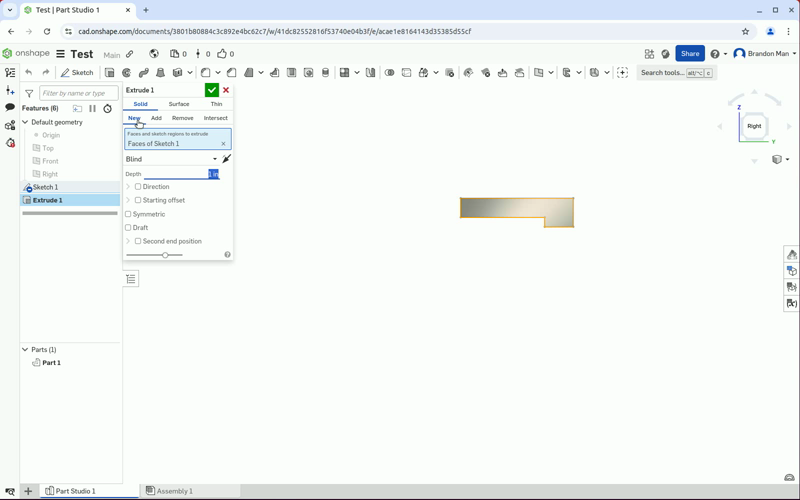
text(-7.703)
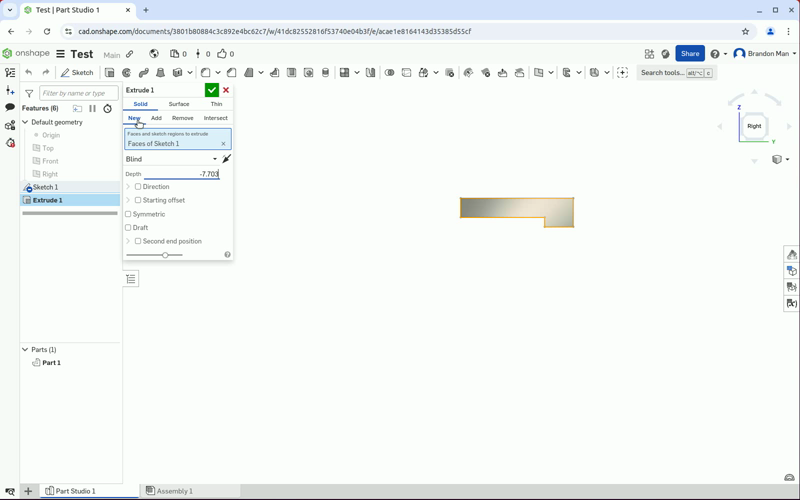
key(enter)
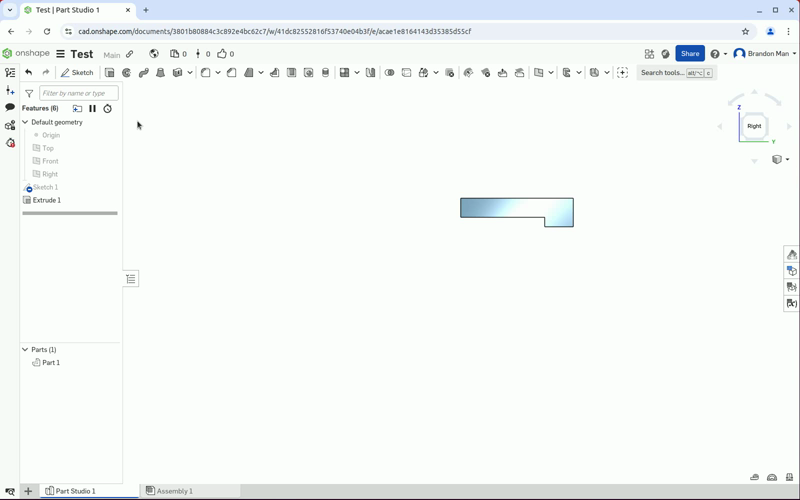
key(shift+h)
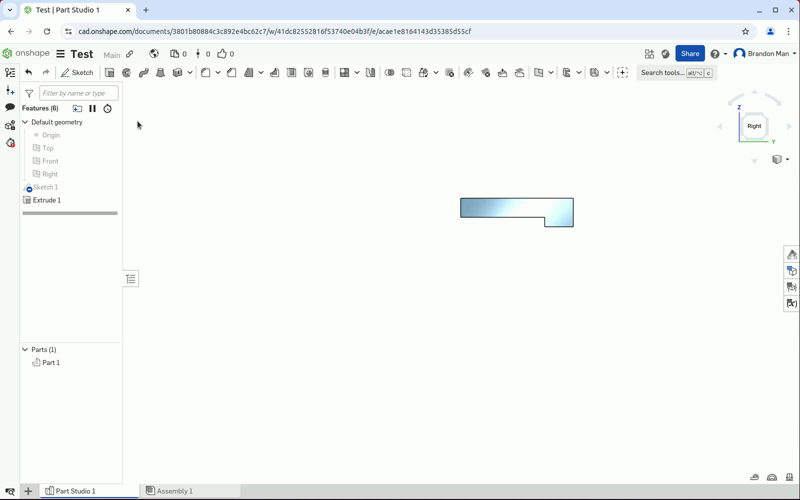
key(shift+h)
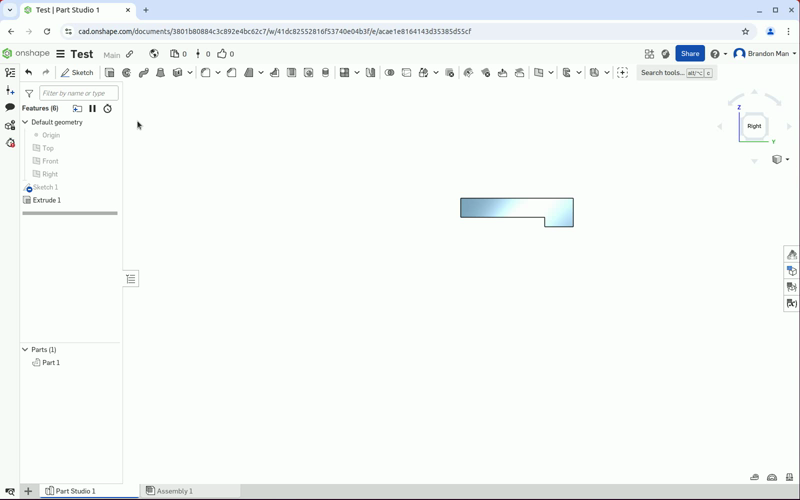
mouse_move(73, 189)
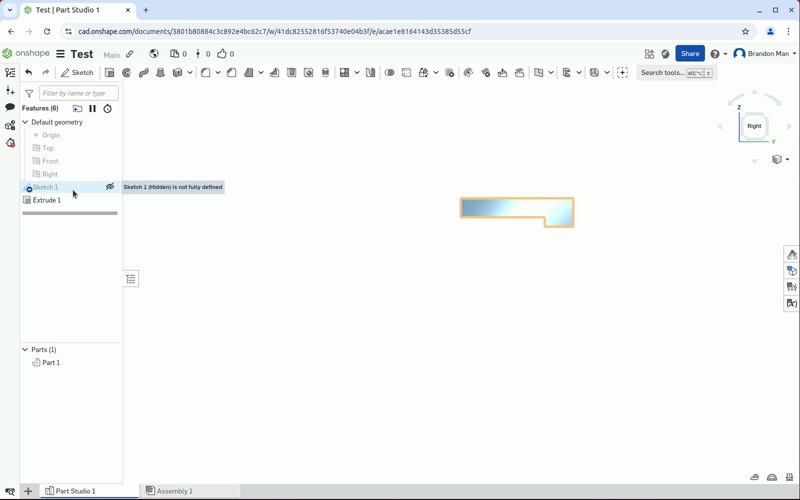
click(73, 189)
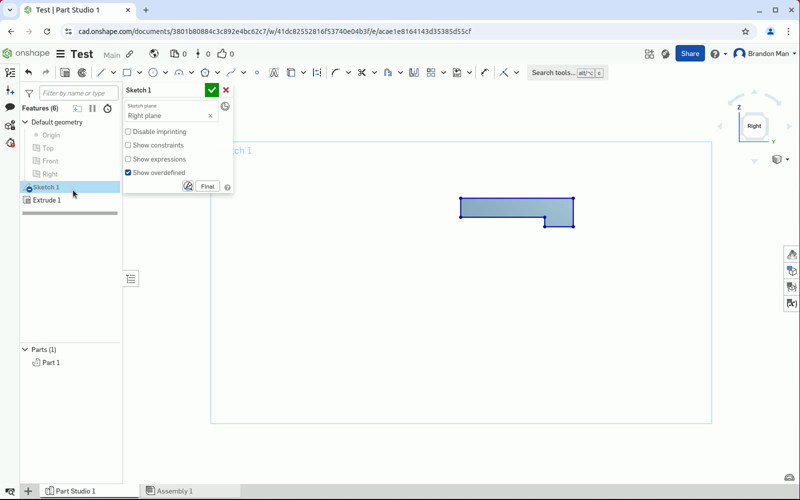
mouse_move(229, 92)
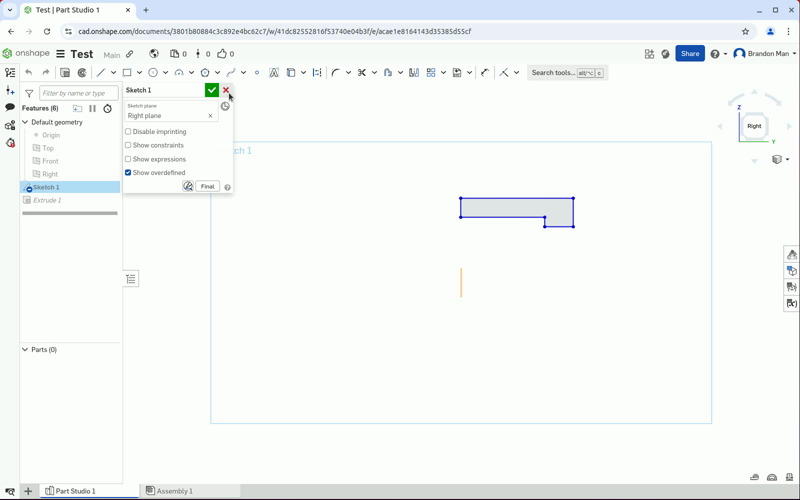
click(229, 92)
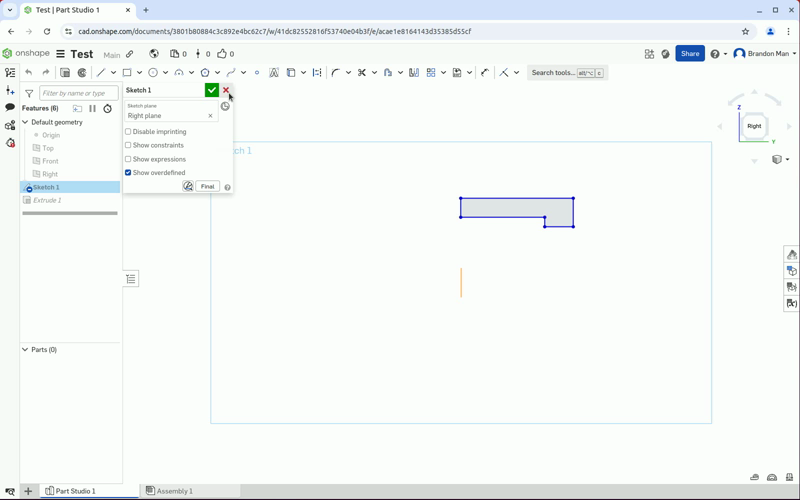
key(shift+s)
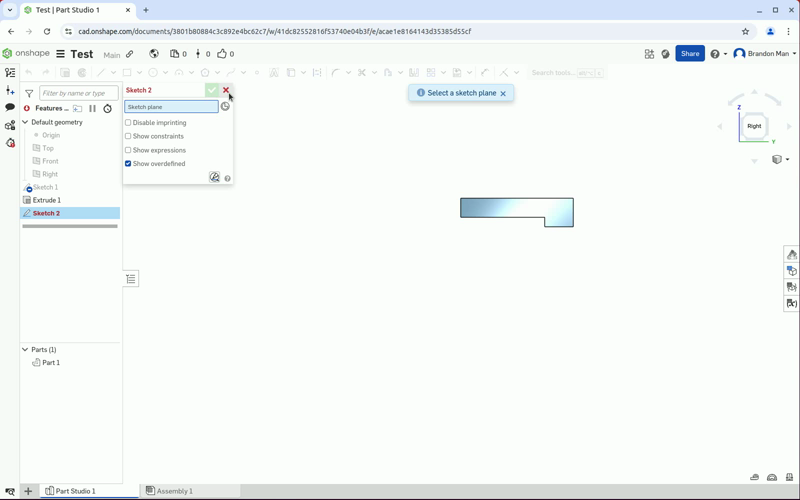
mouse_move(73, 176)
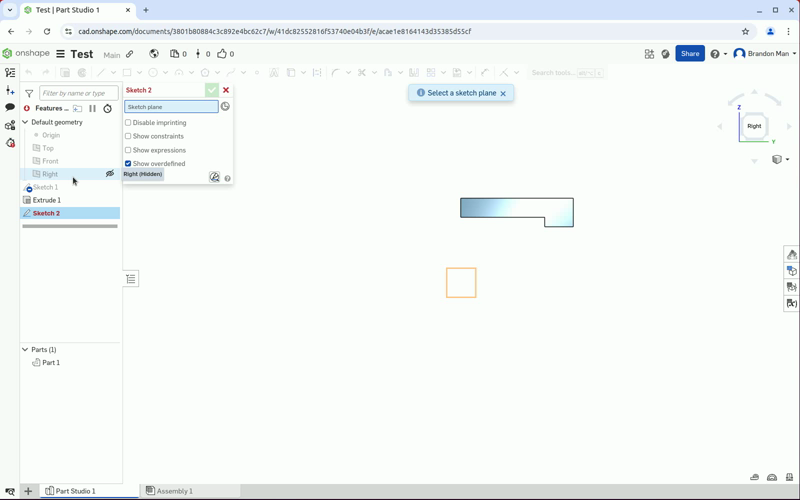
click(73, 176)
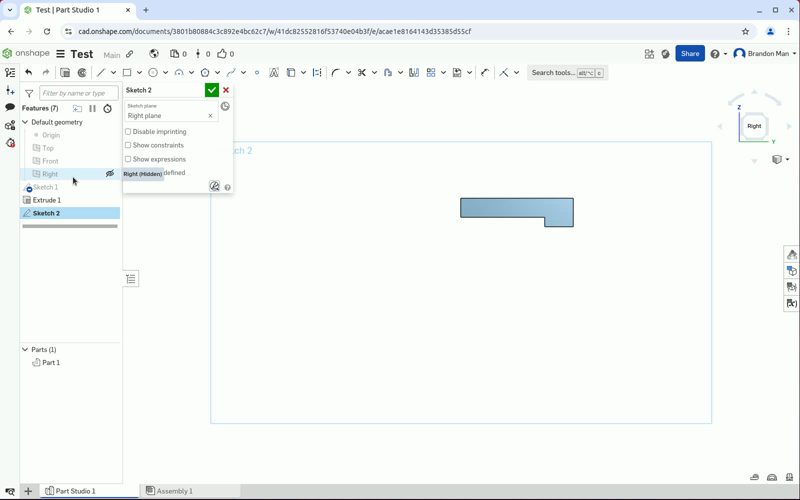
mouse_move(73, 352)
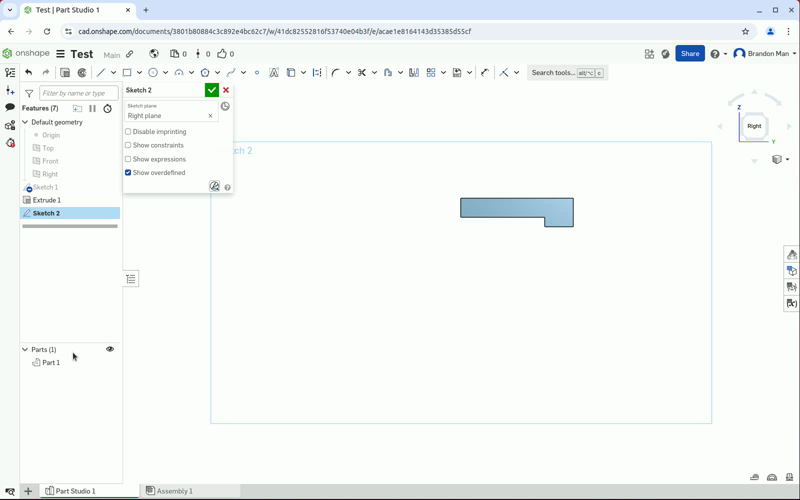
key(y)
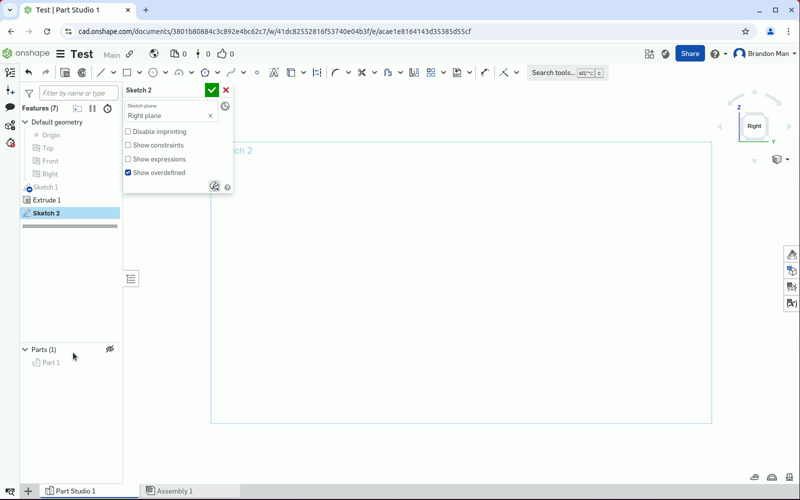
key(l)
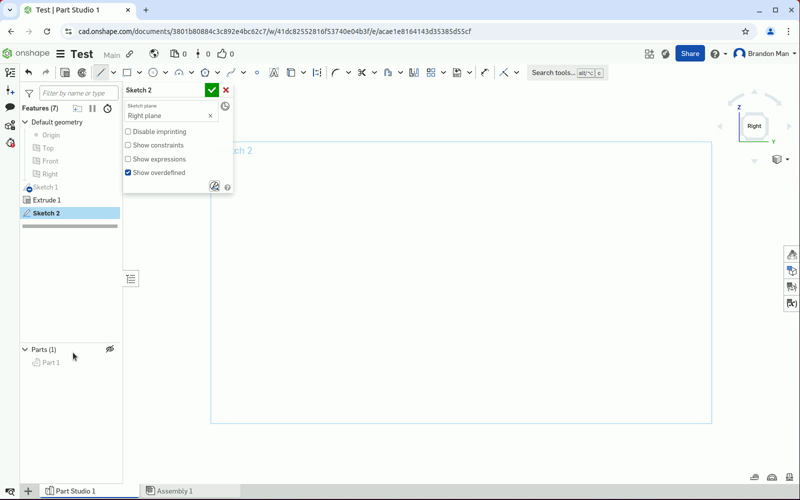
key_down(shift)
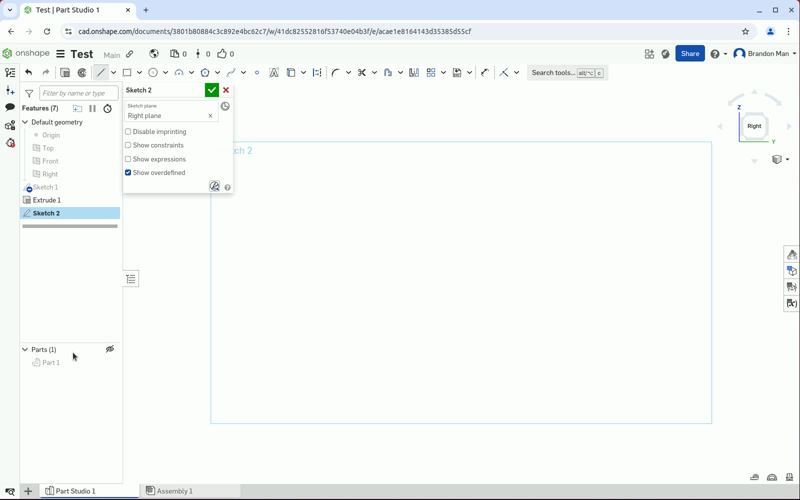
mouse_move(545, 282)
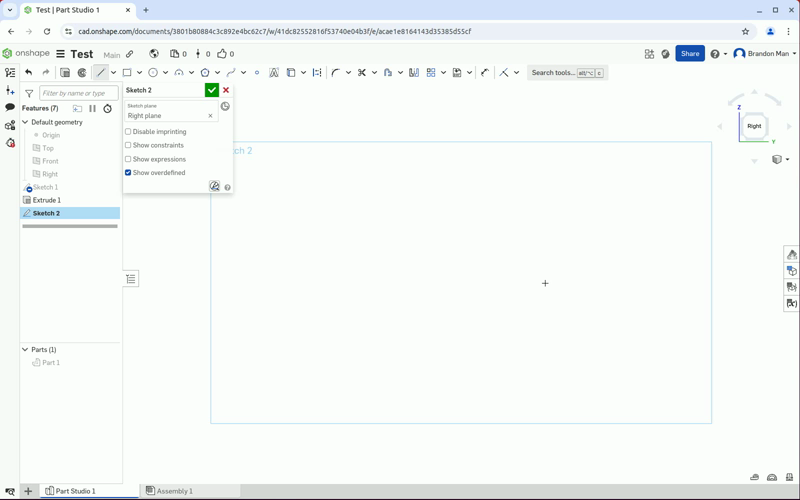
click(545, 282)
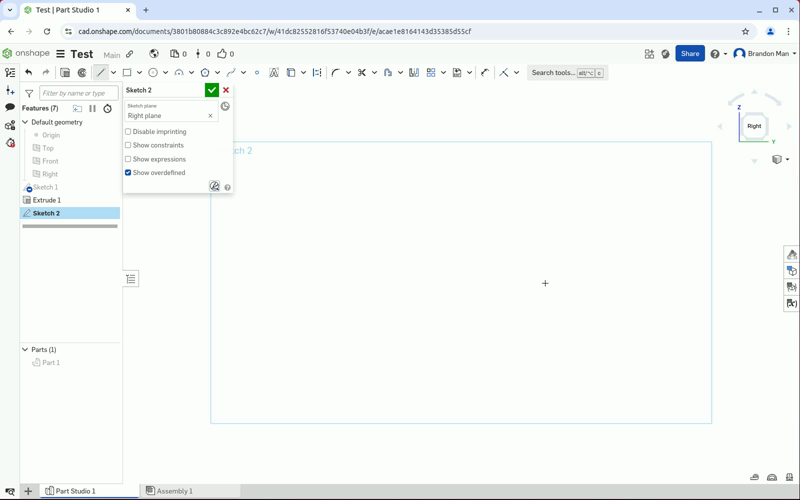
key_up(shift)
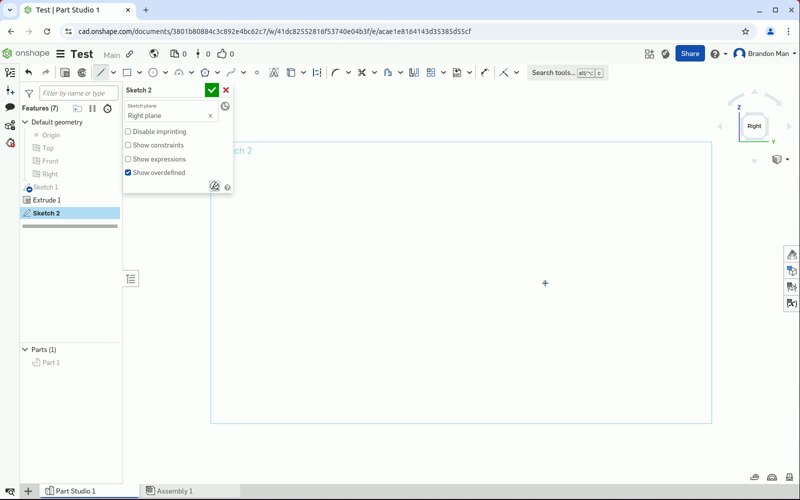
key_down(shift)
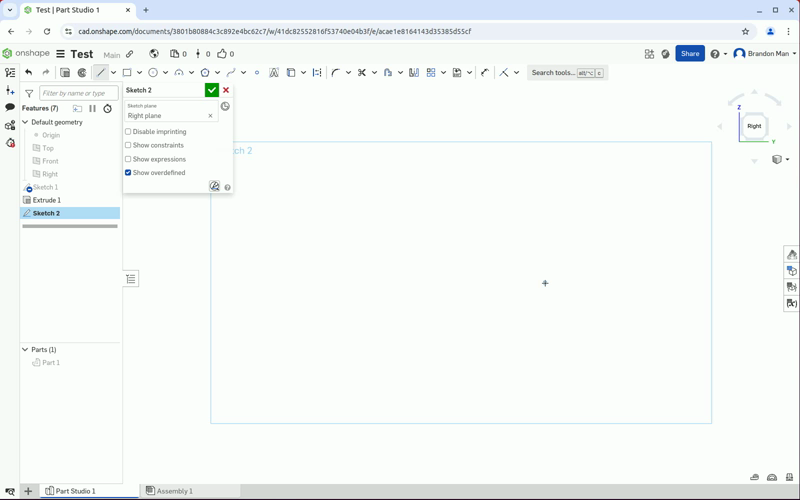
mouse_move(575, 282)
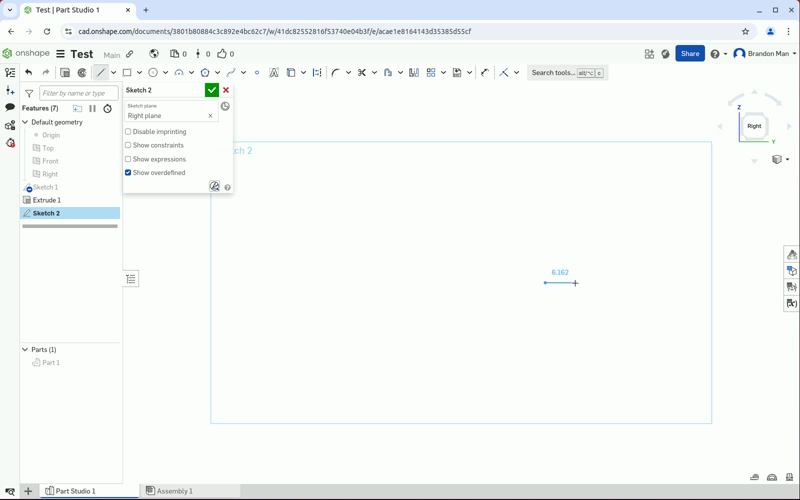
mouse_move(573, 282)
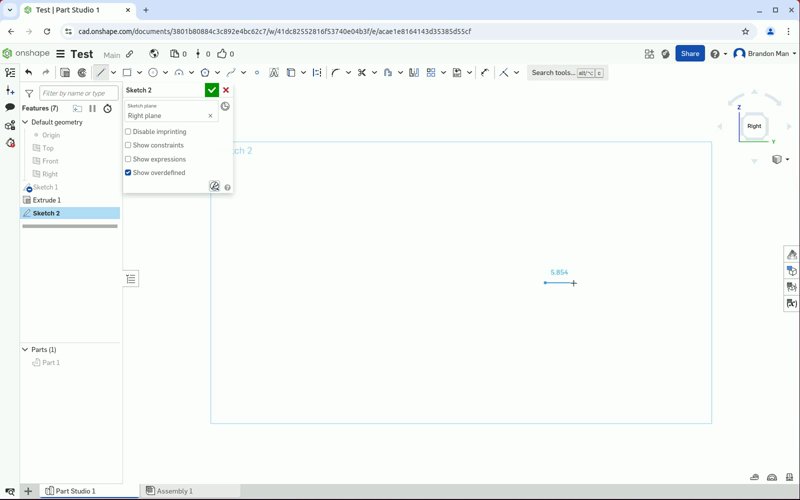
click(573, 282)
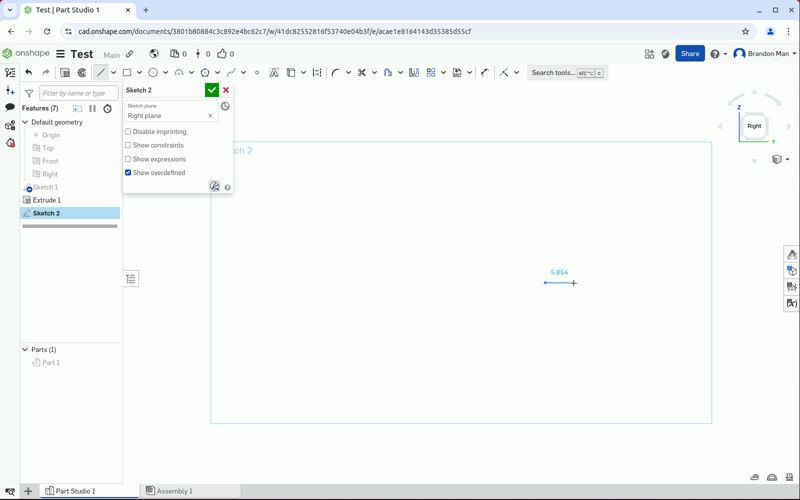
key_up(shift)
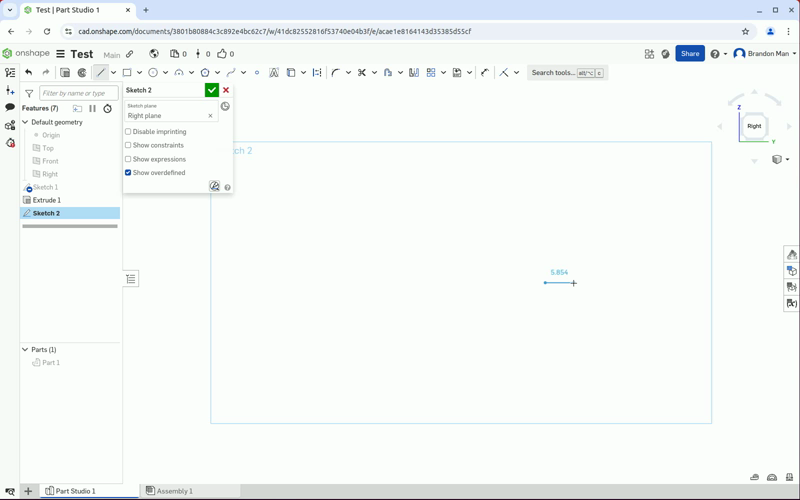
key_down(shift)
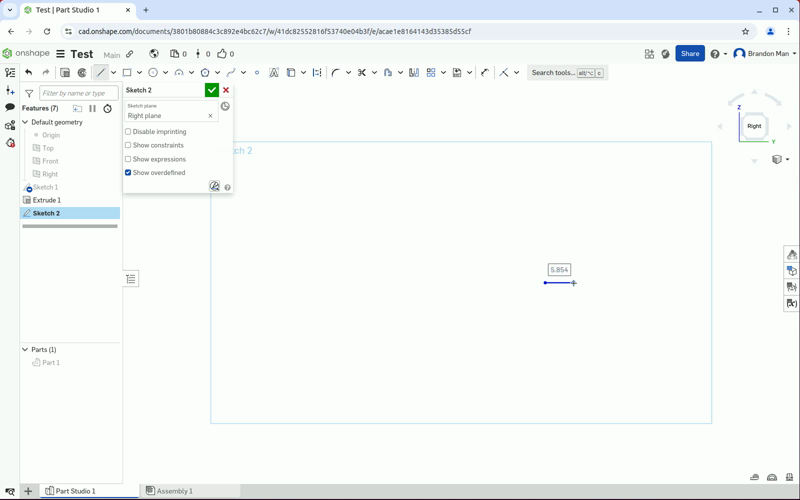
mouse_move(589, 282)
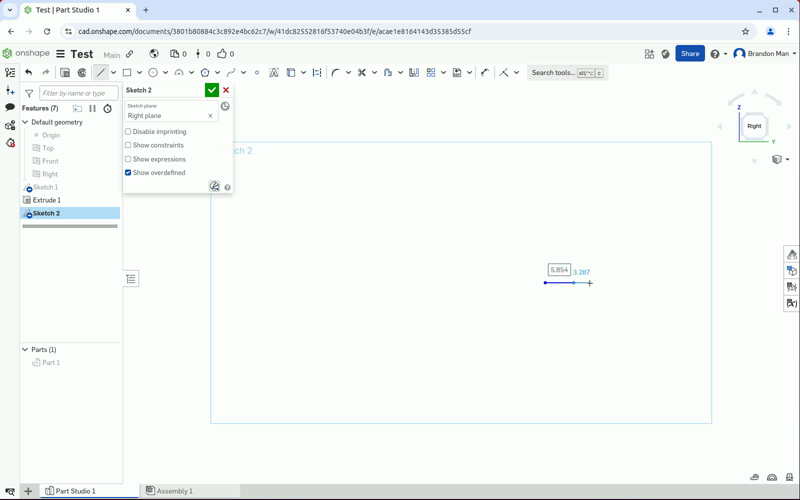
mouse_move(573, 226)
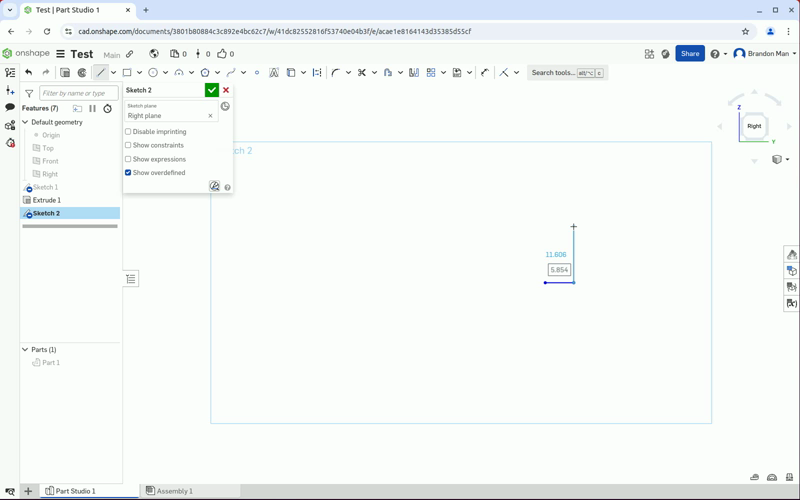
click(573, 226)
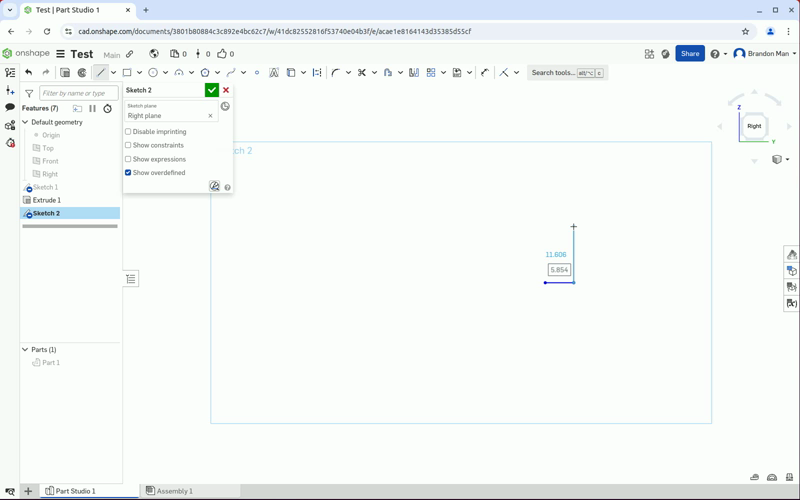
key_up(shift)
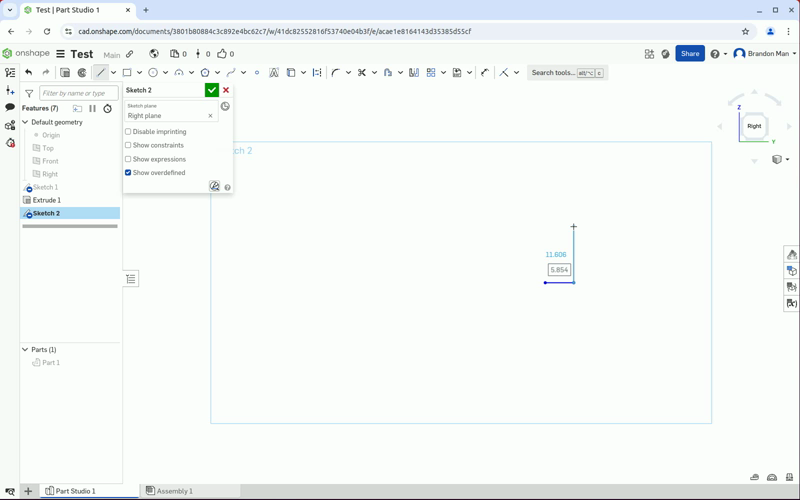
key_down(shift)
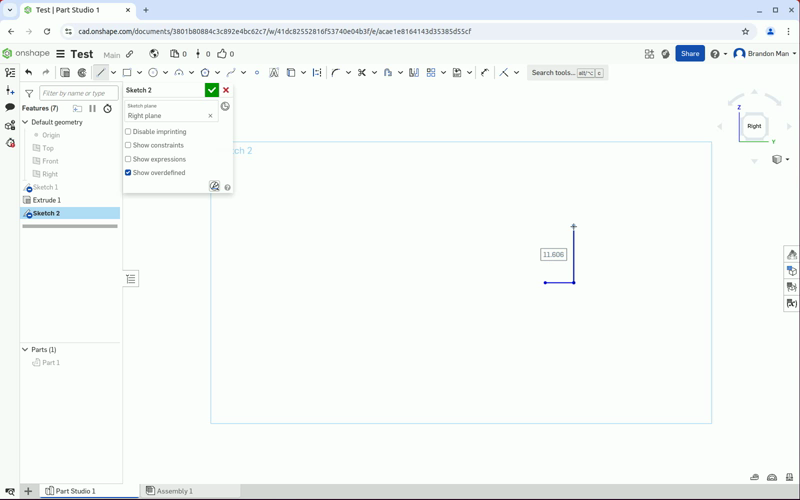
mouse_move(589, 226)
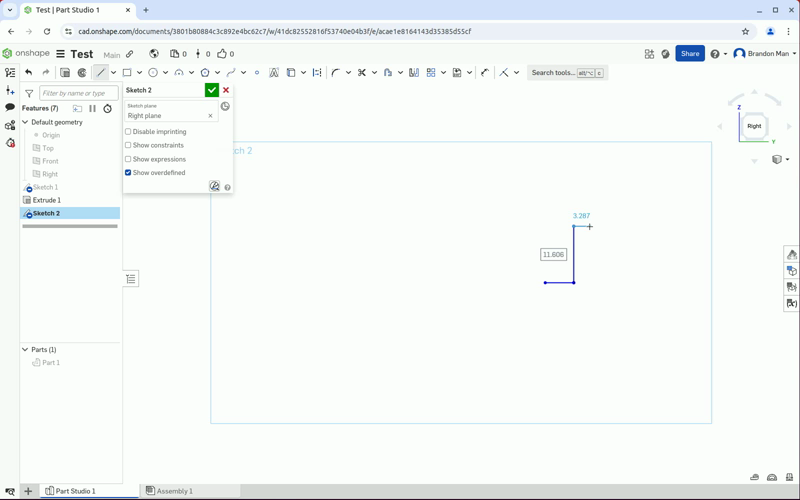
mouse_move(545, 226)
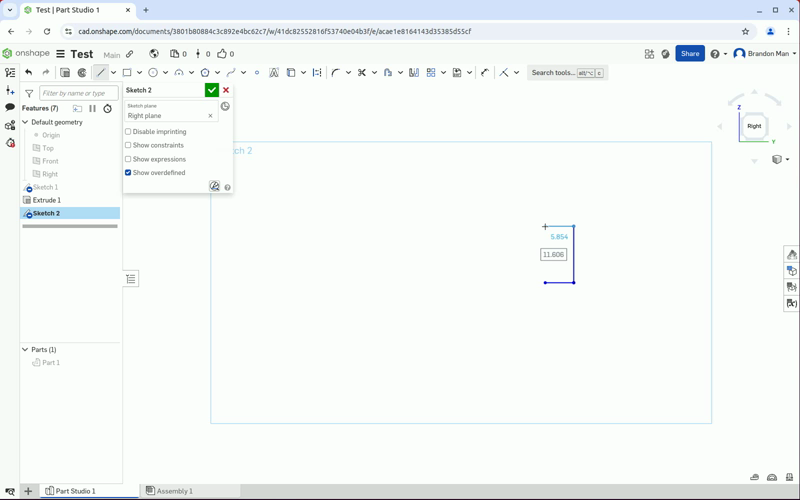
click(545, 226)
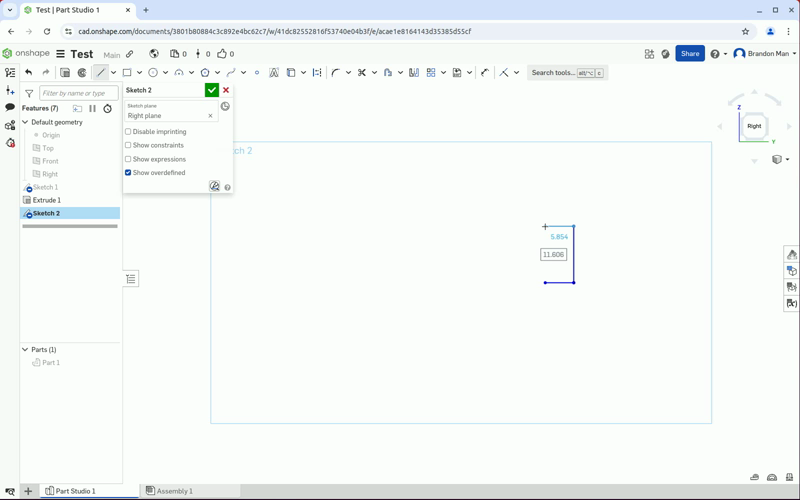
key_up(shift)
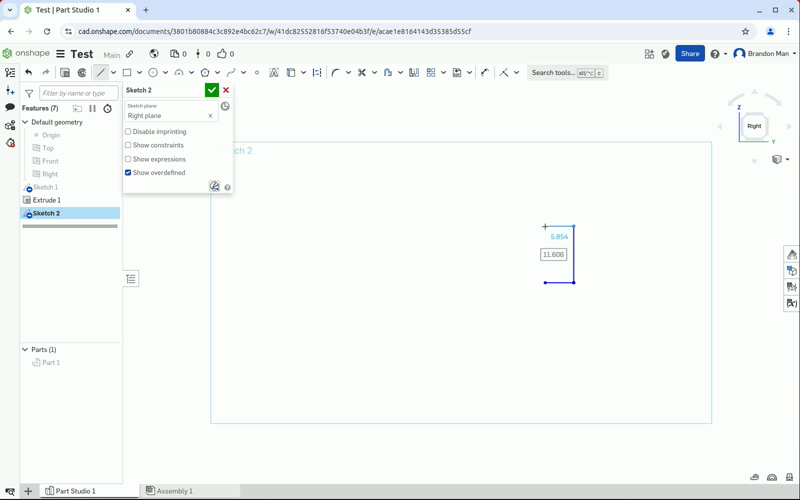
key_down(shift)
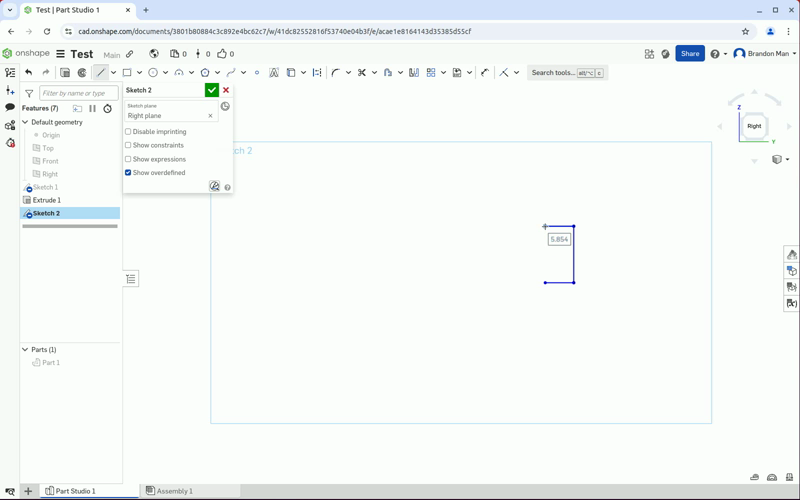
mouse_move(575, 226)
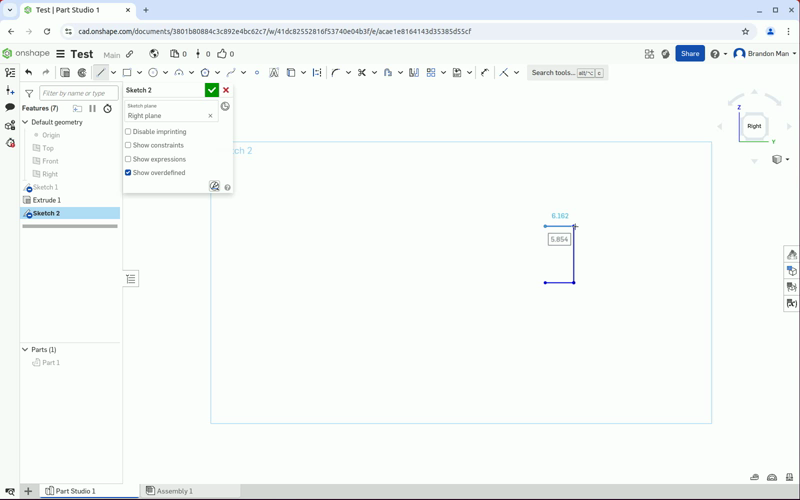
mouse_move(545, 254)
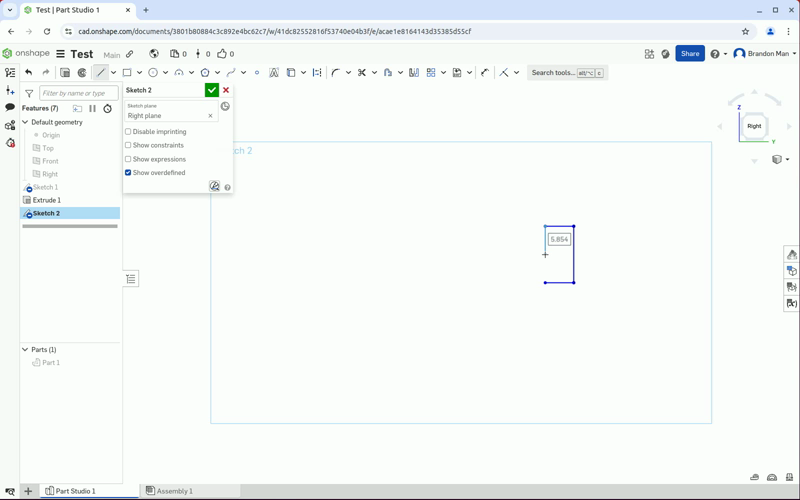
click(545, 254)
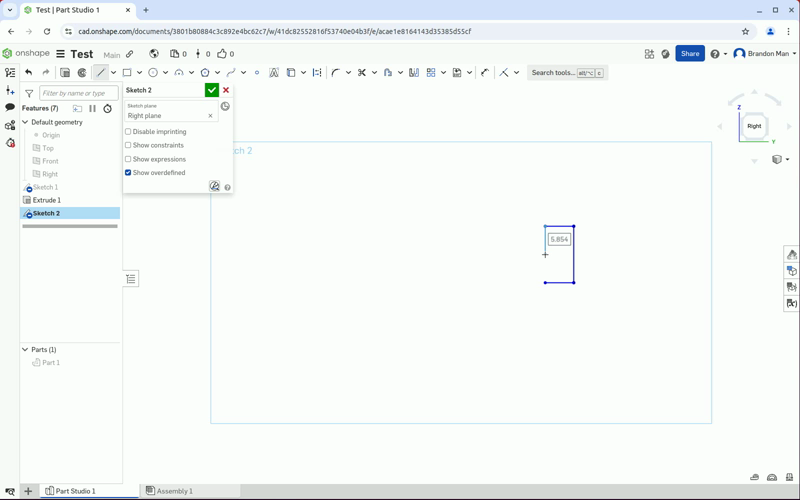
key_up(shift)
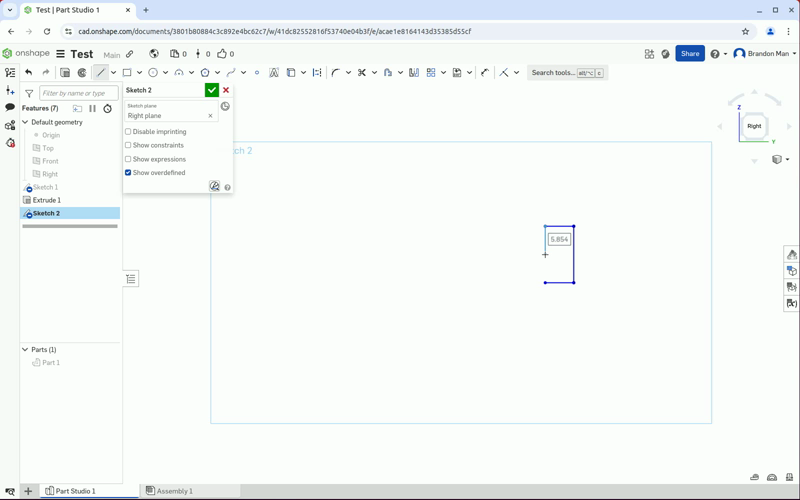
mouse_move(575, 254)
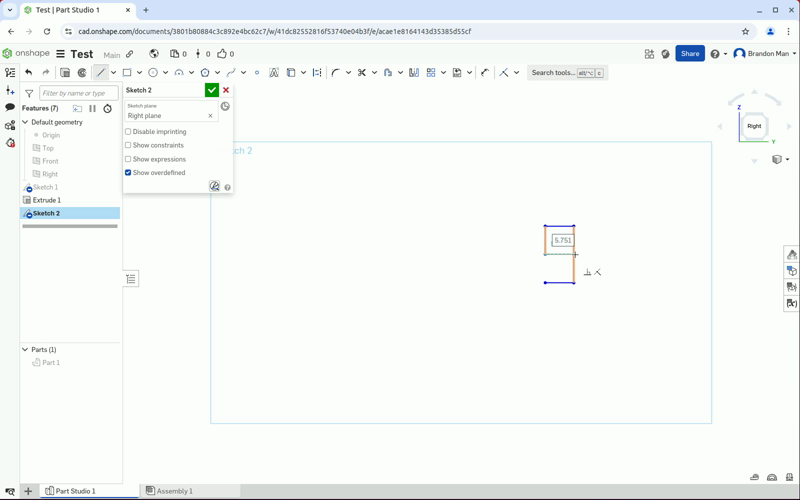
key_down(shift)
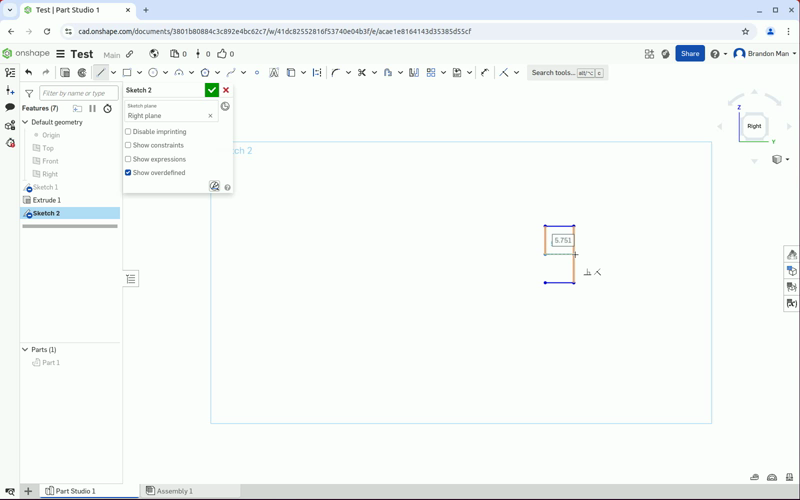
mouse_move(545, 282)
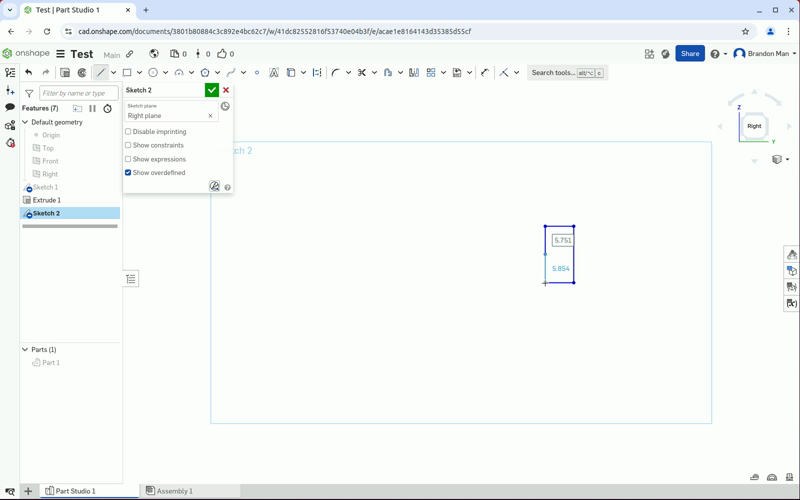
key_up(shift)
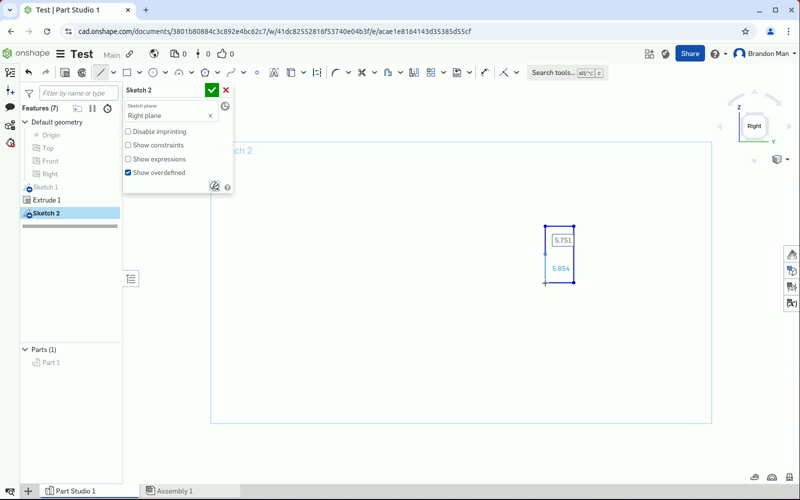
click(545, 282)
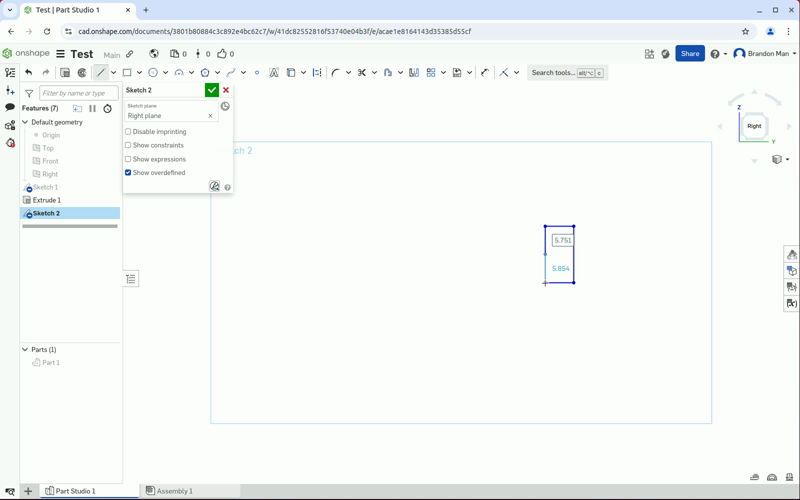
key(esc)
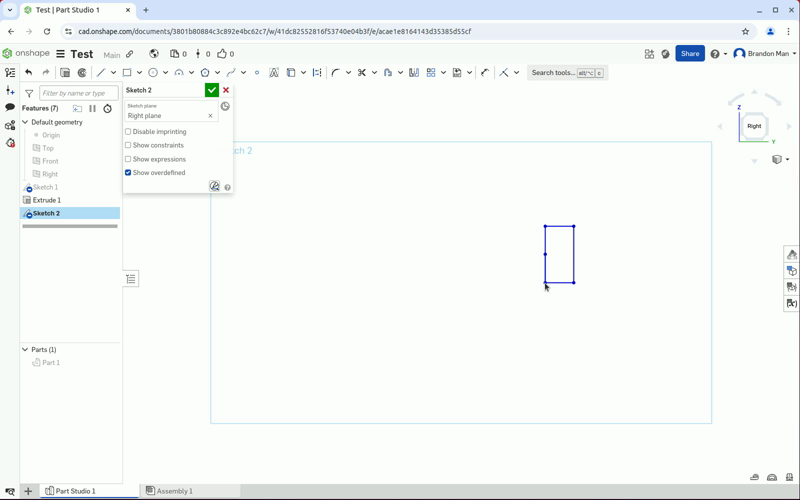
mouse_move(571, 279)
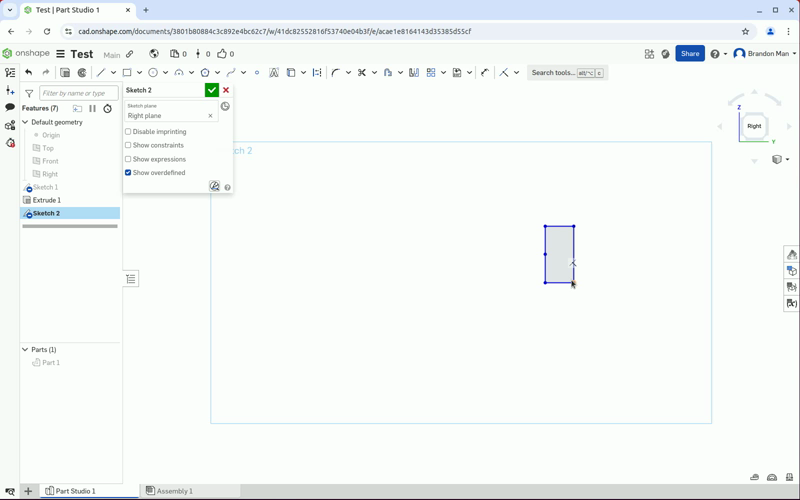
scroll(6)
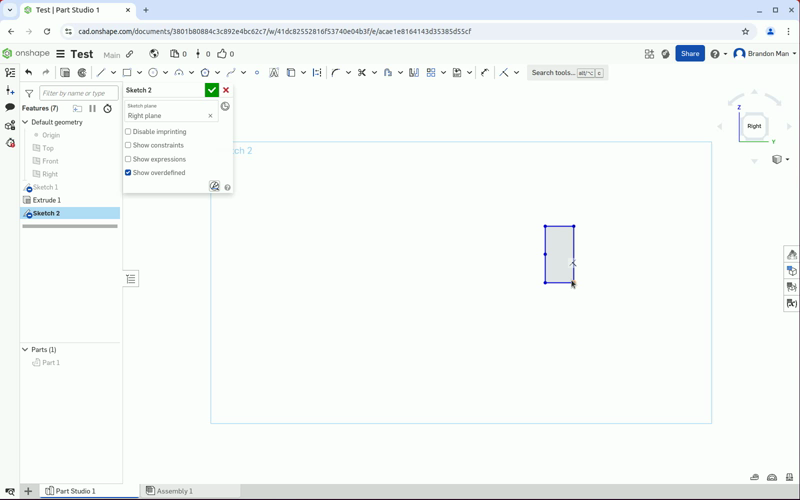
scroll(6)
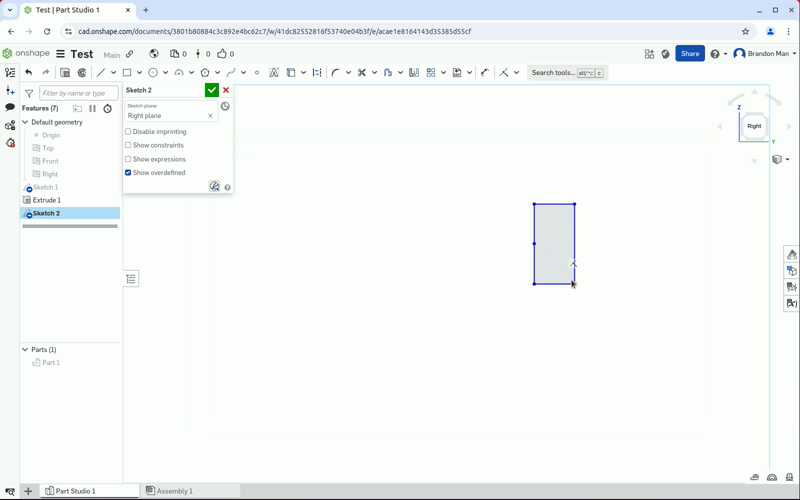
scroll(6)
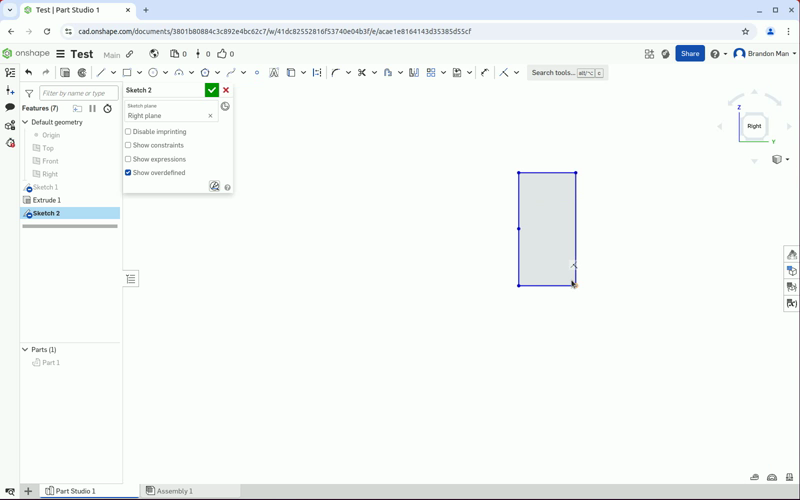
scroll(6)
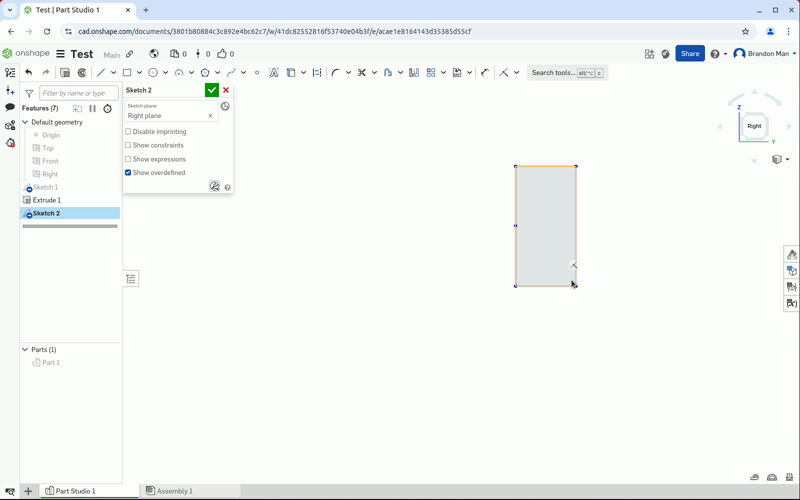
scroll(6)
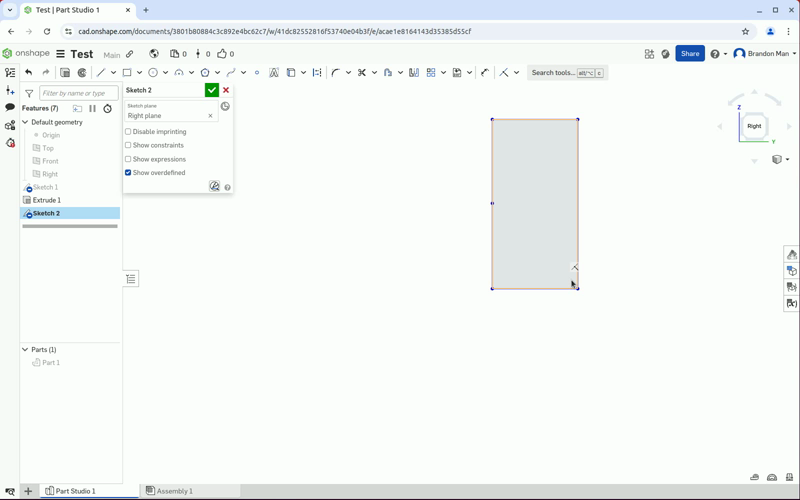
scroll(6)
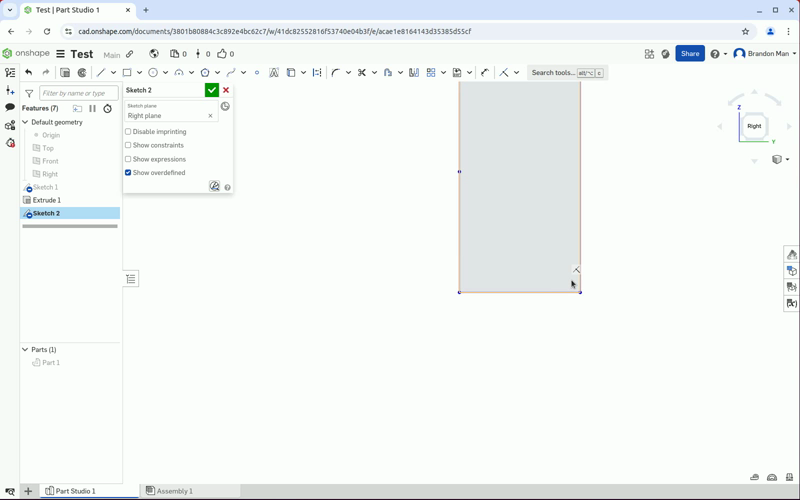
scroll(6)
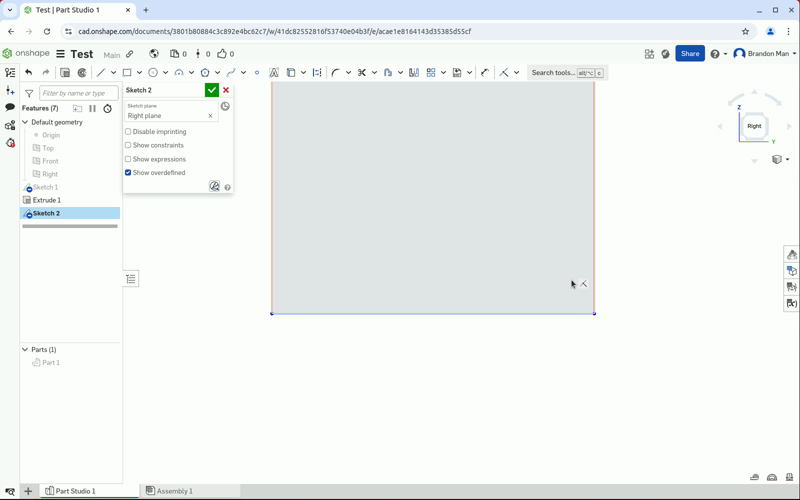
click(571, 279)
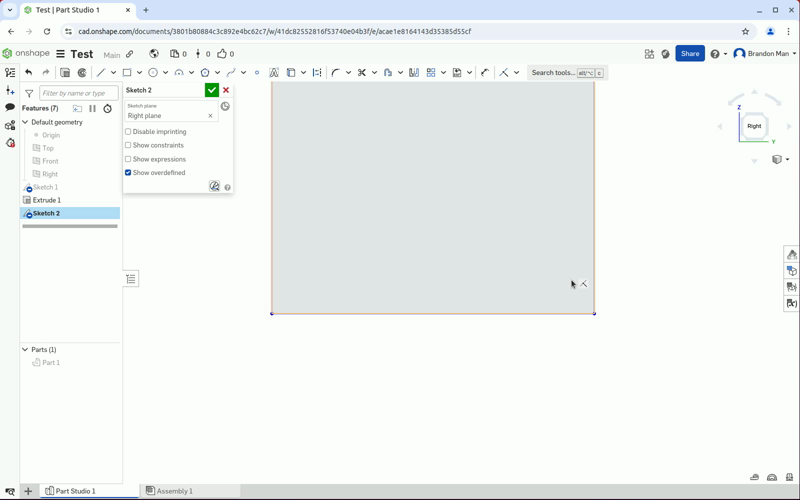
scroll(-6)
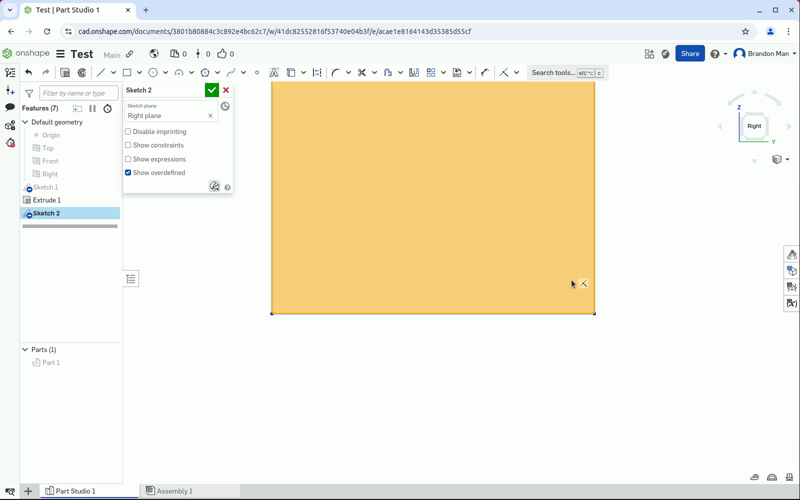
scroll(-6)
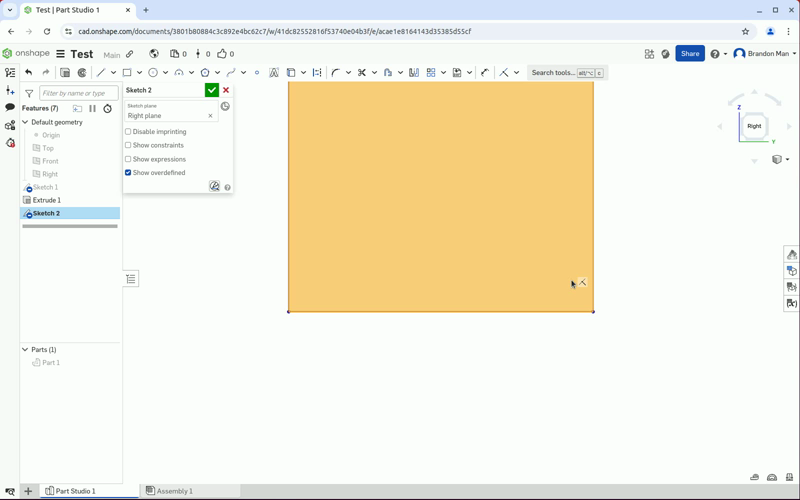
scroll(-6)
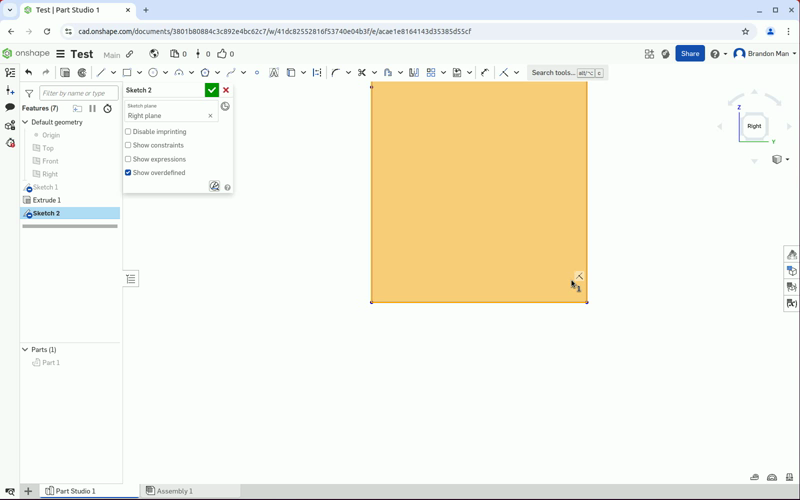
scroll(-6)
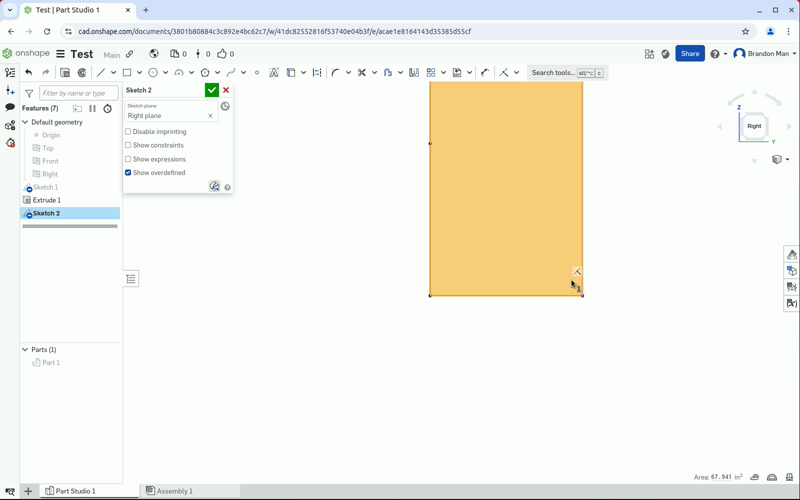
scroll(-6)
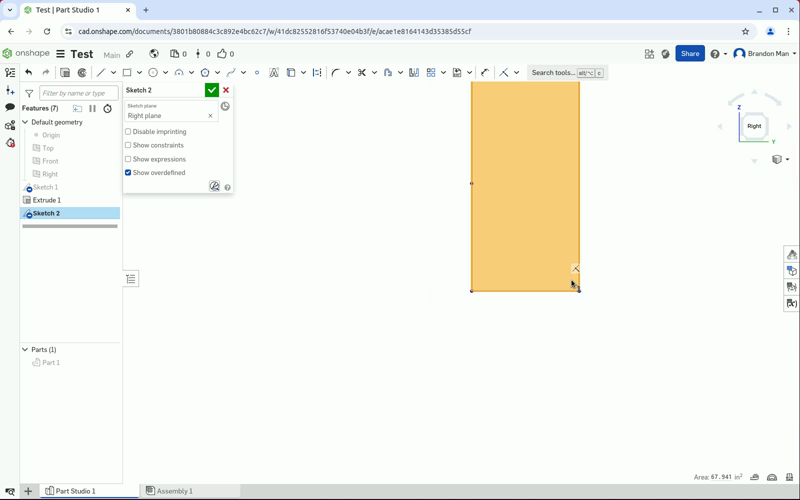
scroll(-6)
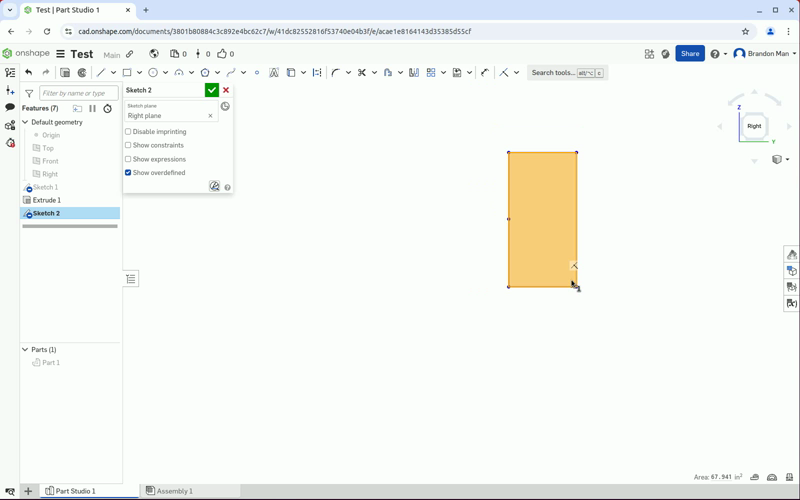
scroll(-6)
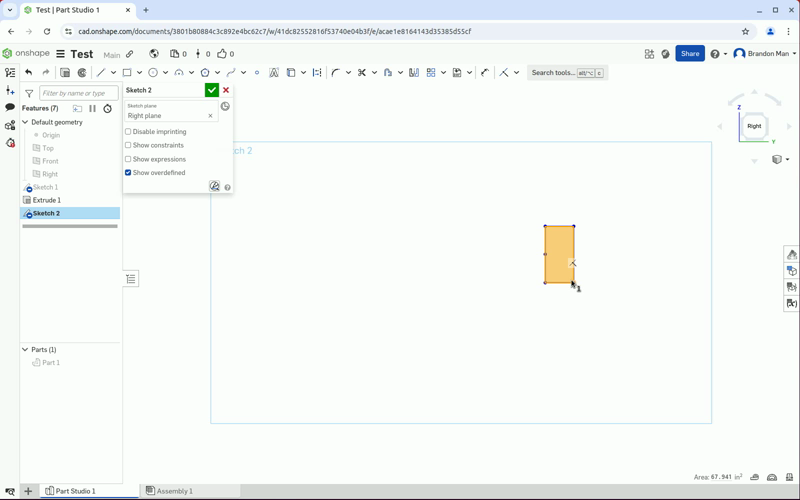
mouse_move(73, 352)
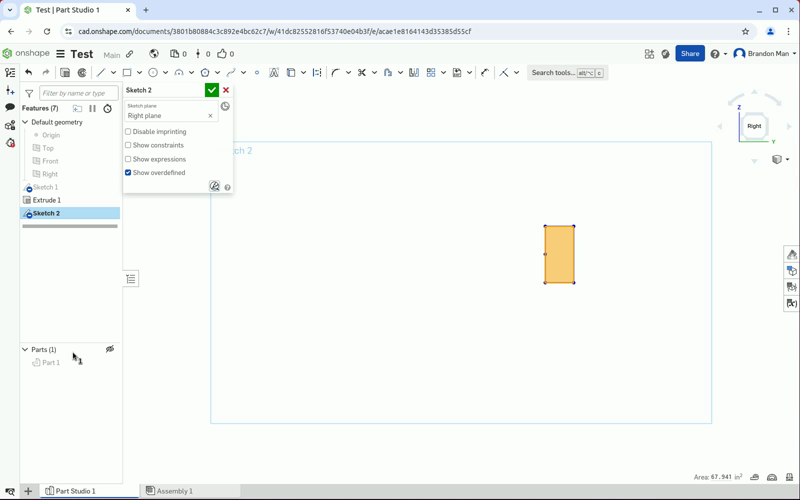
key(shift+y)
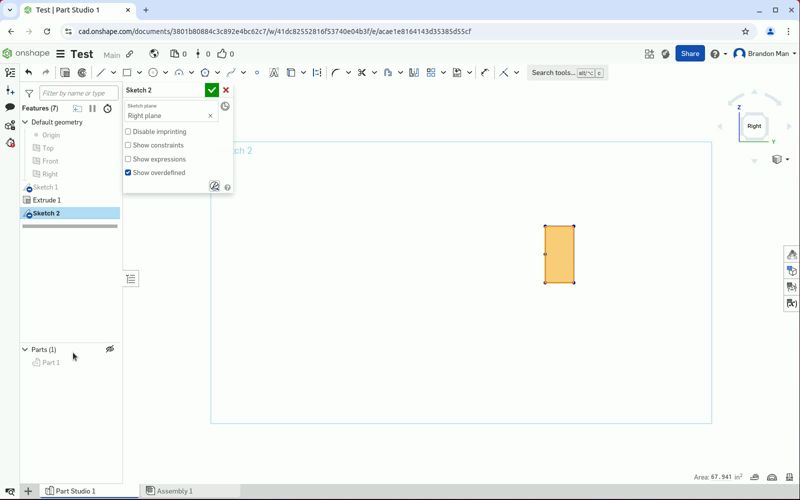
key(shift+e)
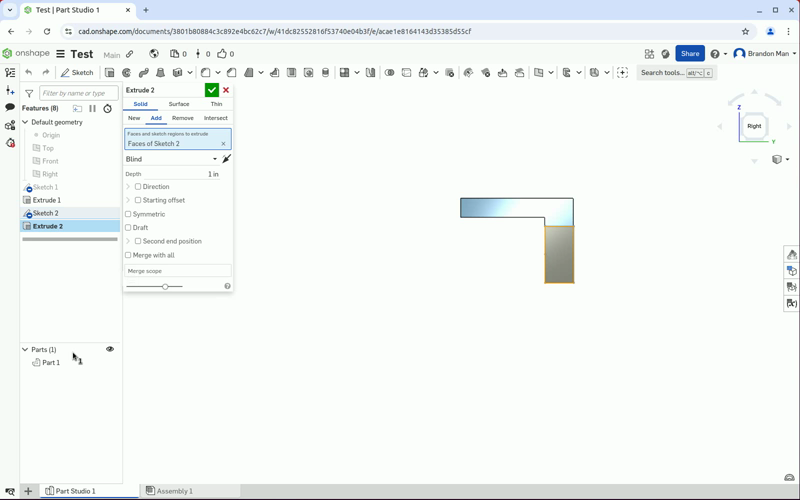
mouse_move(143, 106)
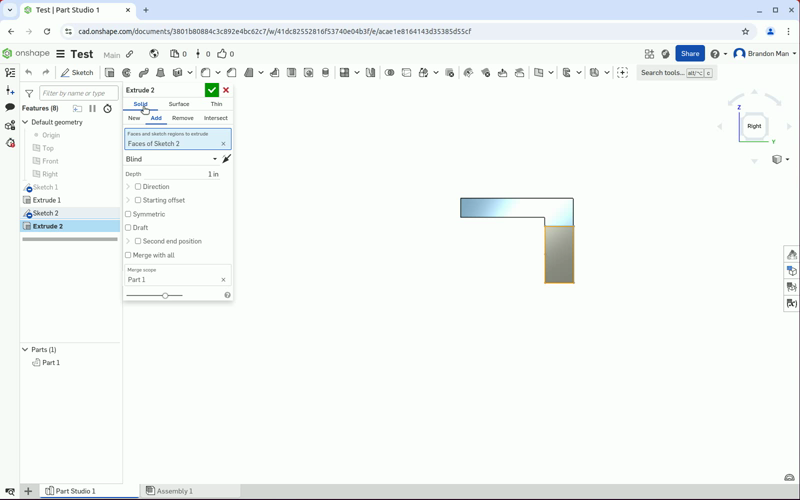
click(143, 106)
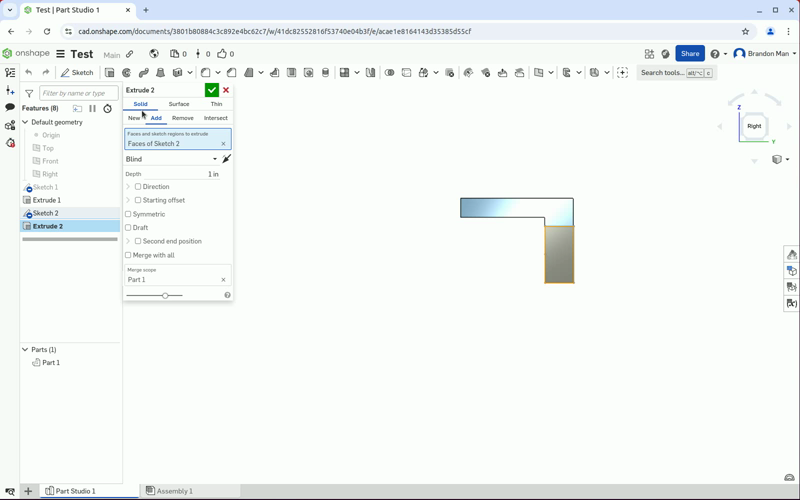
mouse_move(137, 120)
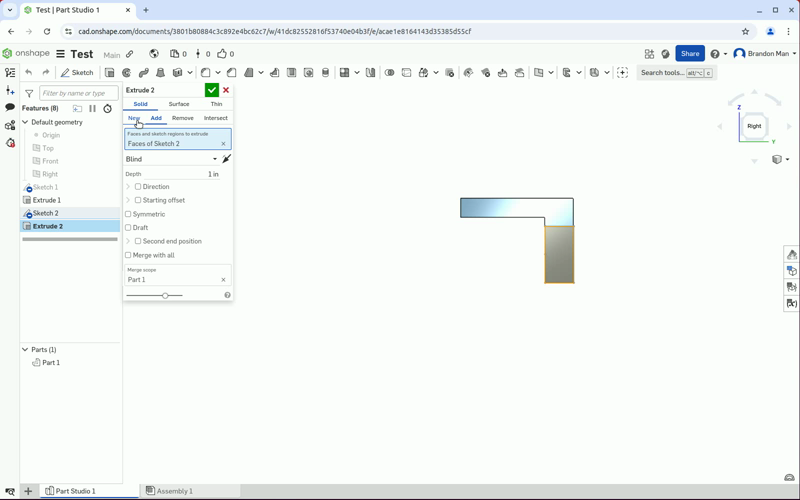
click(137, 120)
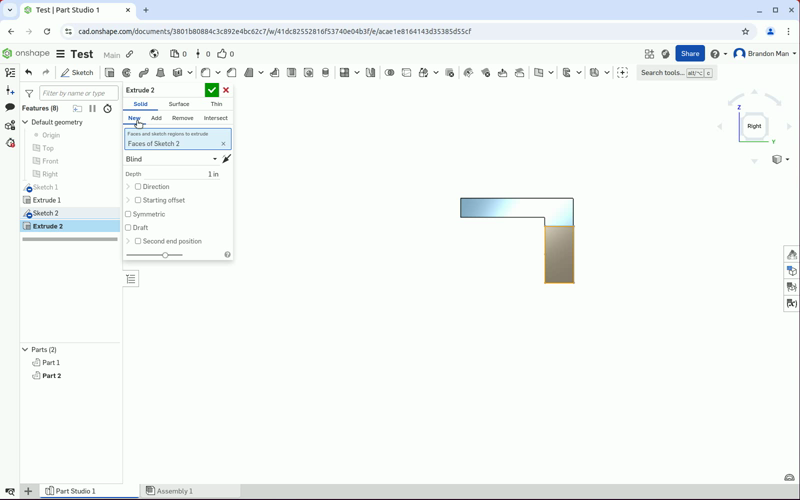
key(tab, 4)
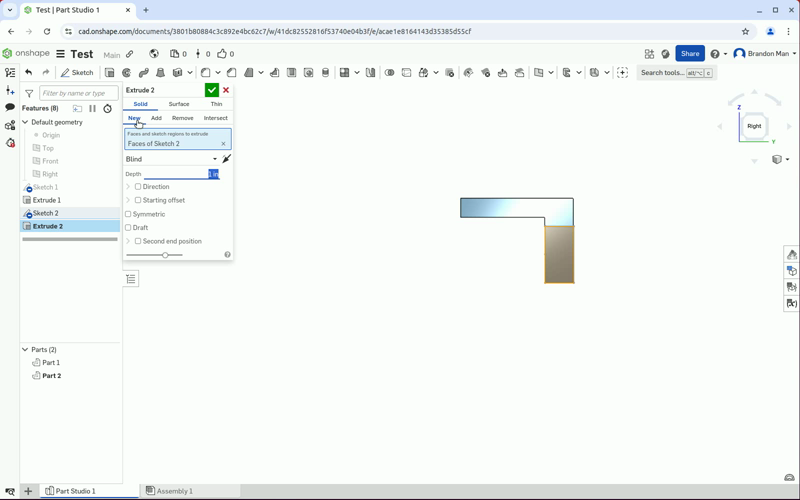
text(-7.703)
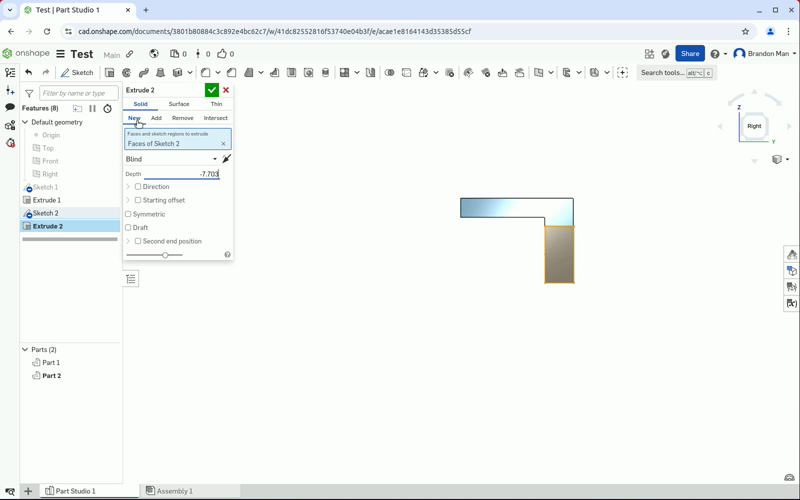
key(enter)
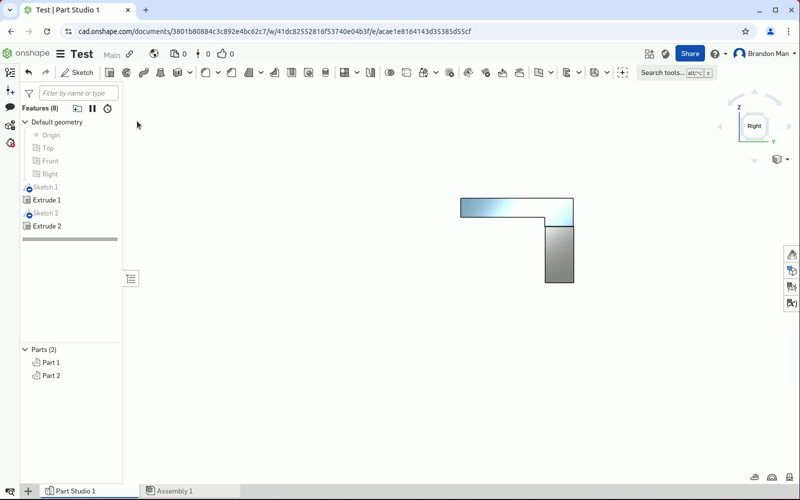
key(shift+h)
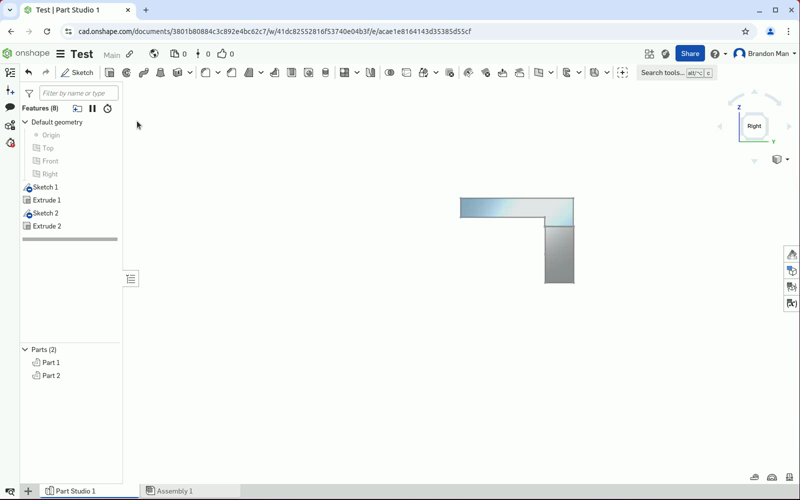
key(shift+h)
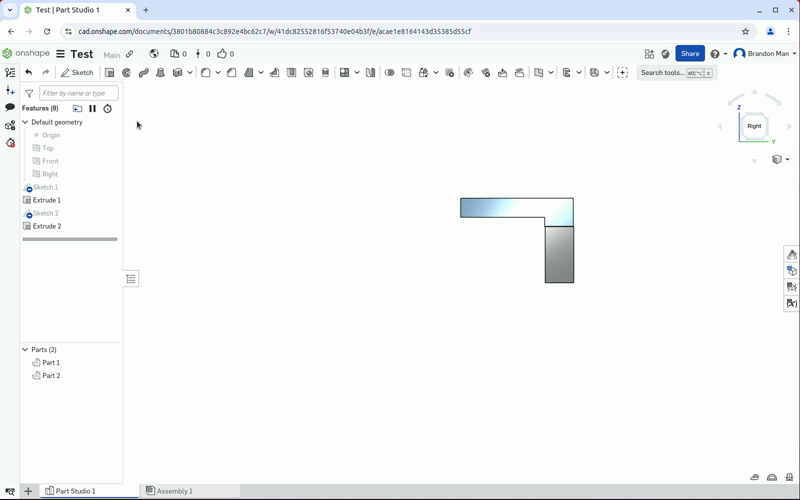
mouse_move(73, 189)
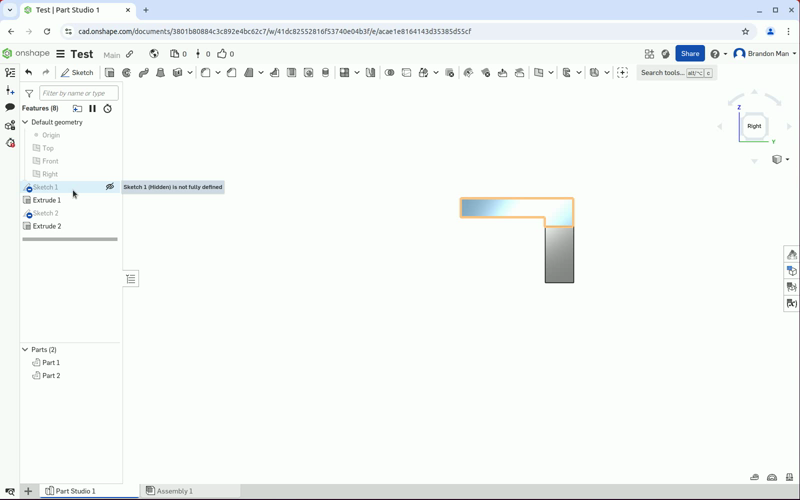
click(73, 189)
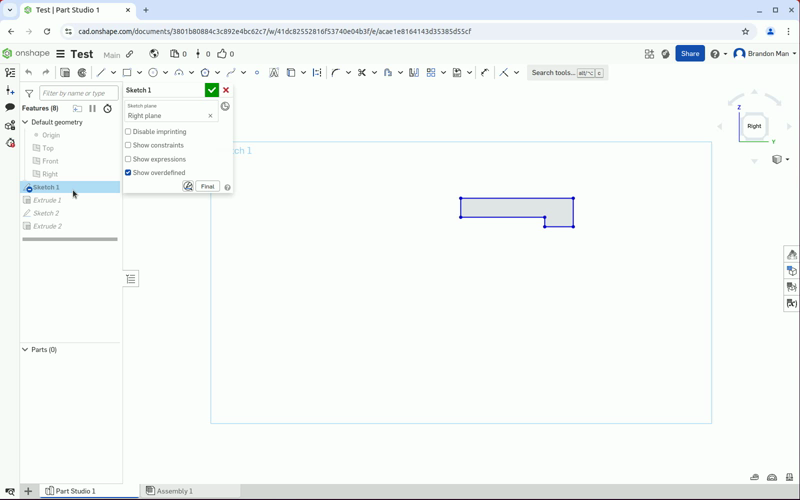
mouse_move(229, 92)
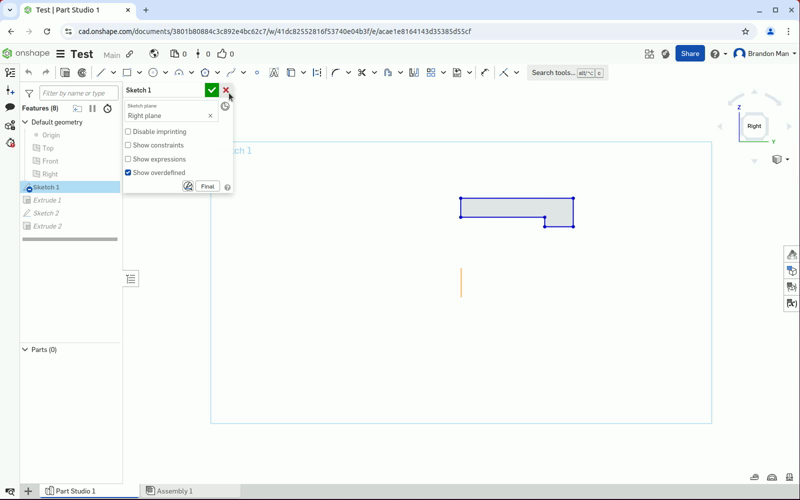
click(229, 92)
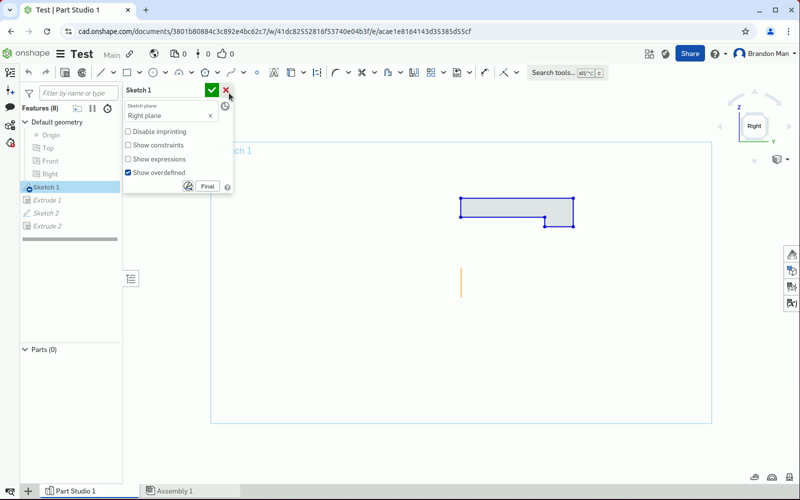
key(shift+s)
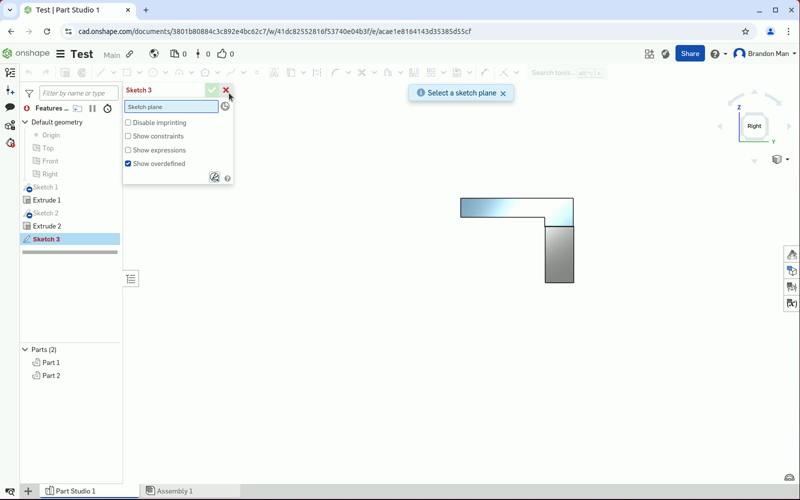
mouse_move(73, 176)
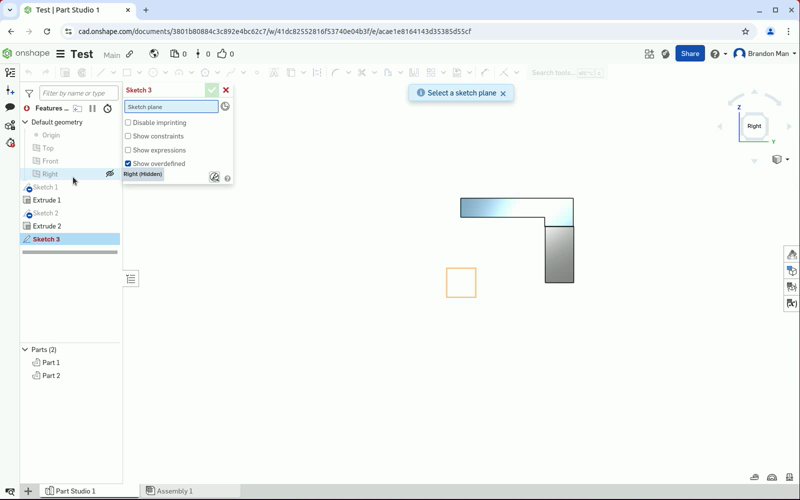
click(73, 176)
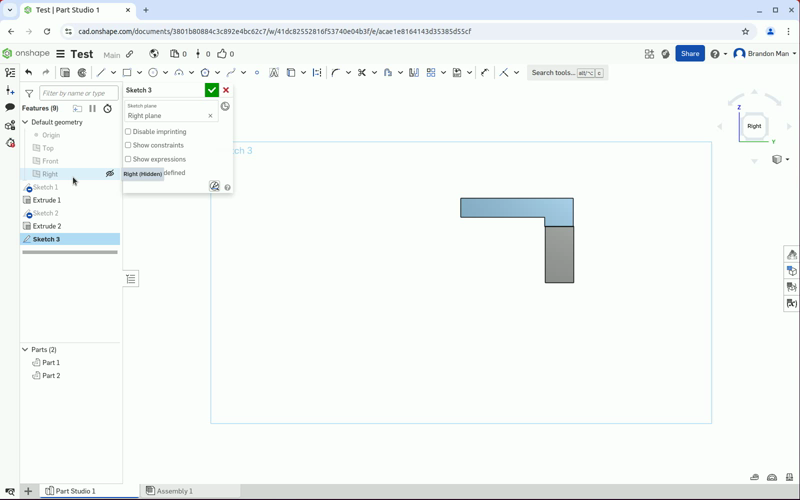
mouse_move(73, 352)
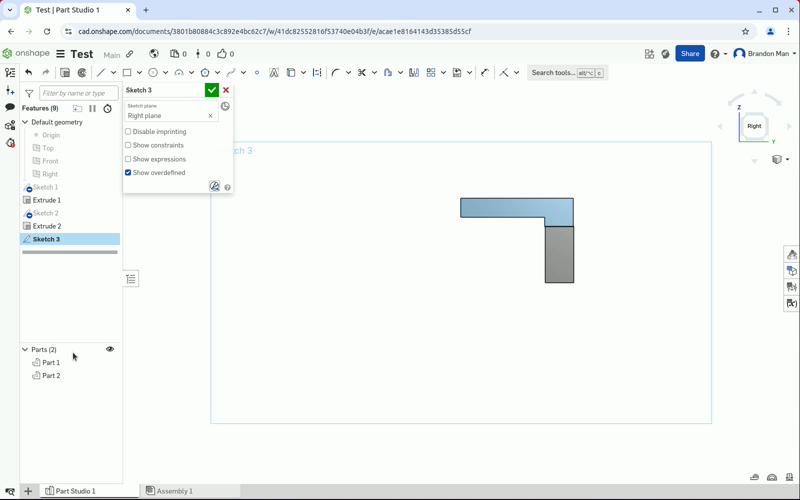
key(y)
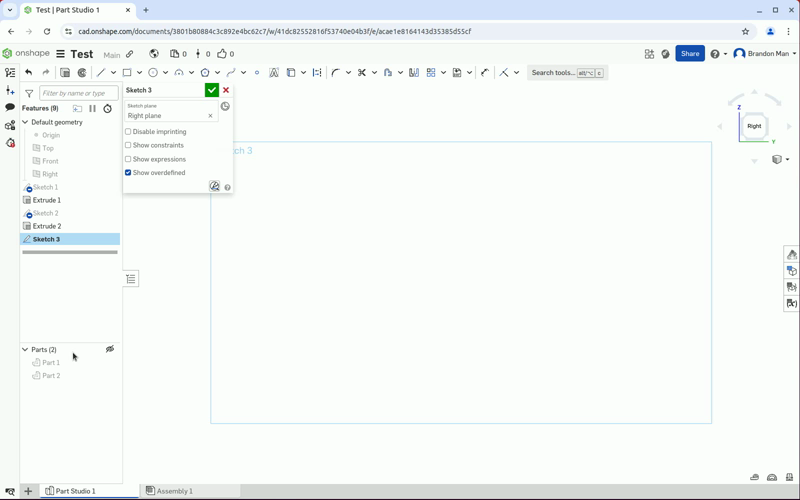
key(l)
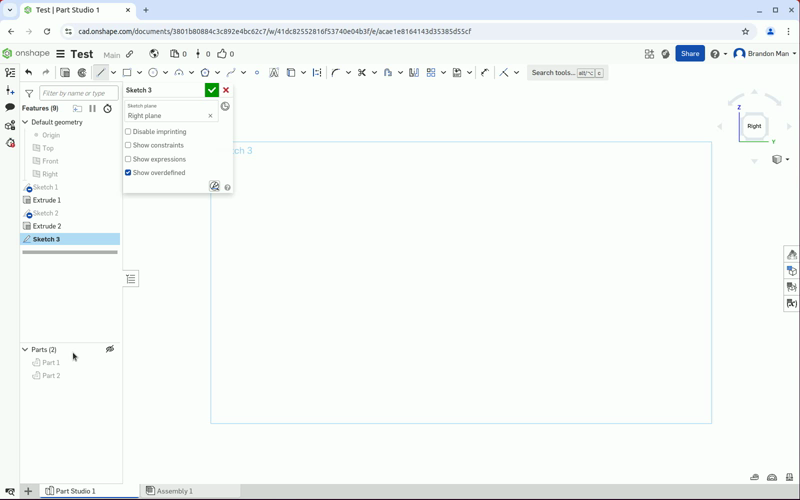
key_down(shift)
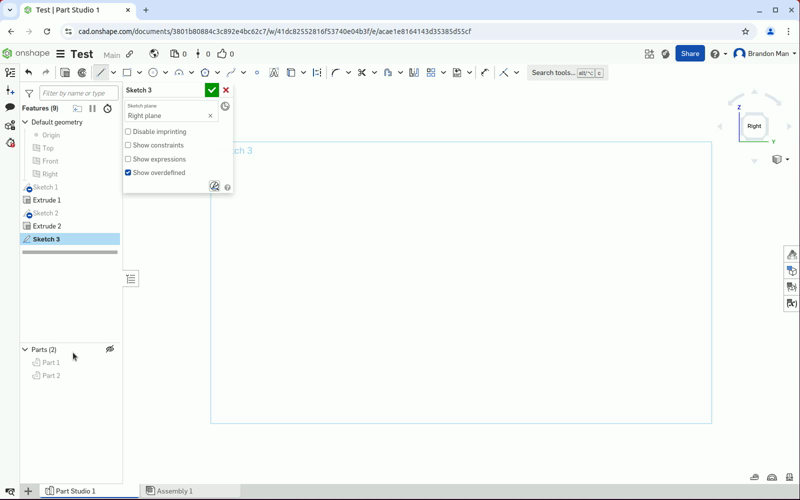
mouse_move(460, 282)
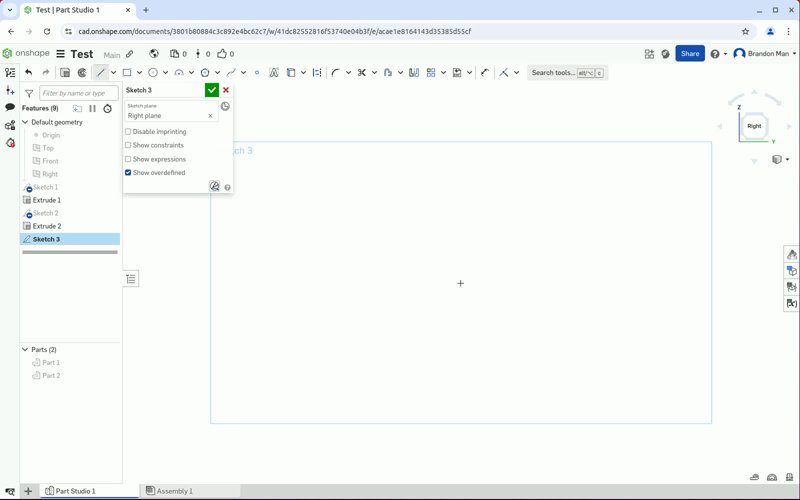
click(460, 282)
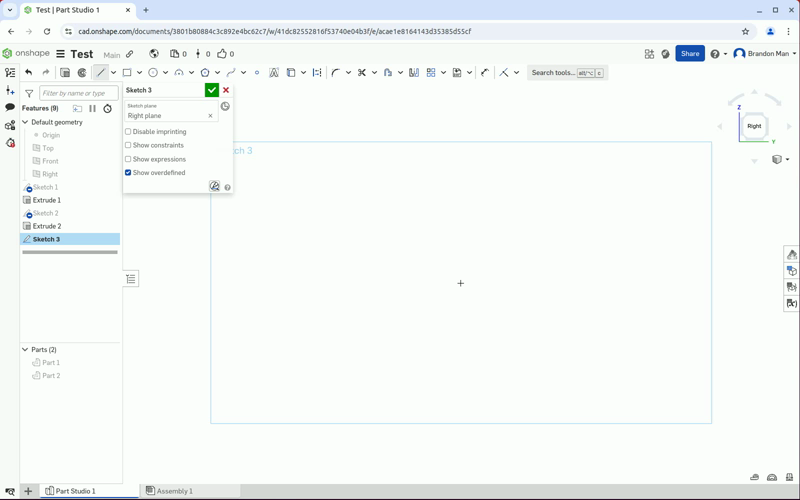
key_up(shift)
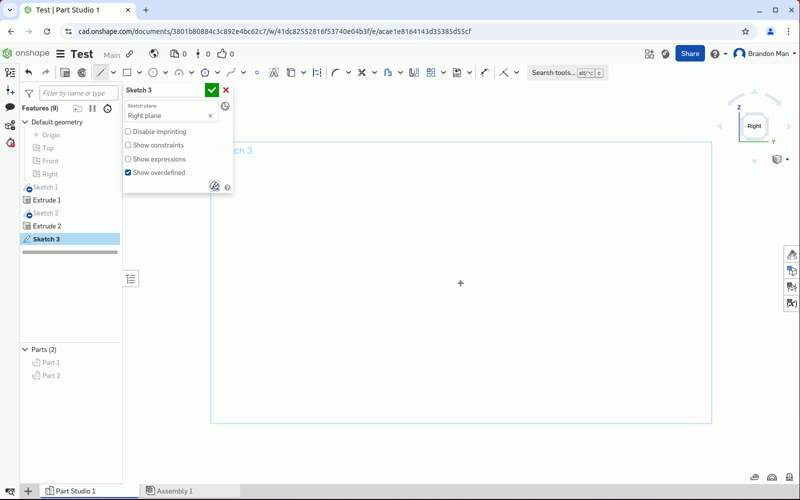
key_down(shift)
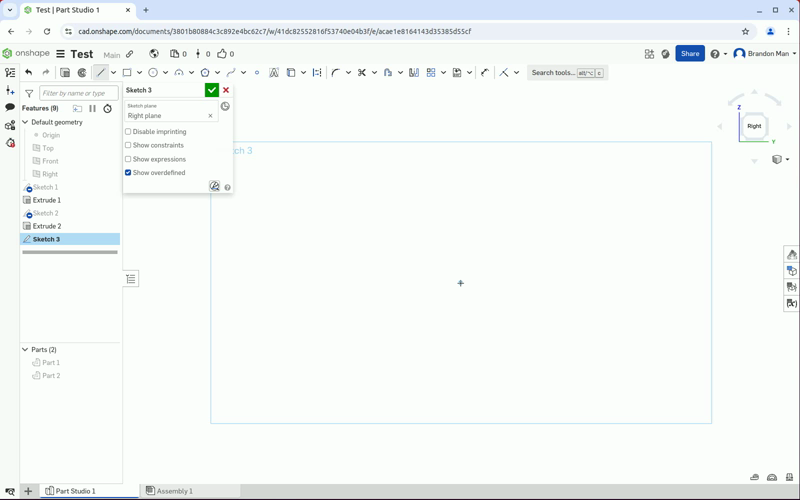
mouse_move(545, 282)
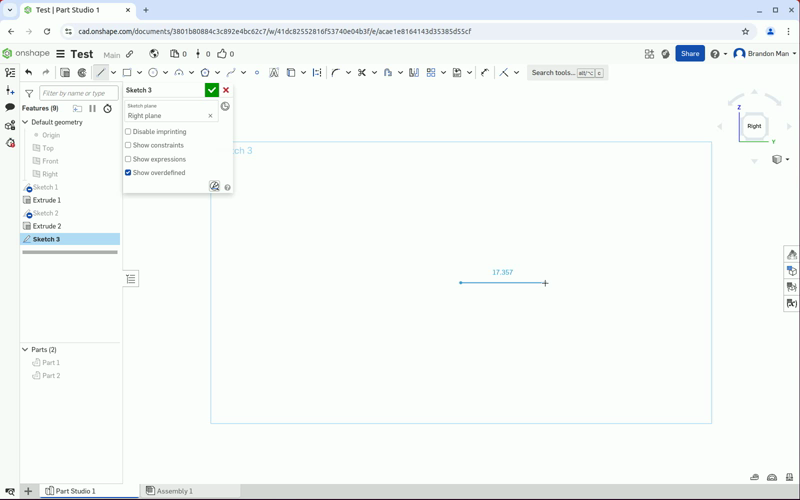
click(545, 282)
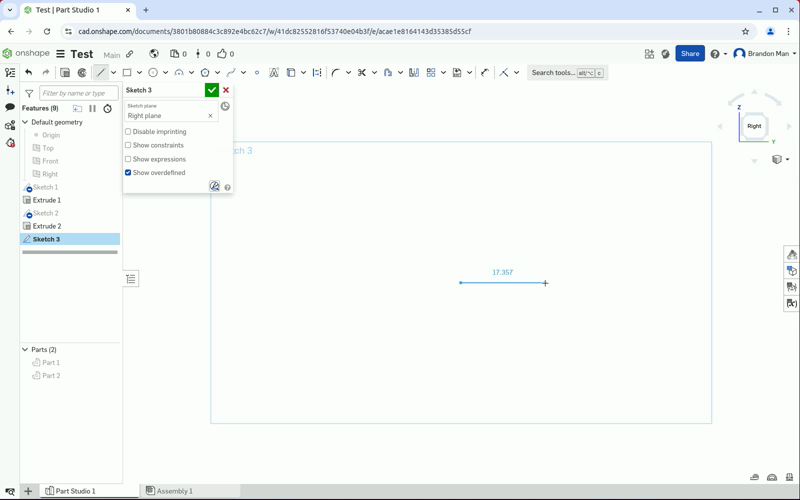
key_up(shift)
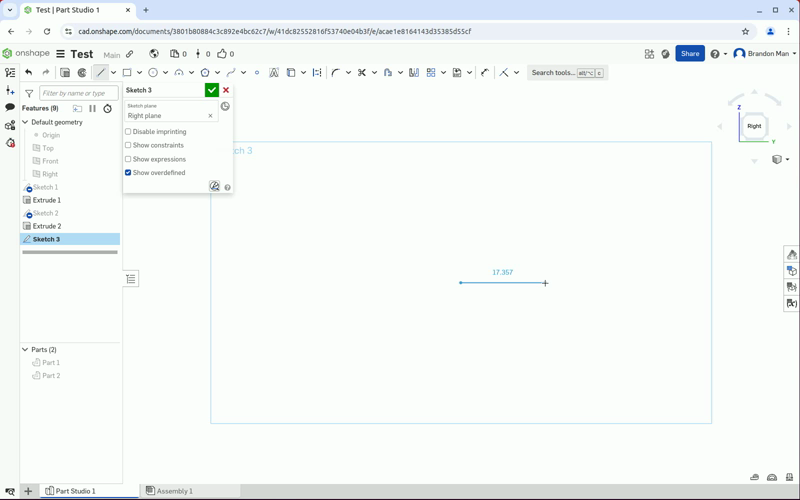
key_down(shift)
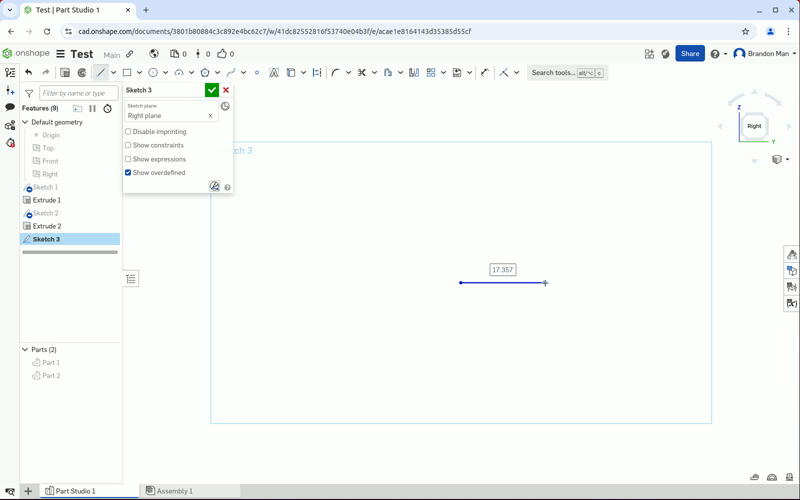
mouse_move(575, 282)
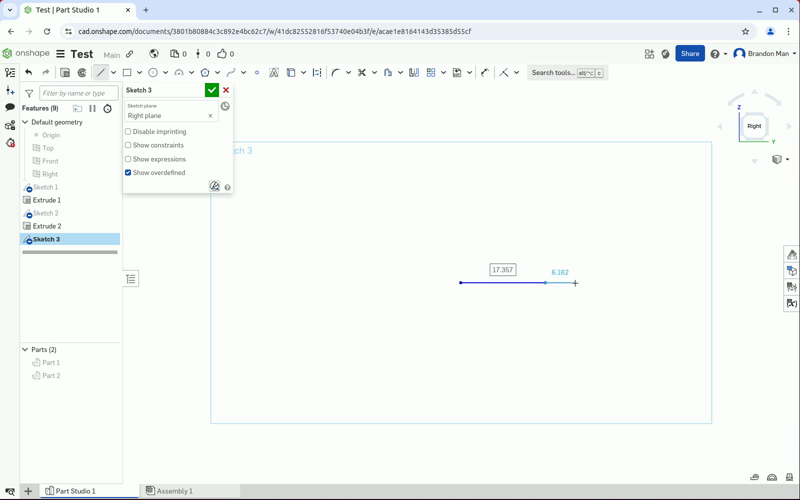
mouse_move(545, 254)
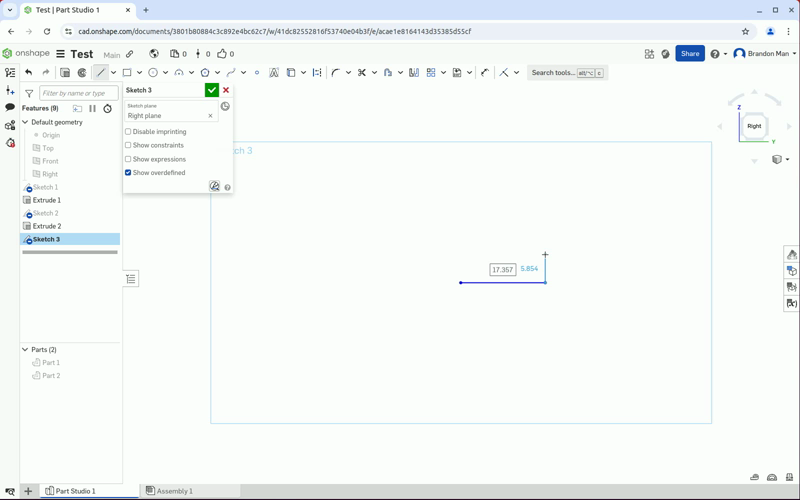
click(545, 254)
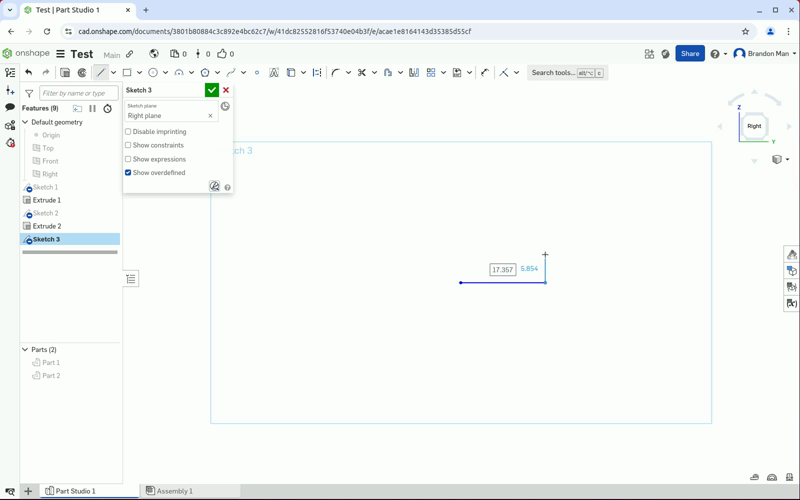
key_up(shift)
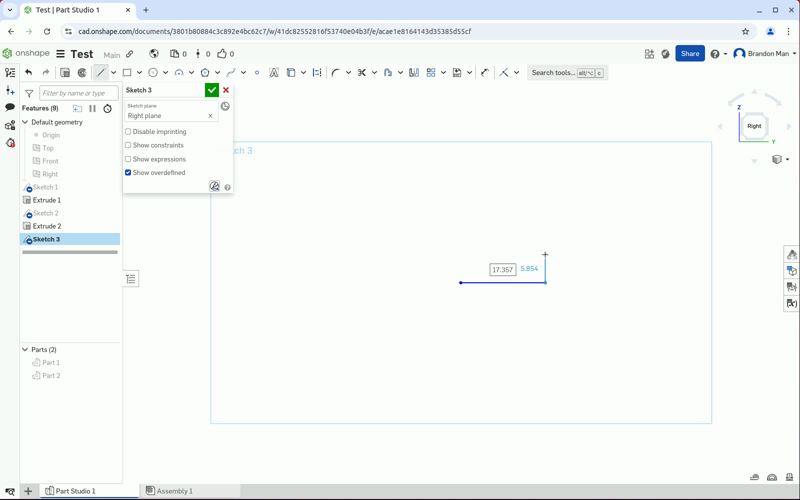
key_down(shift)
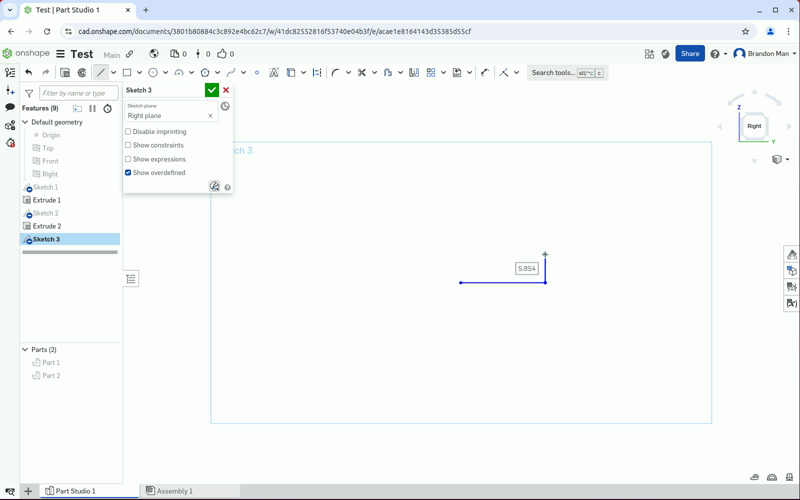
mouse_move(460, 254)
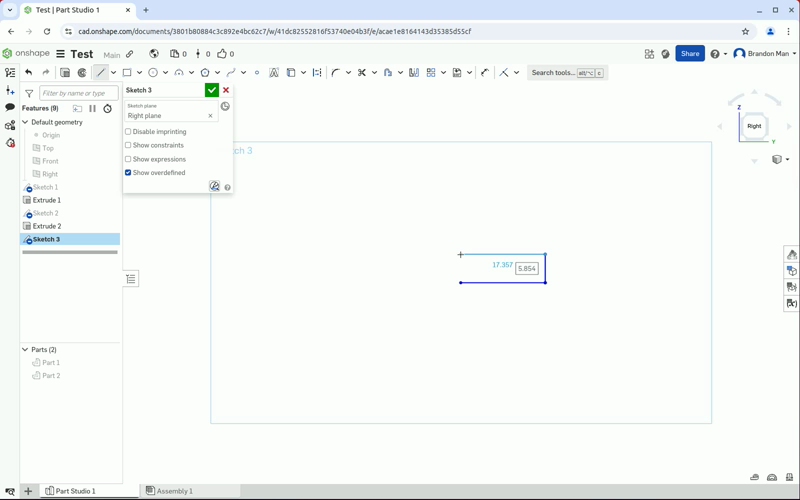
click(460, 254)
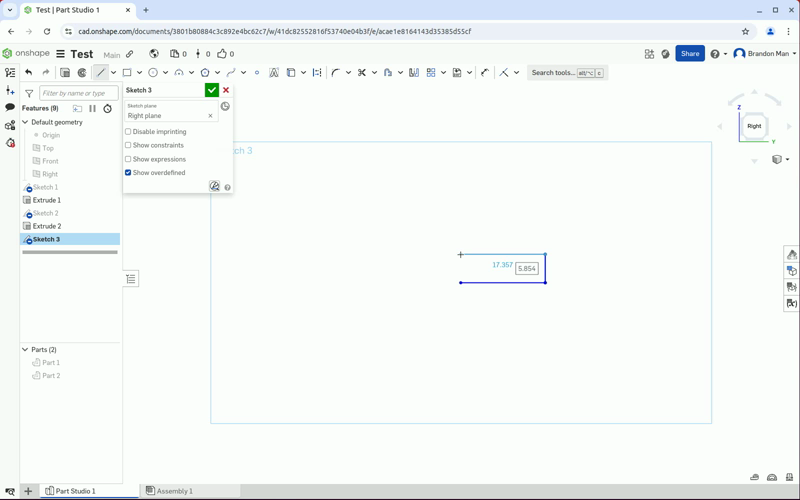
key_up(shift)
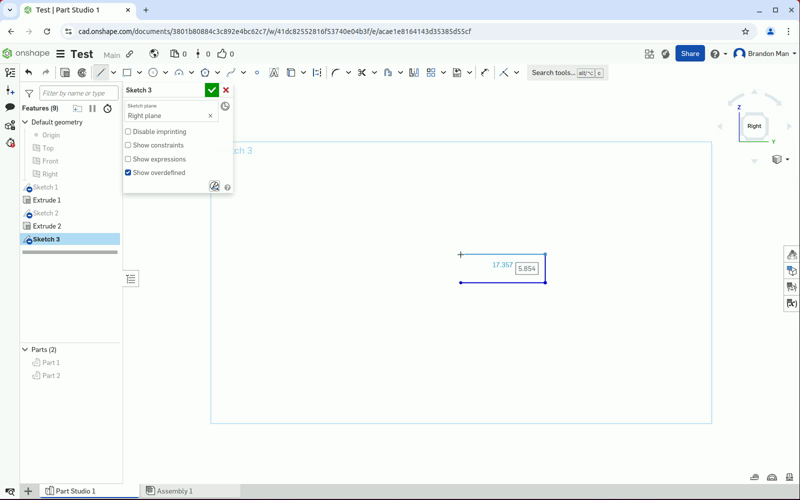
mouse_move(490, 254)
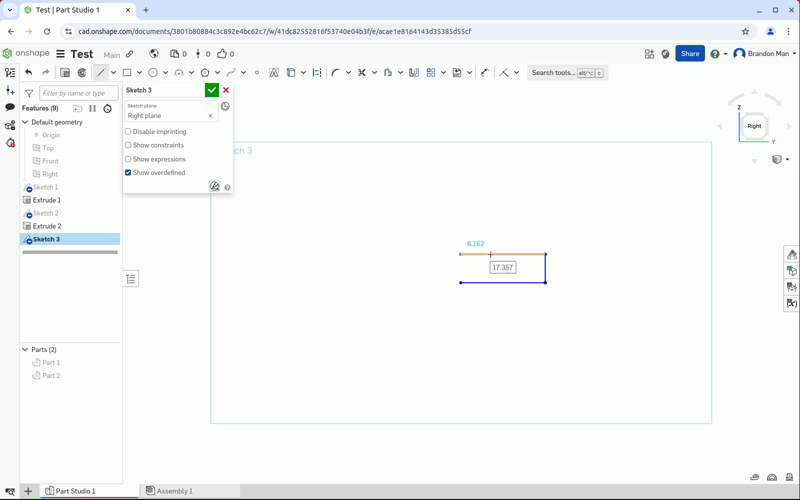
key_down(shift)
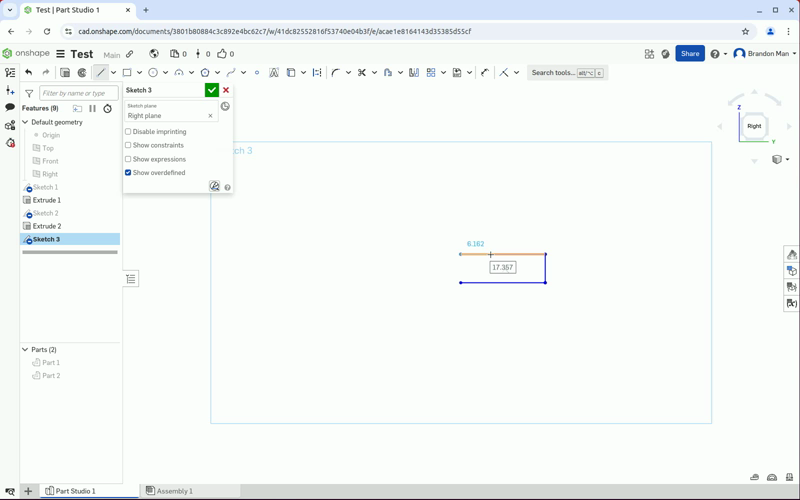
mouse_move(460, 282)
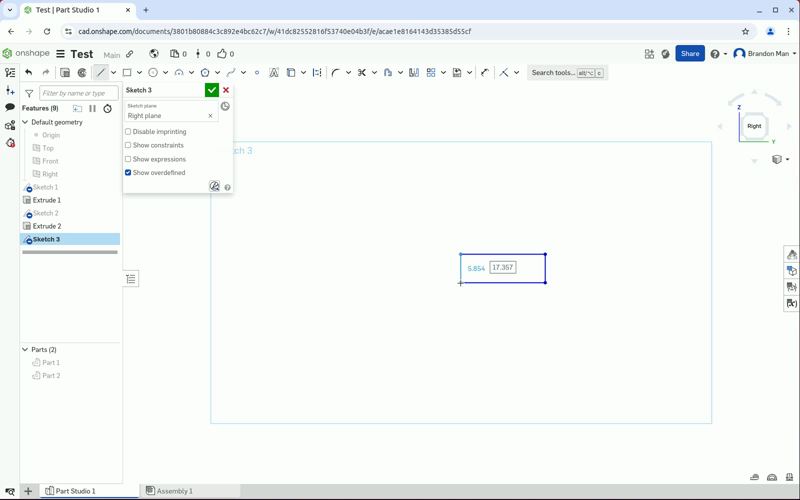
key_up(shift)
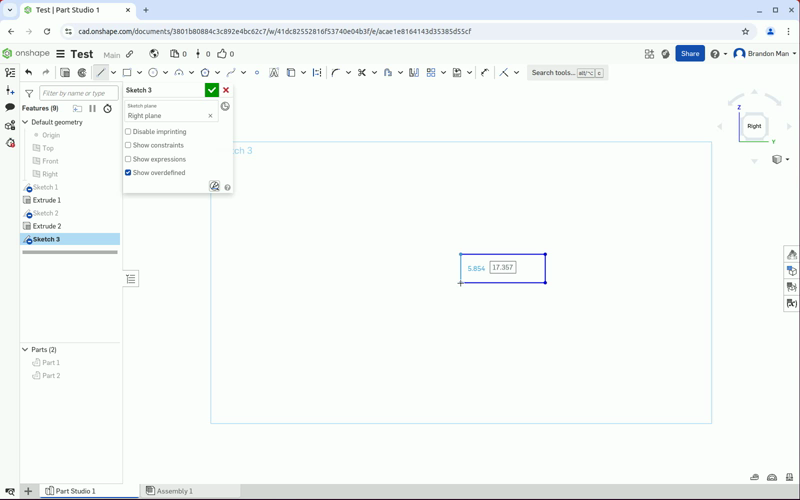
click(460, 282)
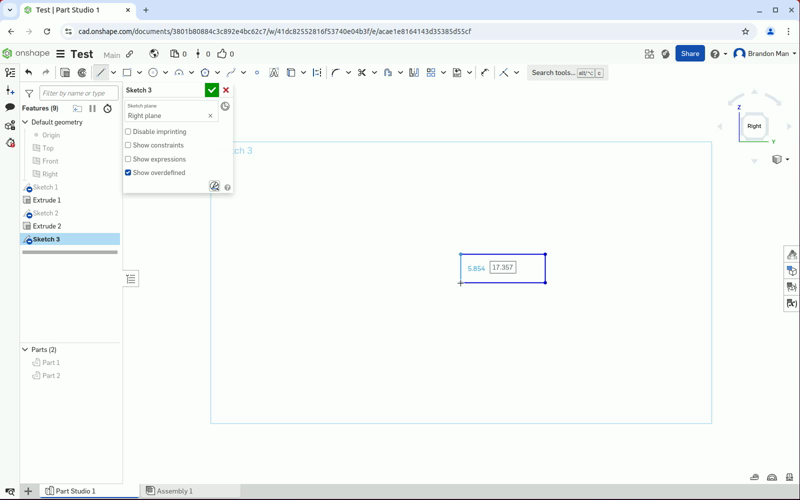
key(esc)
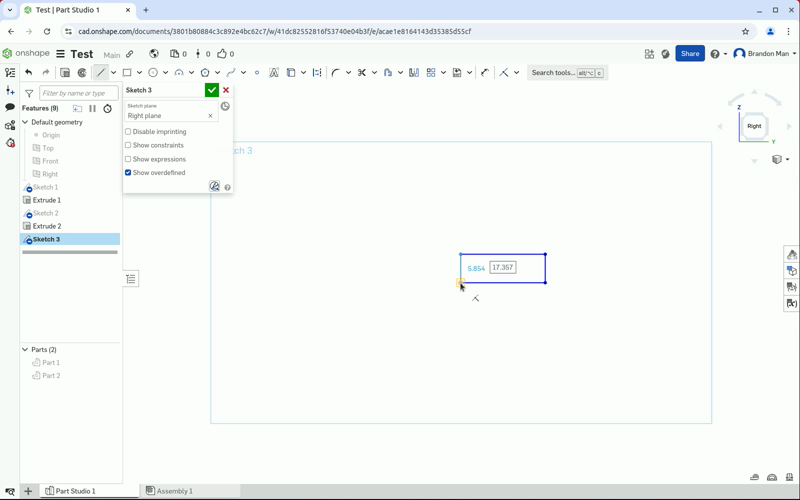
mouse_move(539, 267)
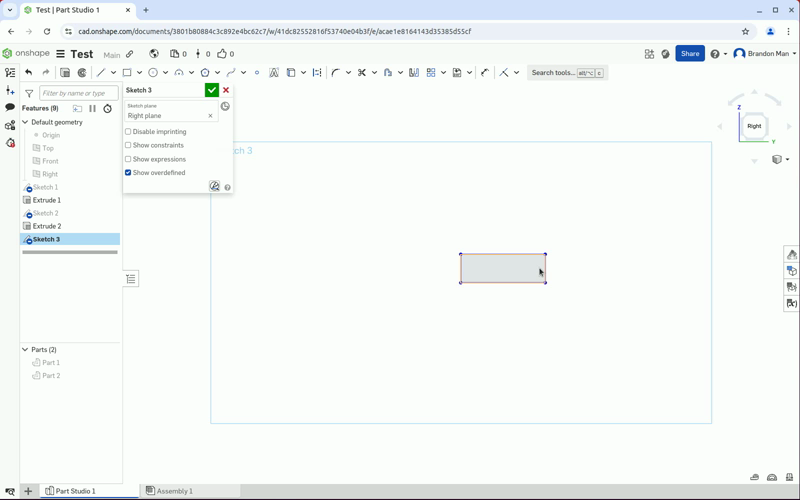
click(539, 267)
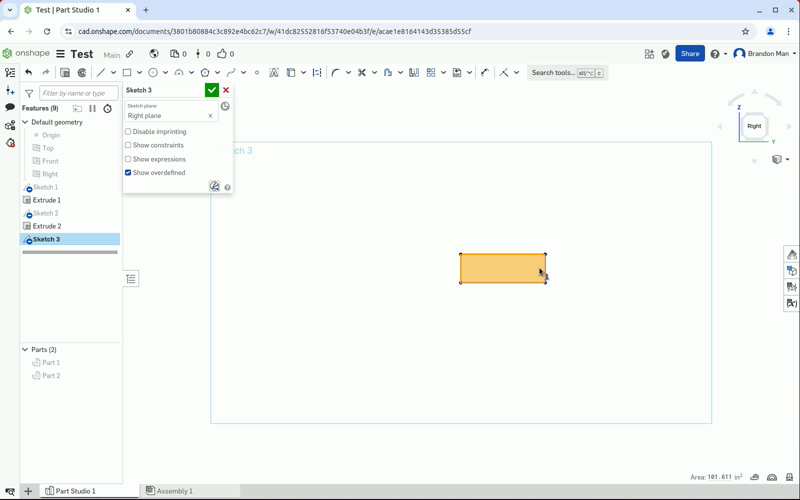
mouse_move(73, 352)
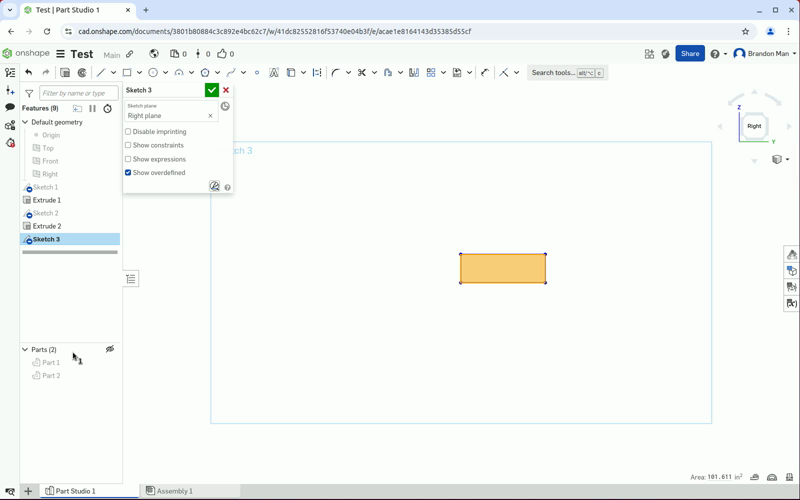
key(shift+y)
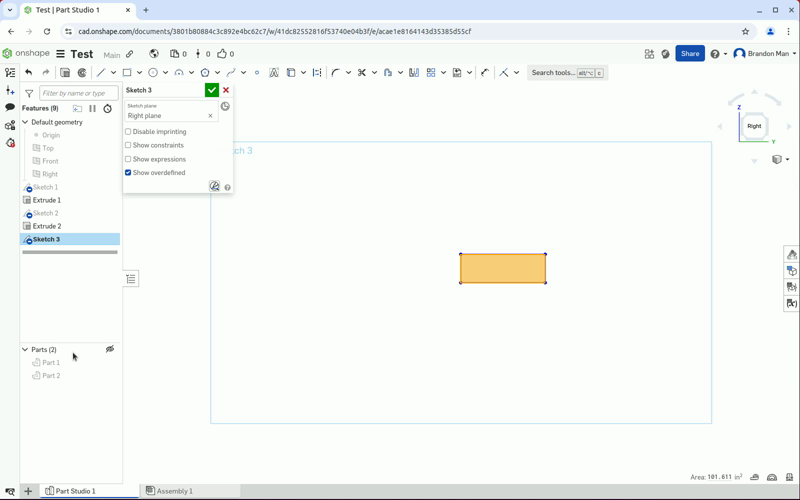
key(shift+e)
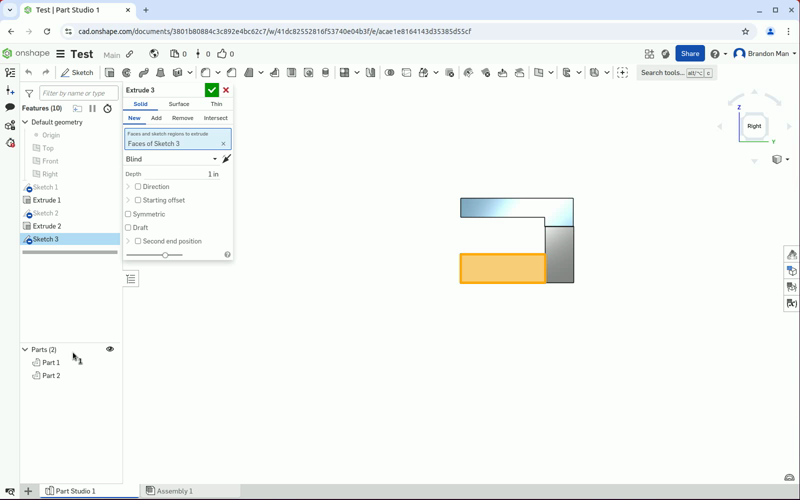
mouse_move(143, 106)
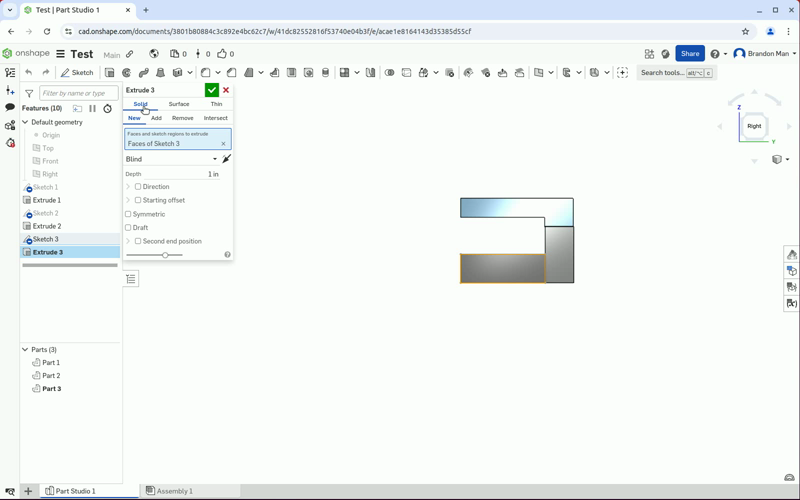
click(143, 106)
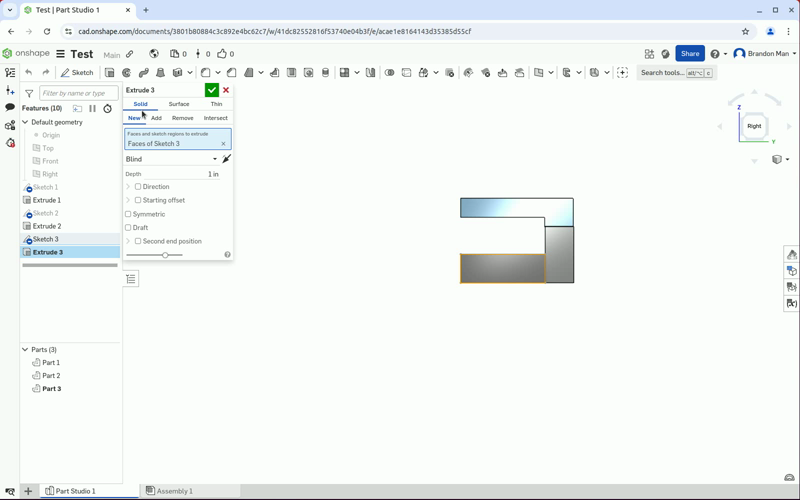
mouse_move(137, 120)
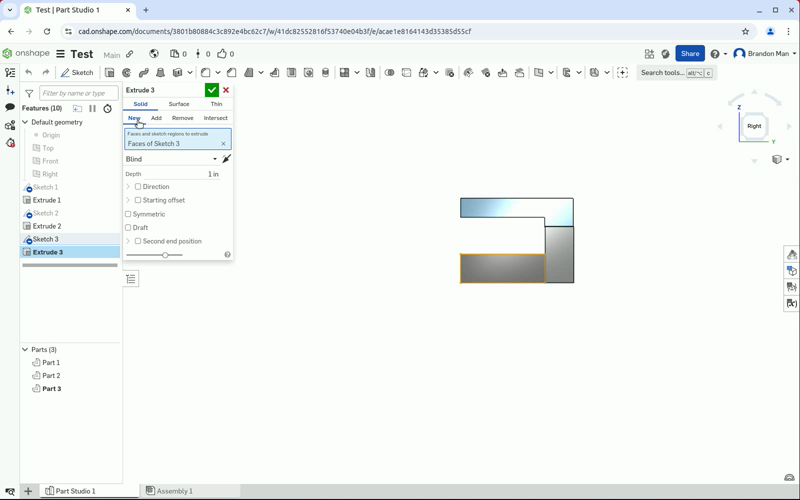
click(137, 120)
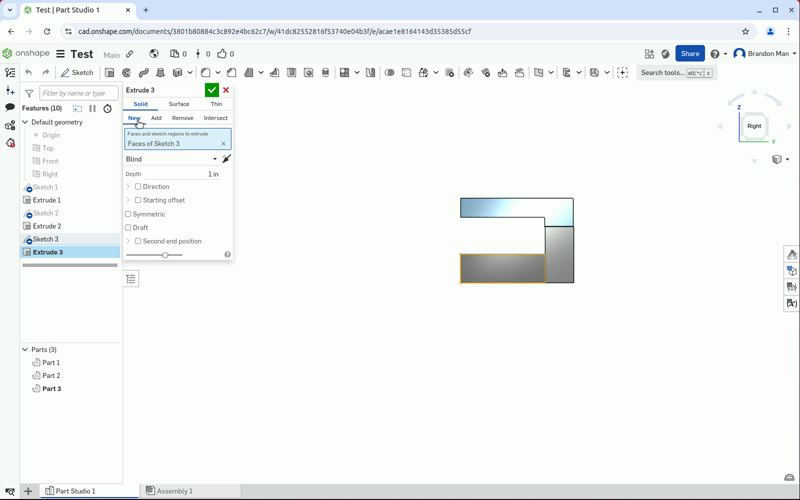
key(tab, 4)
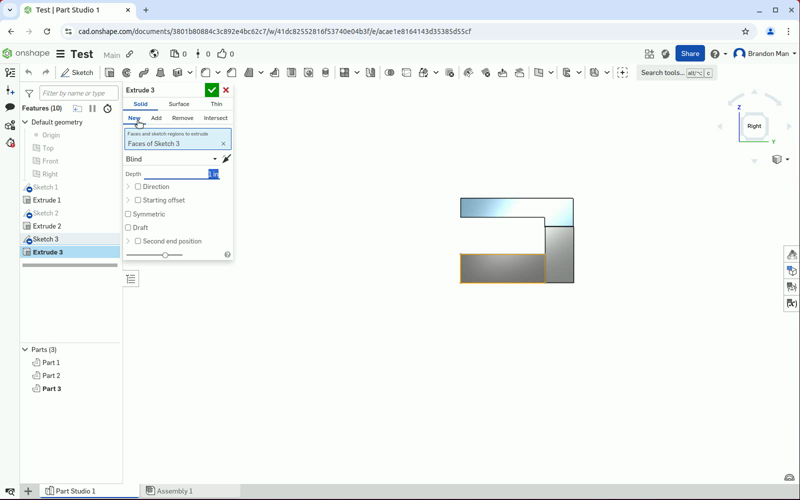
text(-7.703)
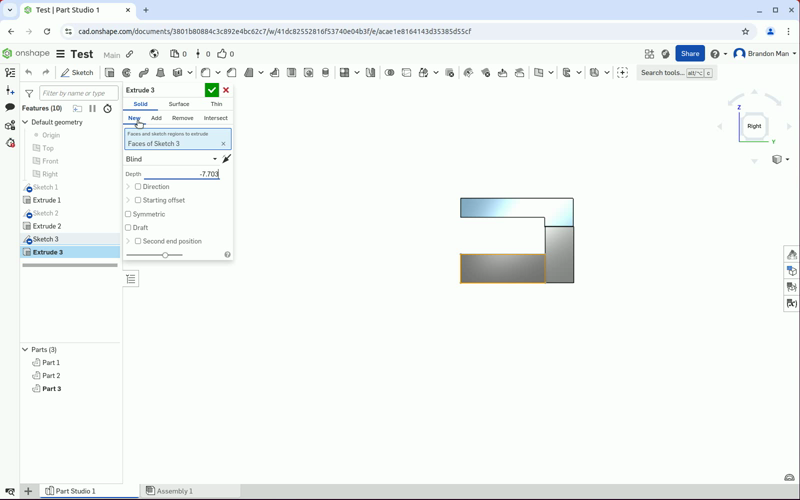
key(enter)
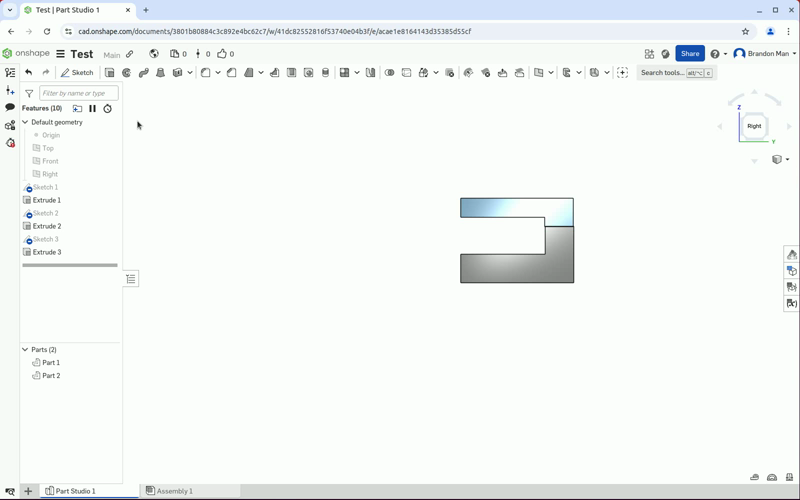
key(shift+h)
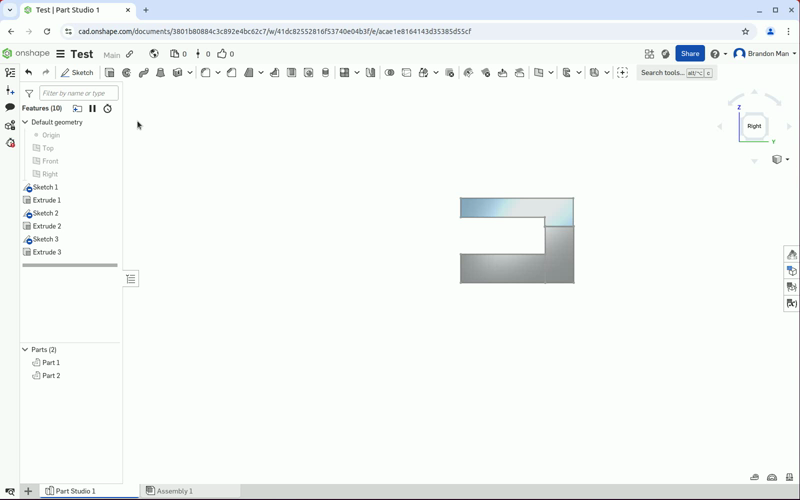
key(shift+h)
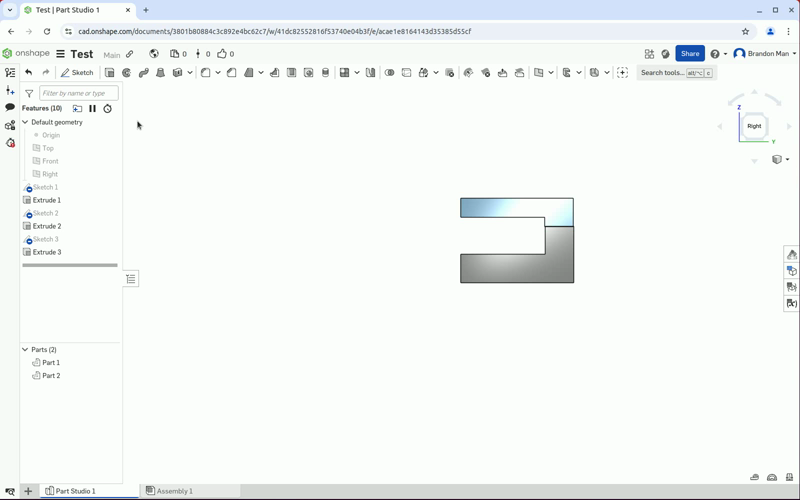
mouse_move(73, 189)
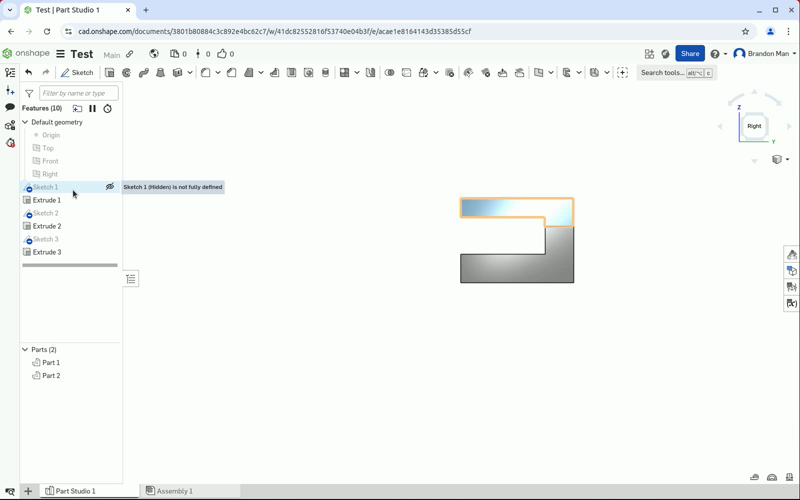
click(73, 189)
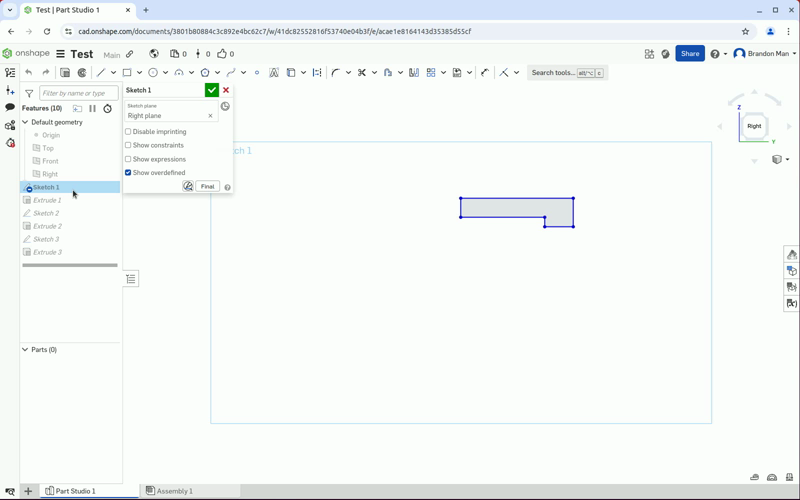
mouse_move(229, 92)
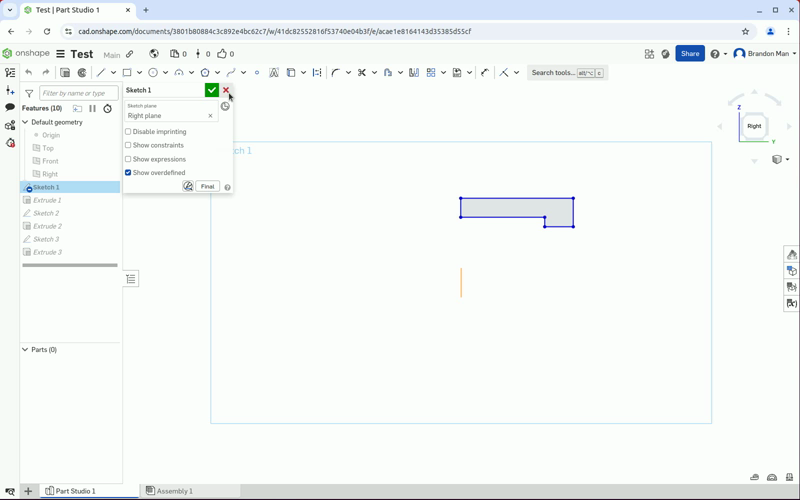
click(229, 92)
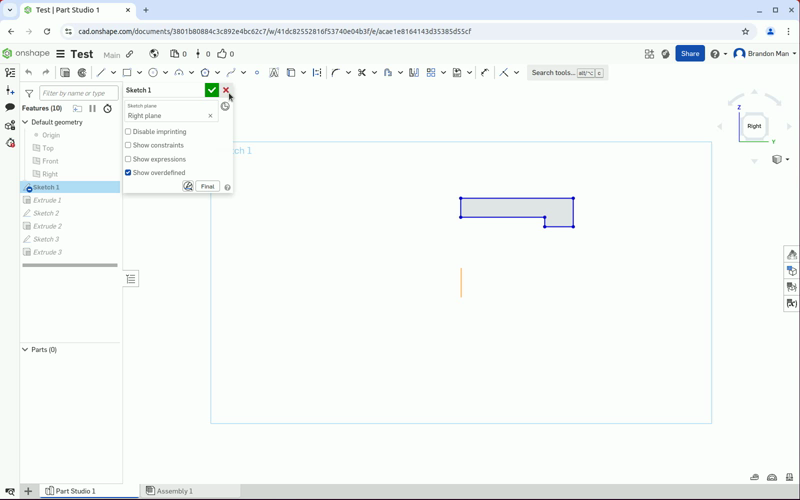
key(shift+s)
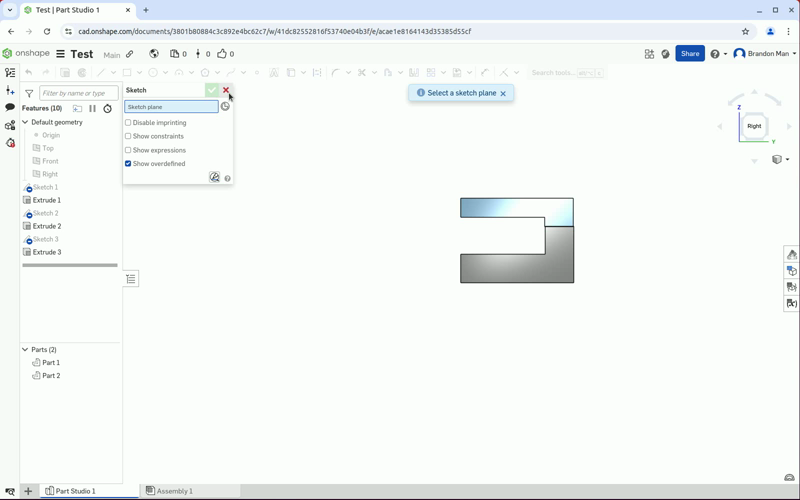
mouse_move(73, 176)
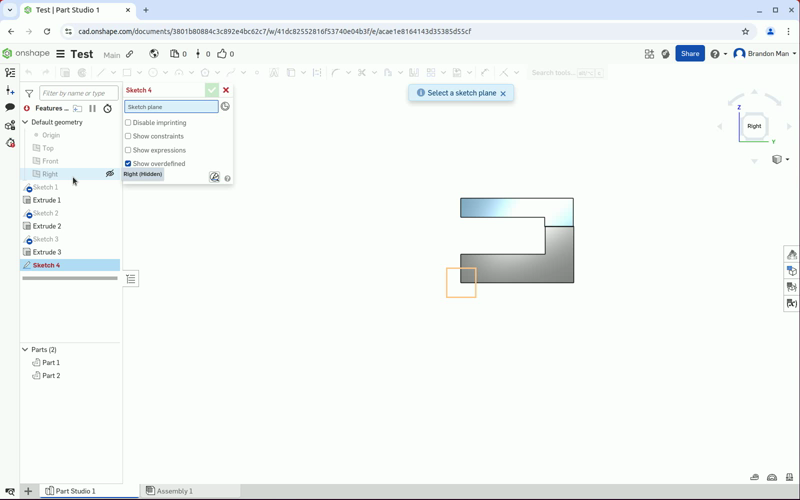
click(73, 176)
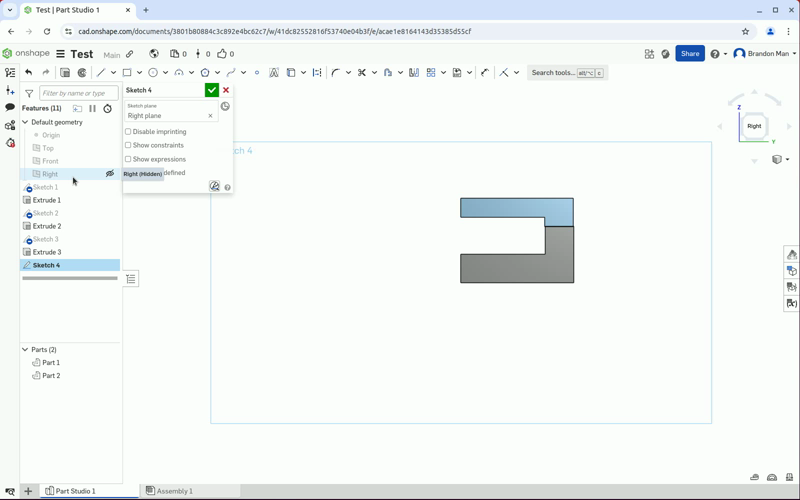
mouse_move(73, 352)
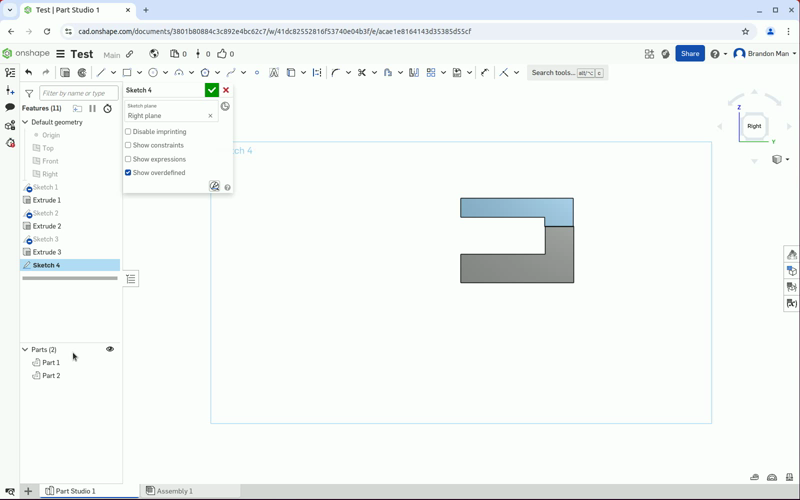
key(y)
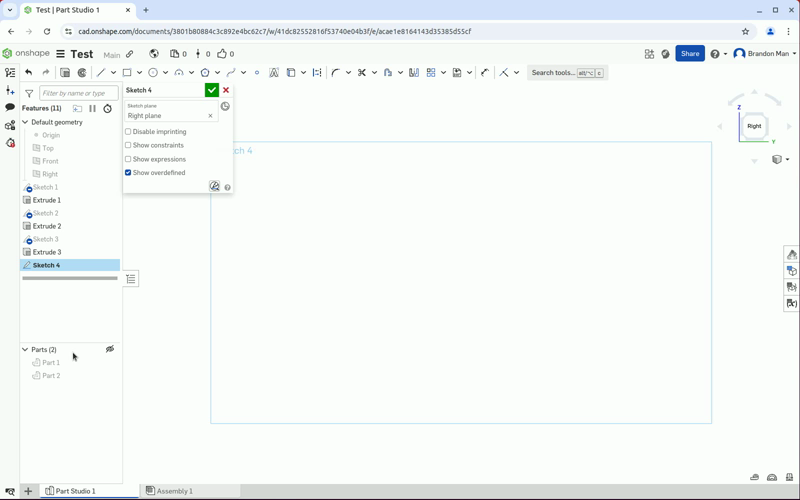
key(l)
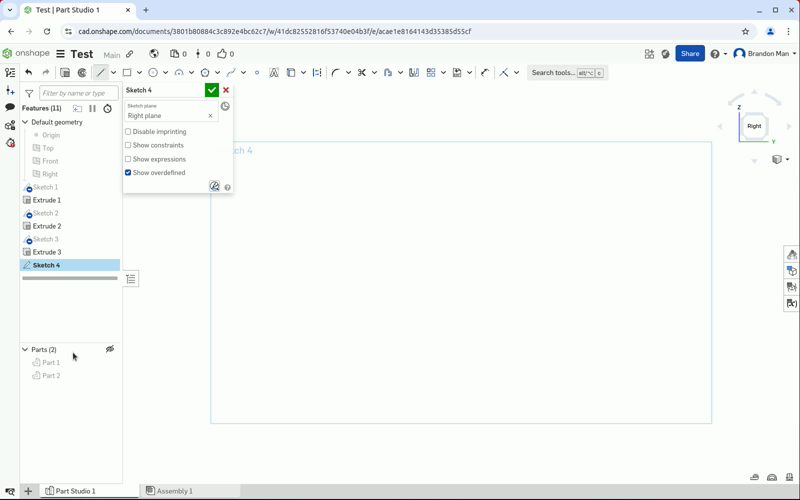
key_down(shift)
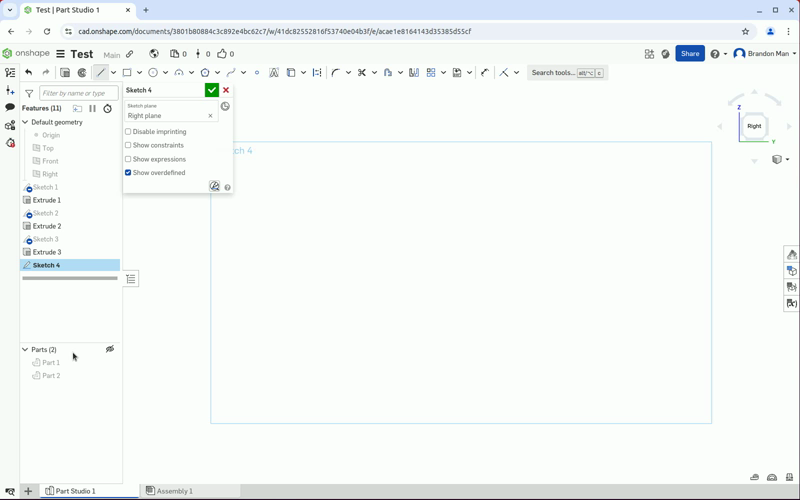
mouse_move(545, 282)
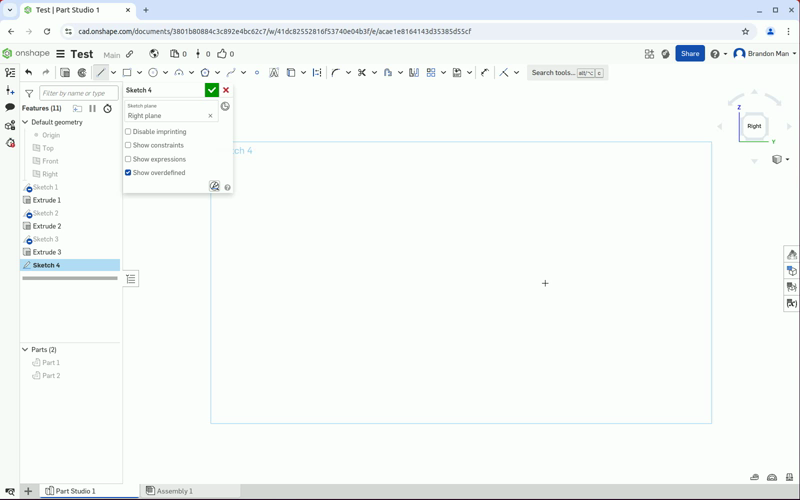
click(545, 282)
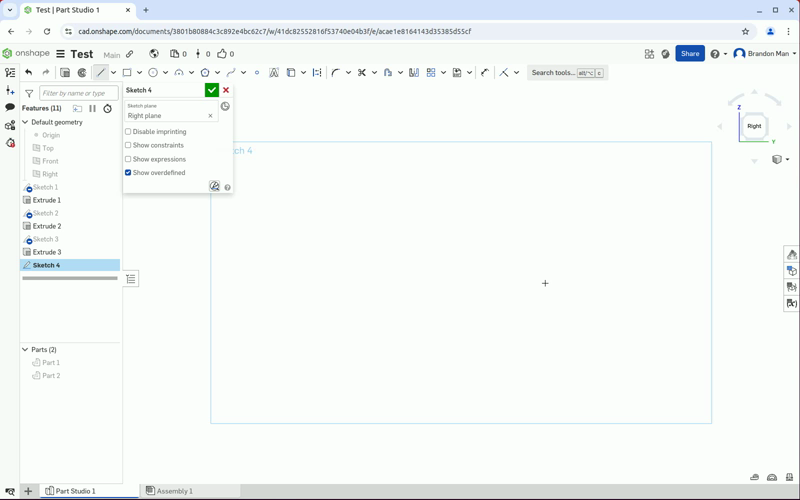
key_up(shift)
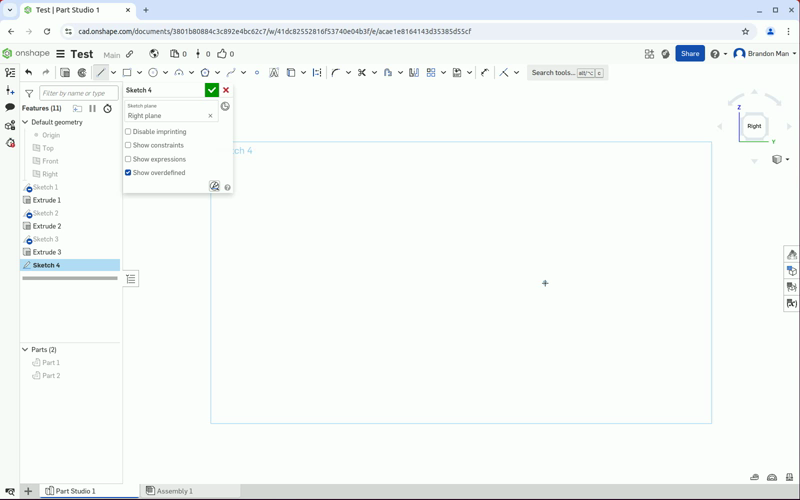
key_down(shift)
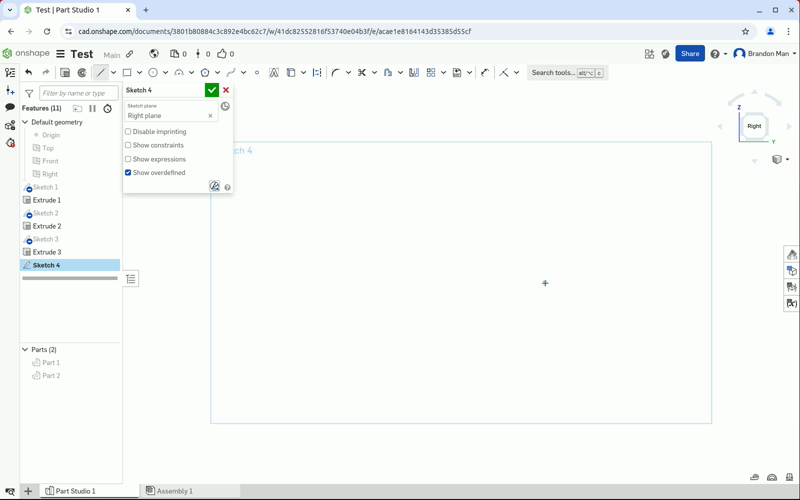
mouse_move(575, 282)
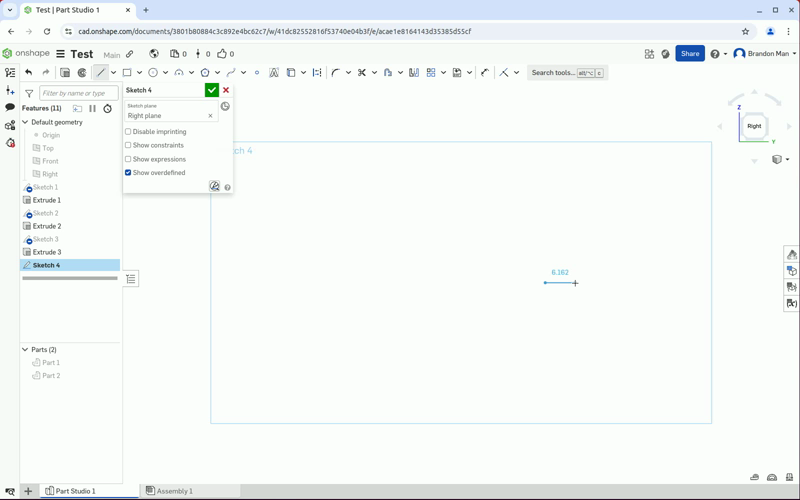
mouse_move(573, 282)
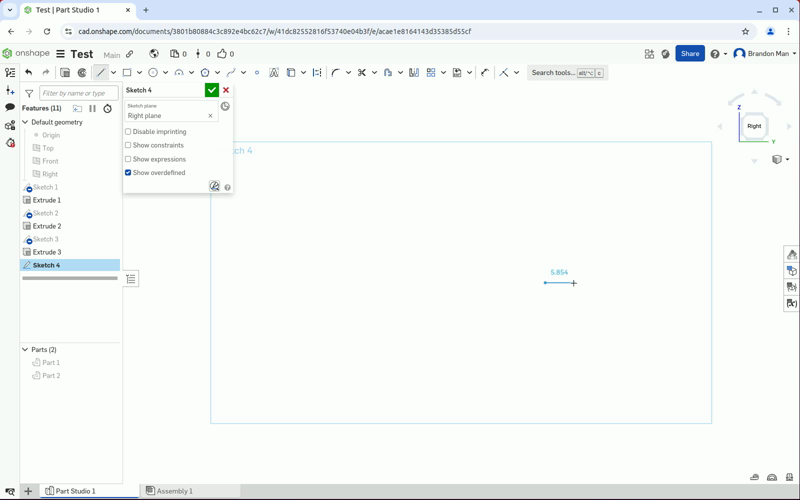
click(573, 282)
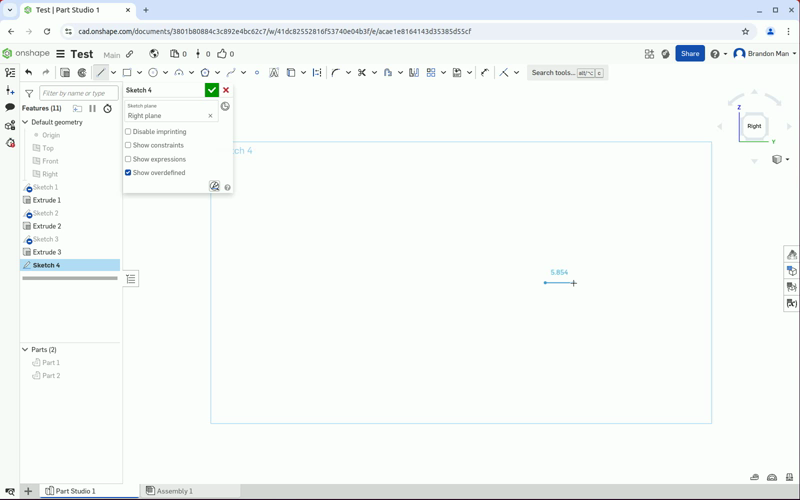
key_up(shift)
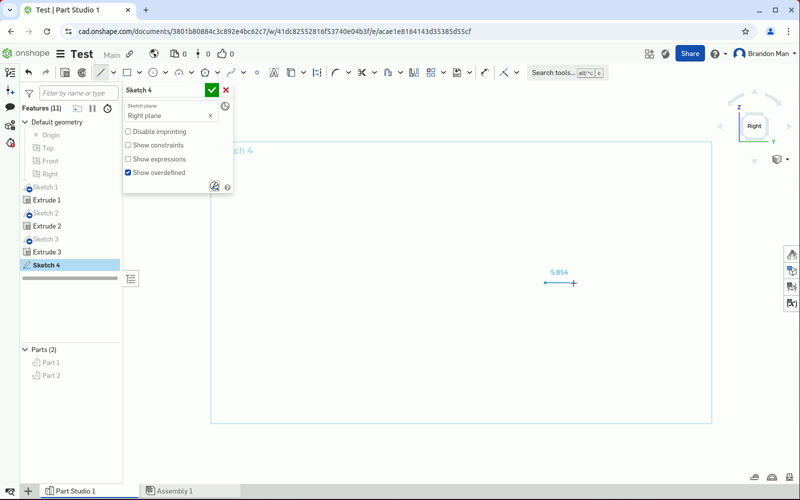
key_down(shift)
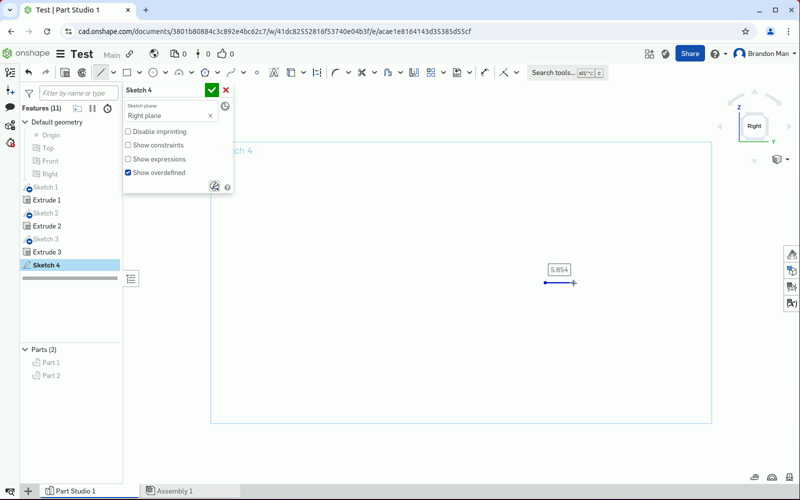
mouse_move(589, 282)
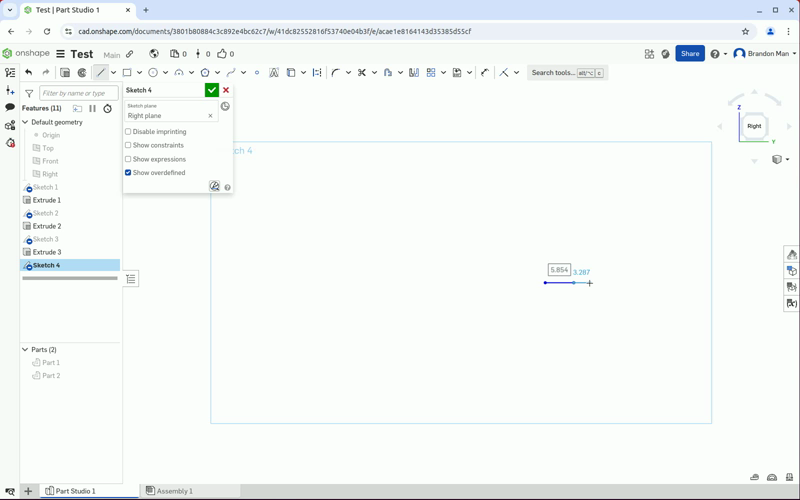
mouse_move(573, 226)
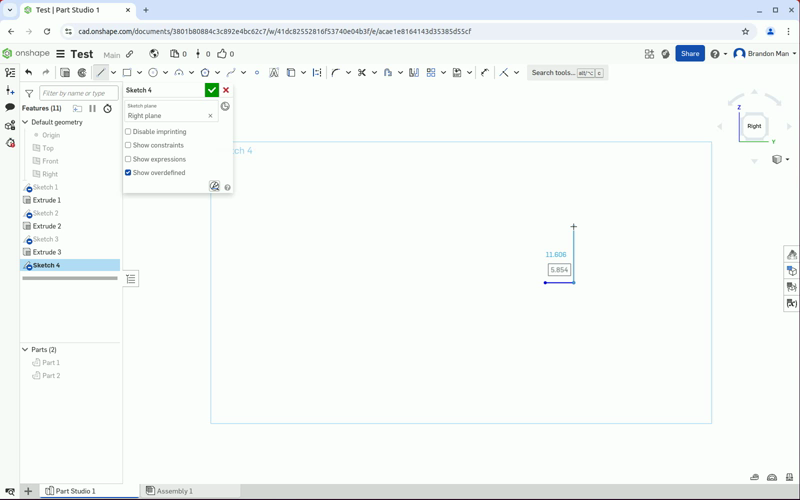
click(573, 226)
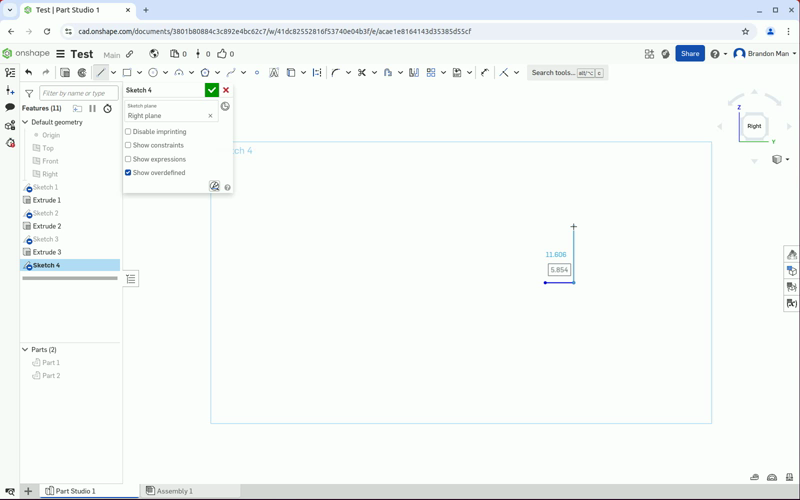
key_up(shift)
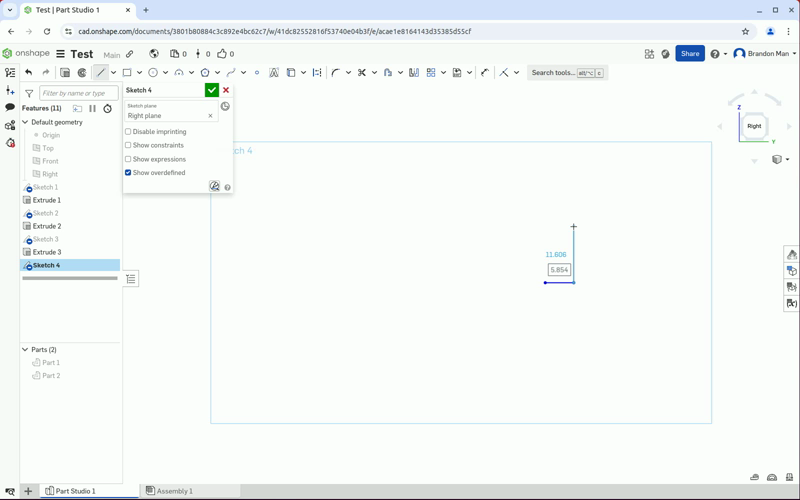
key_down(shift)
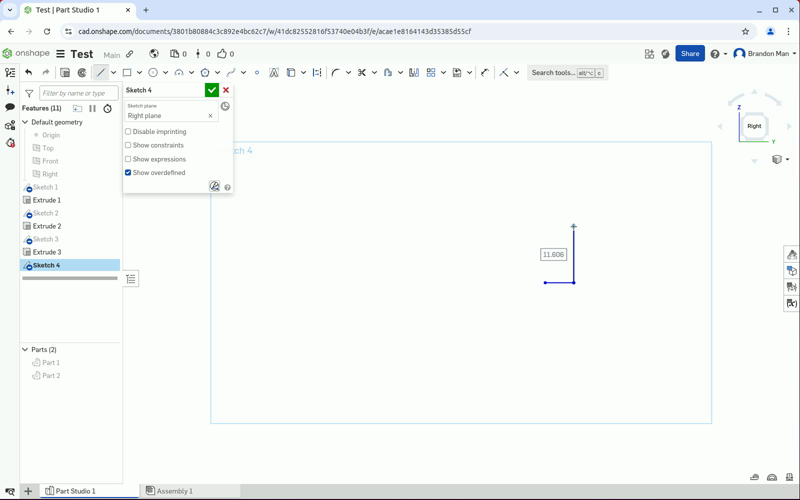
mouse_move(589, 226)
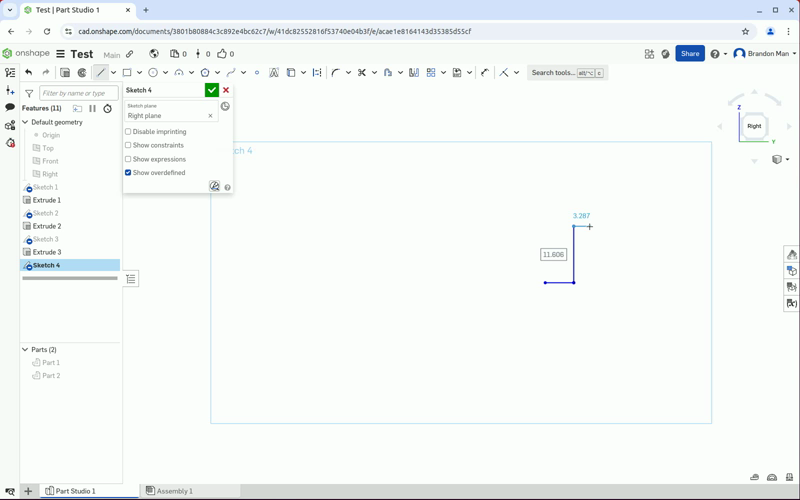
mouse_move(545, 226)
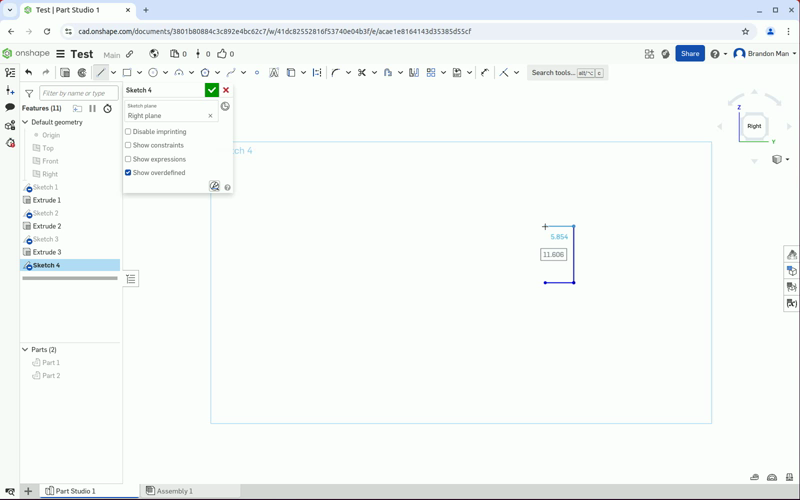
click(545, 226)
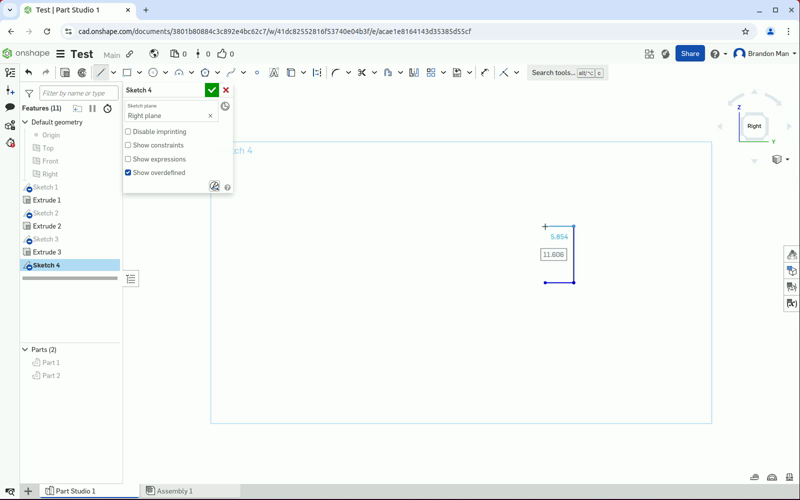
key_up(shift)
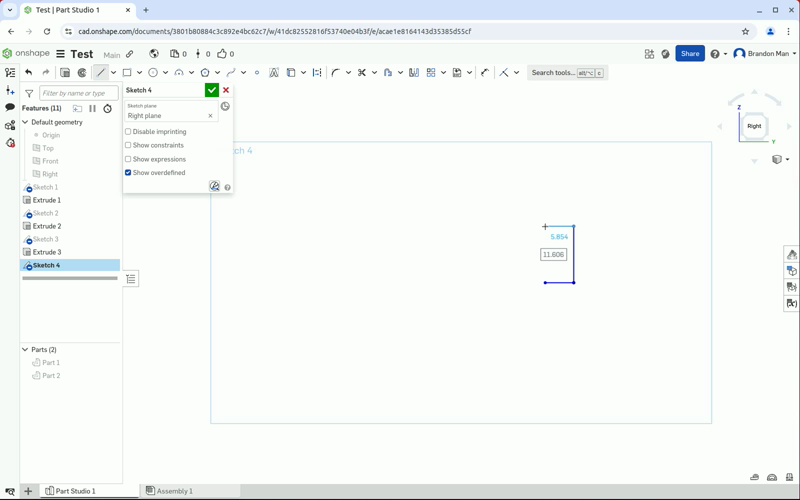
key_down(shift)
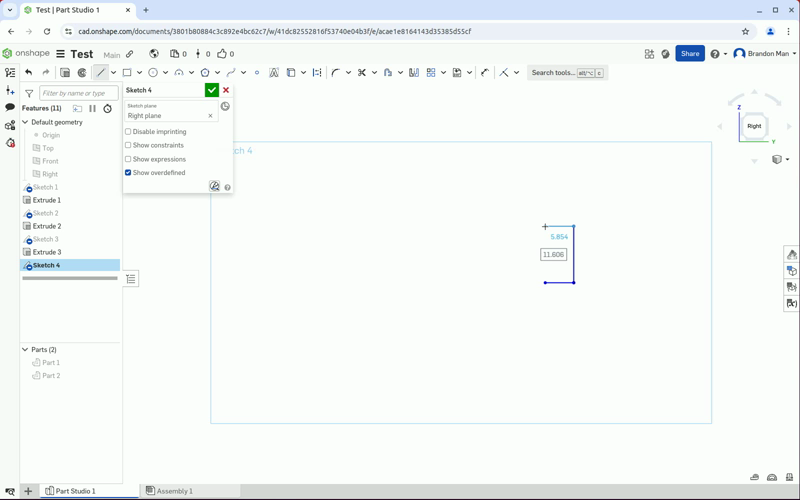
mouse_move(575, 226)
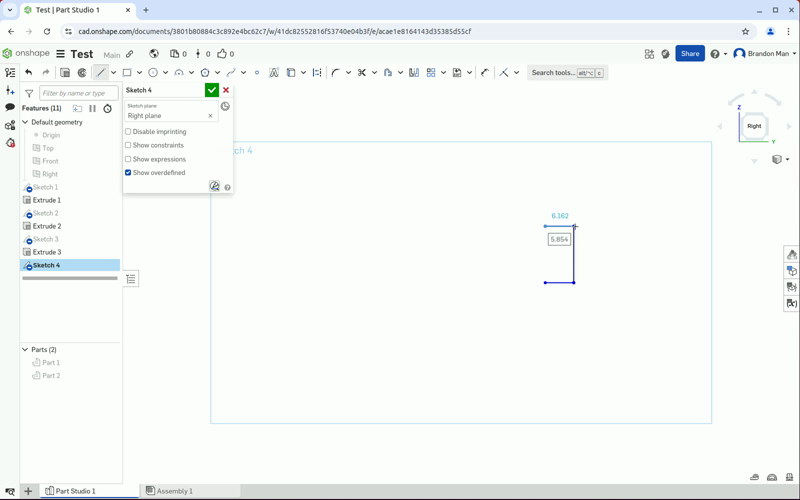
mouse_move(545, 254)
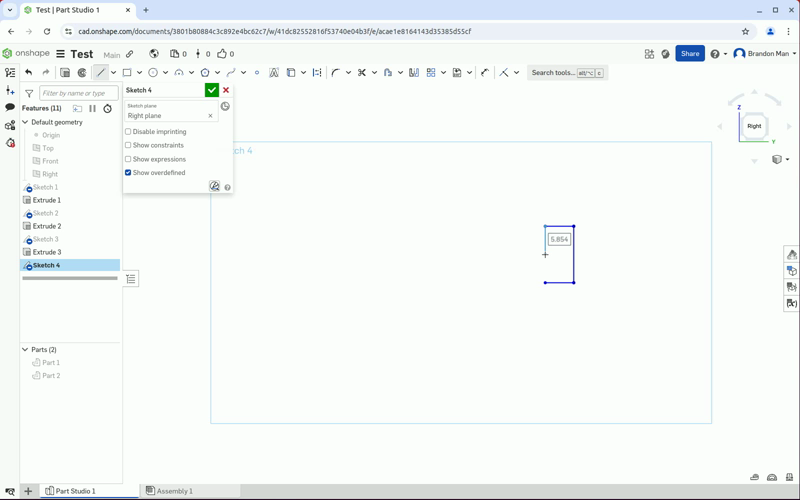
click(545, 254)
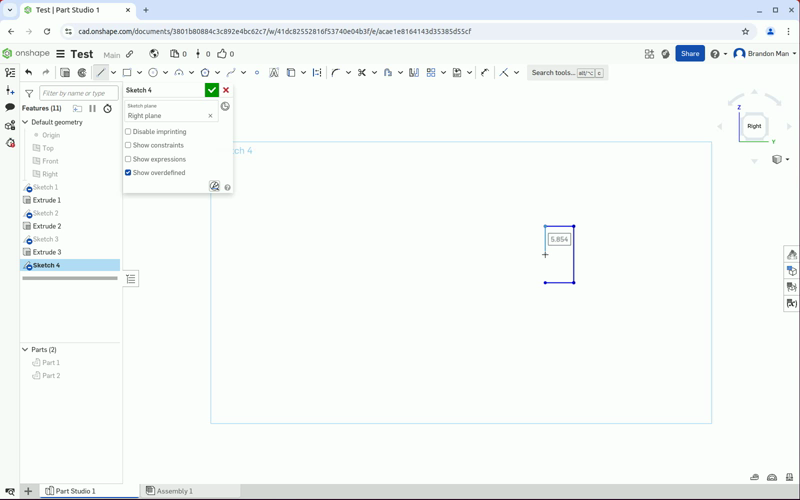
key_up(shift)
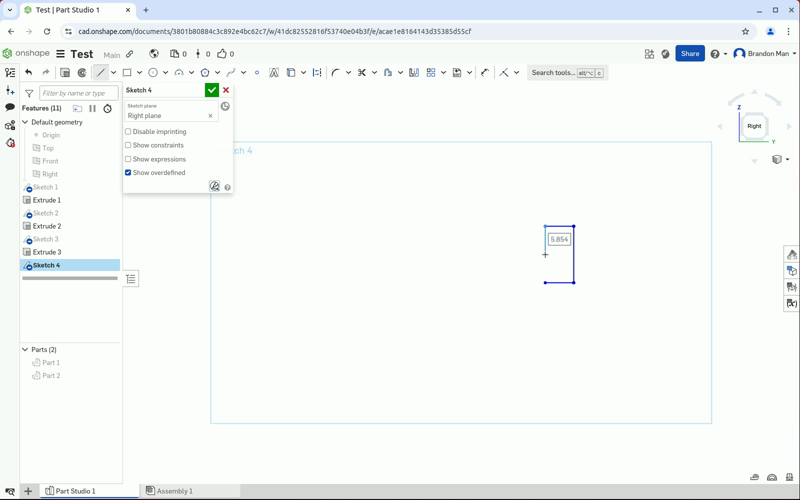
mouse_move(575, 254)
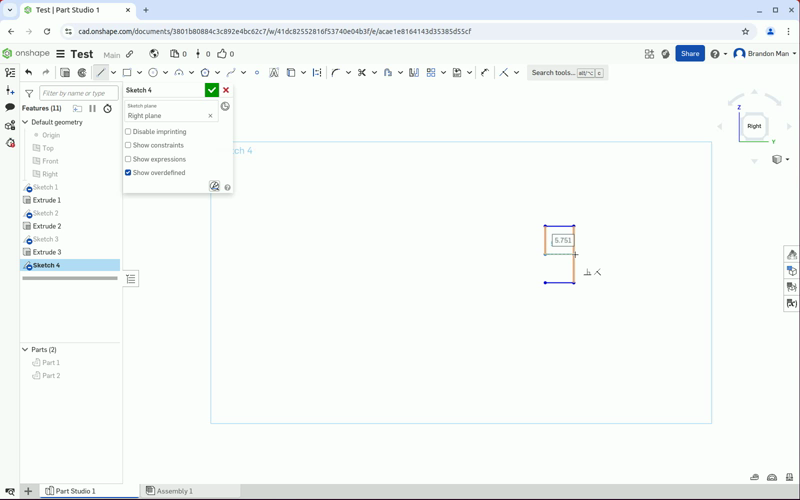
key_down(shift)
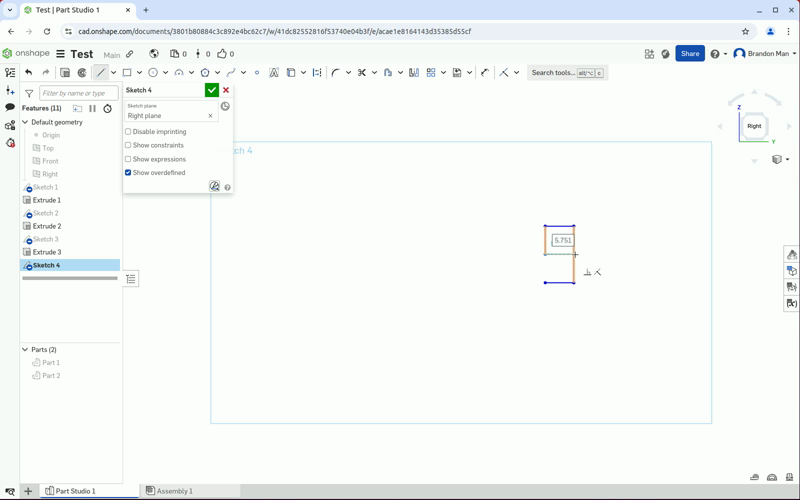
mouse_move(545, 282)
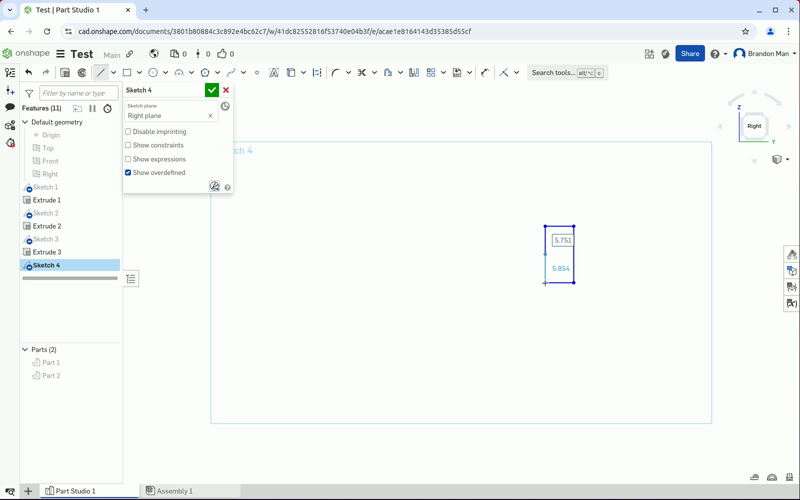
key_up(shift)
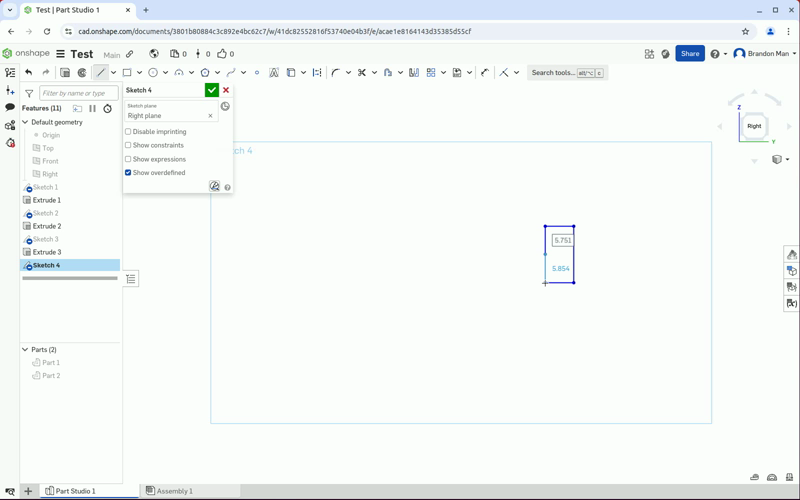
click(545, 282)
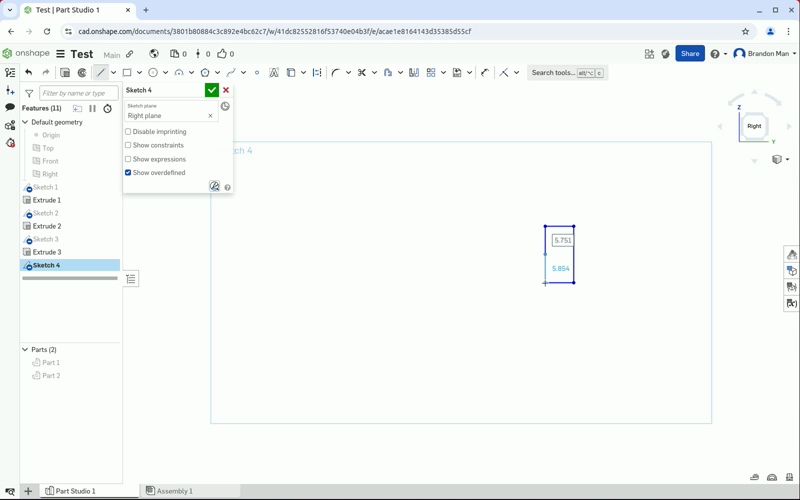
key(esc)
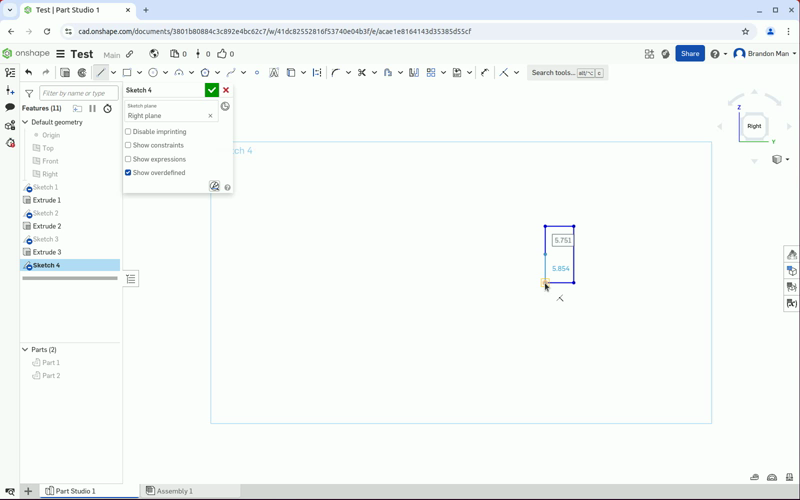
mouse_move(567, 256)
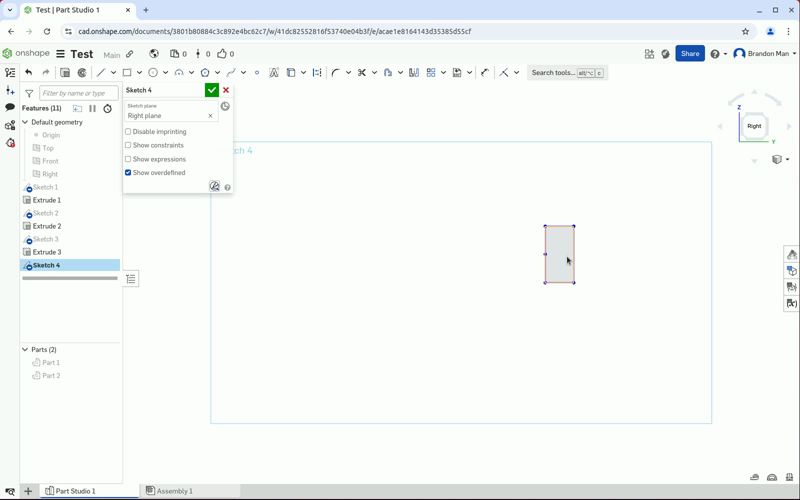
scroll(6)
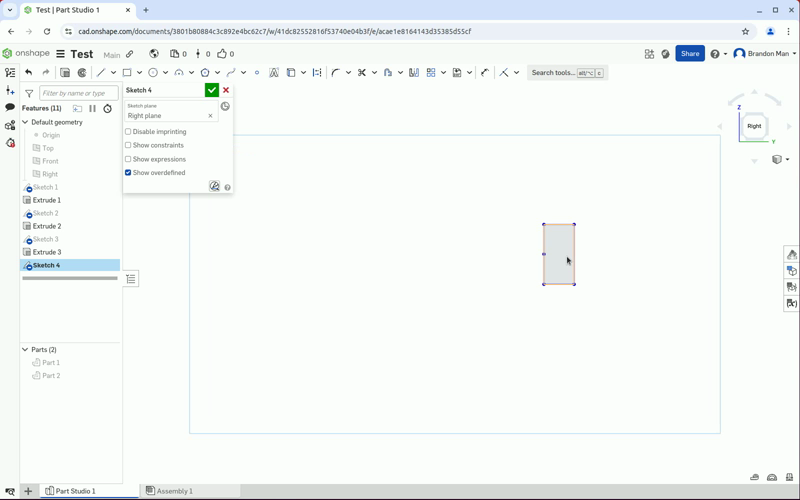
scroll(6)
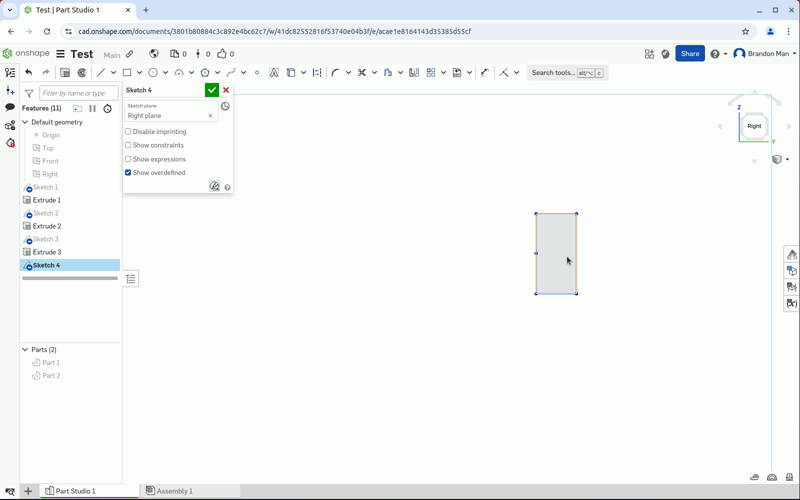
scroll(6)
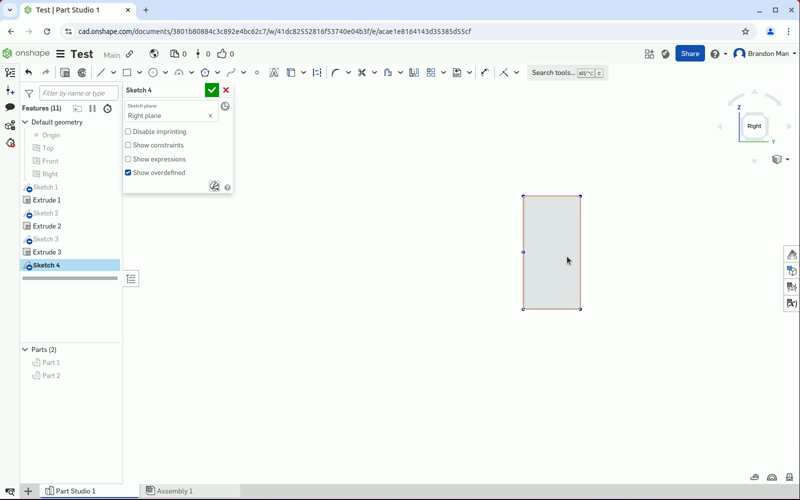
scroll(6)
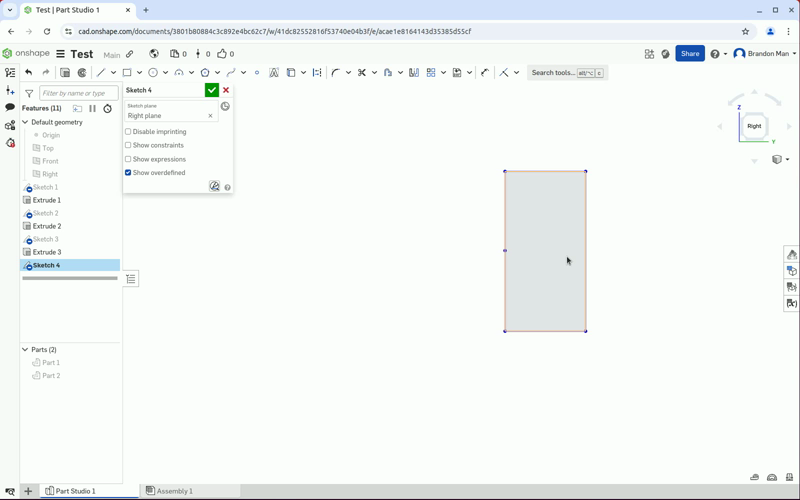
scroll(6)
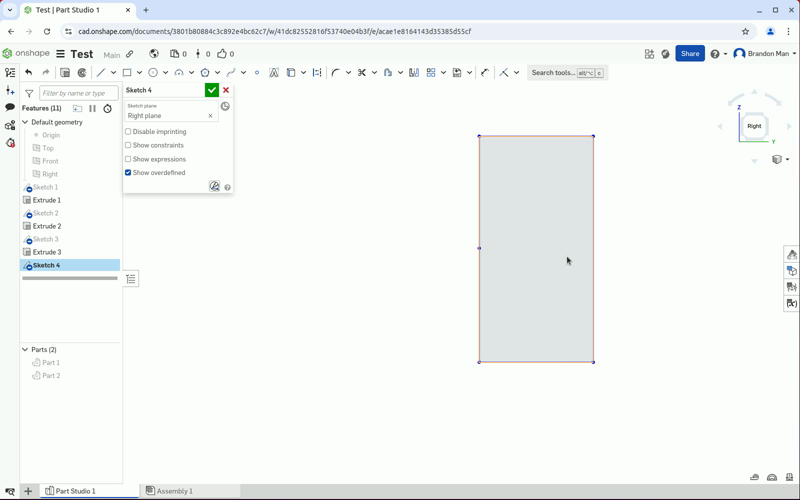
scroll(6)
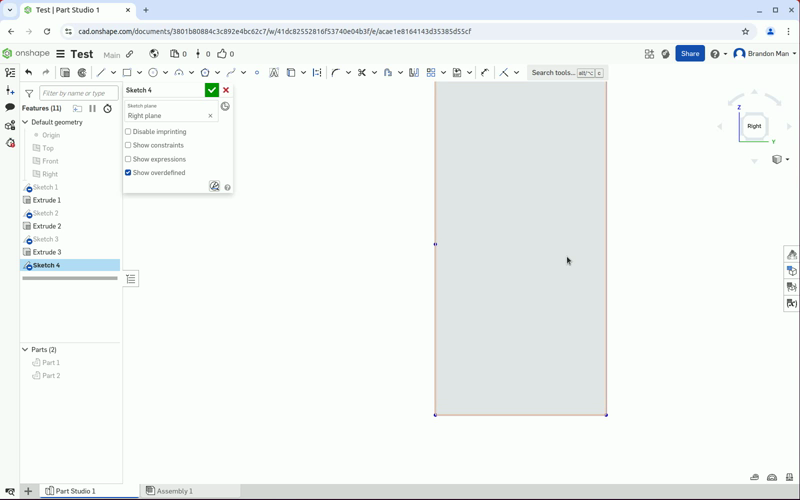
scroll(6)
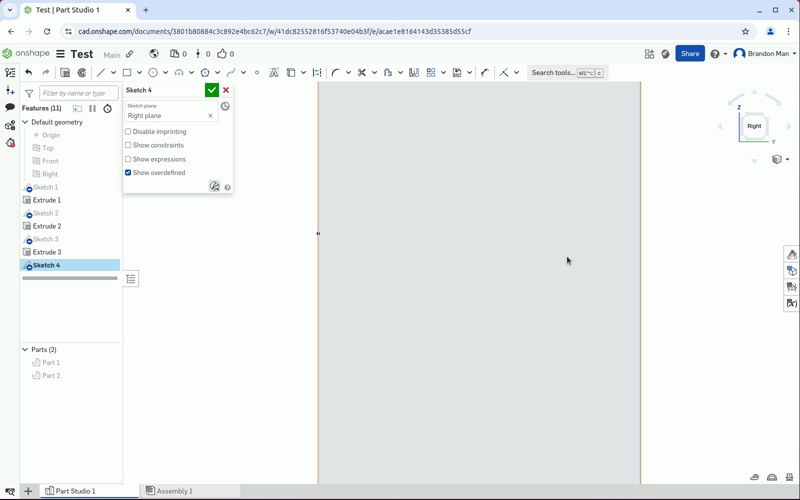
click(567, 256)
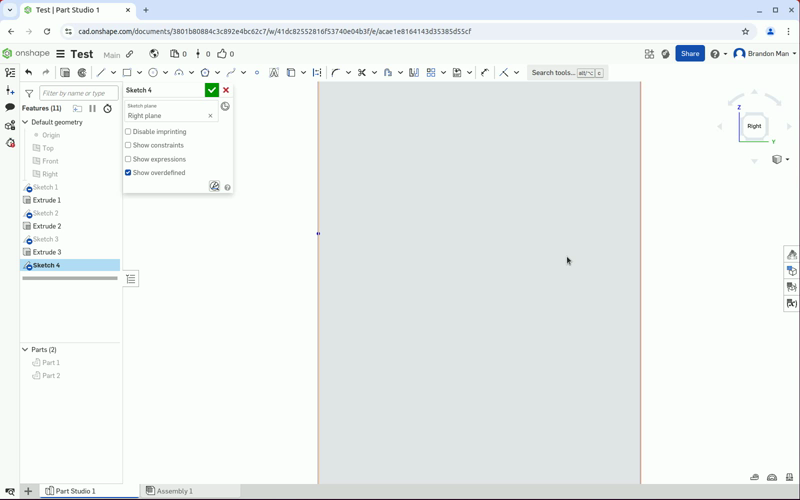
scroll(-6)
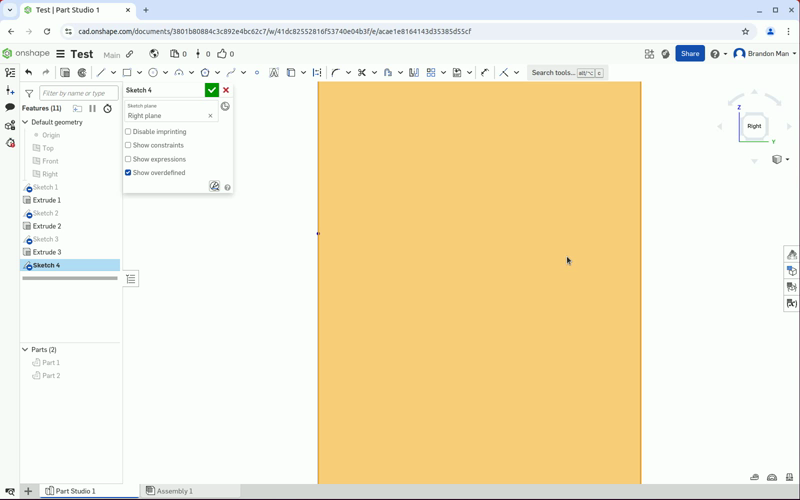
scroll(-6)
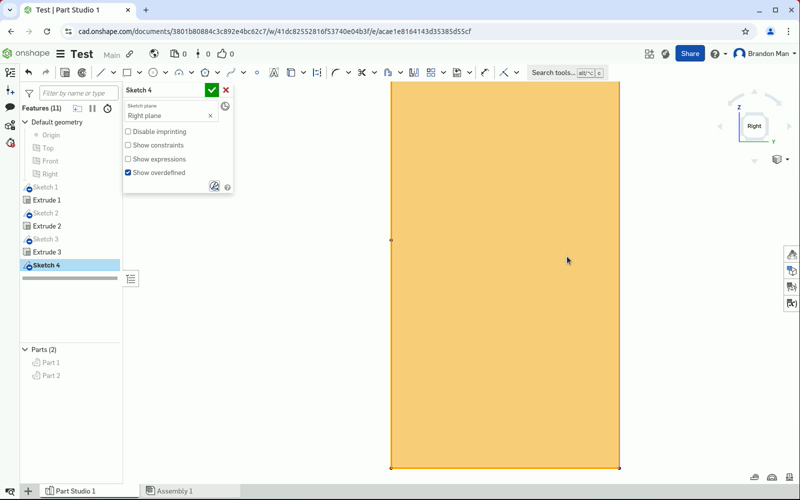
scroll(-6)
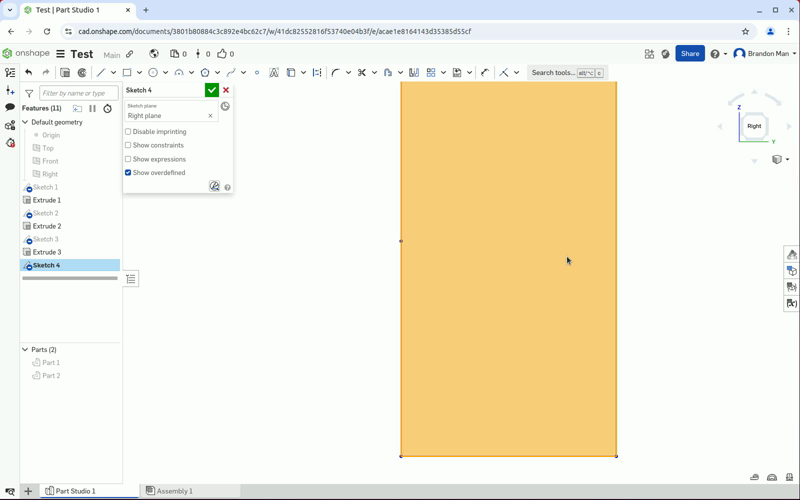
scroll(-6)
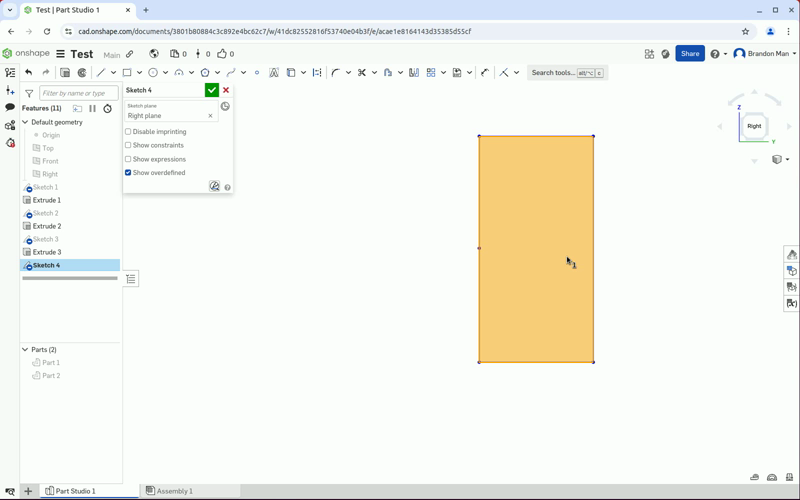
scroll(-6)
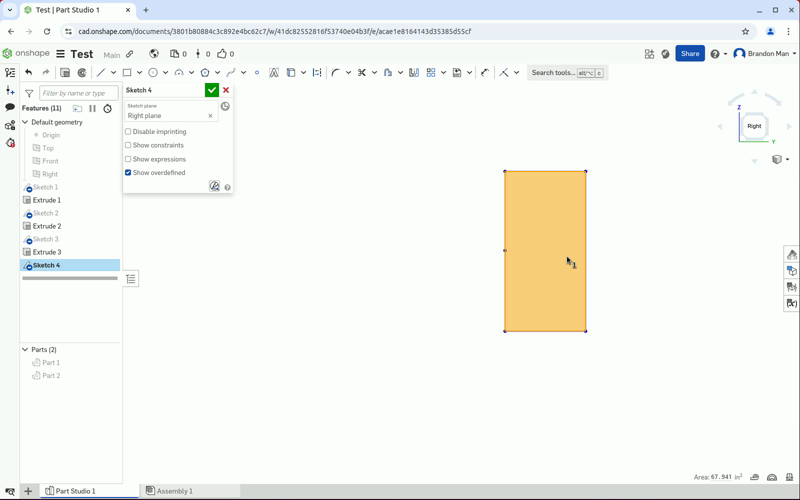
scroll(-6)
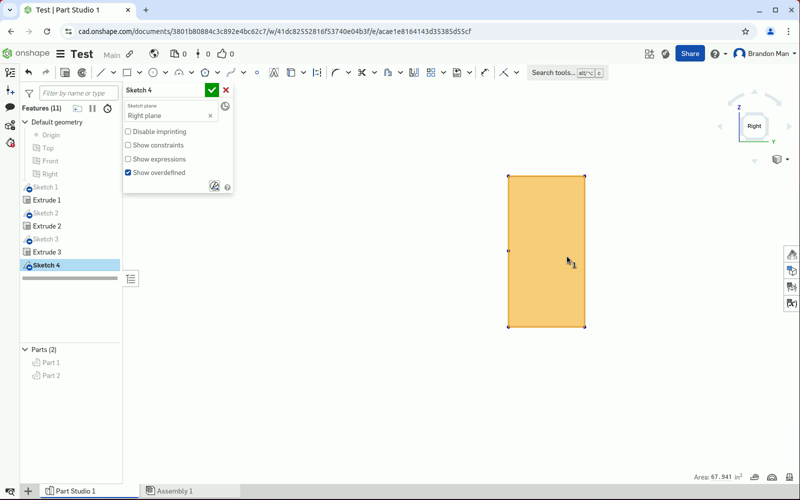
scroll(-6)
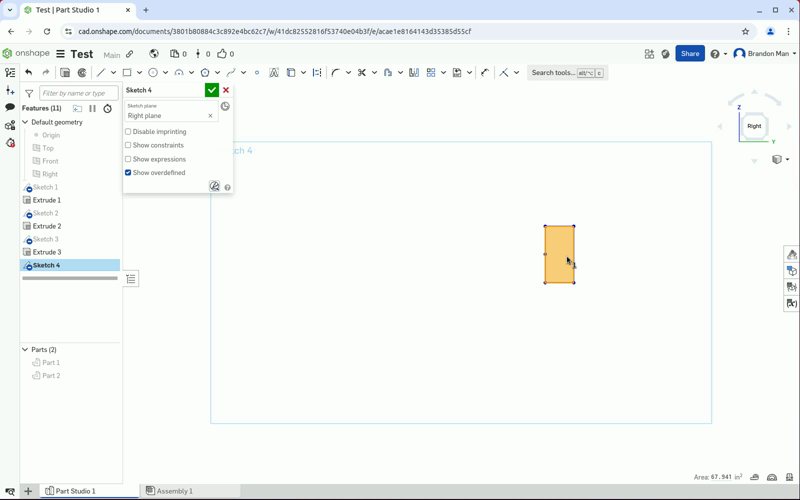
mouse_move(73, 352)
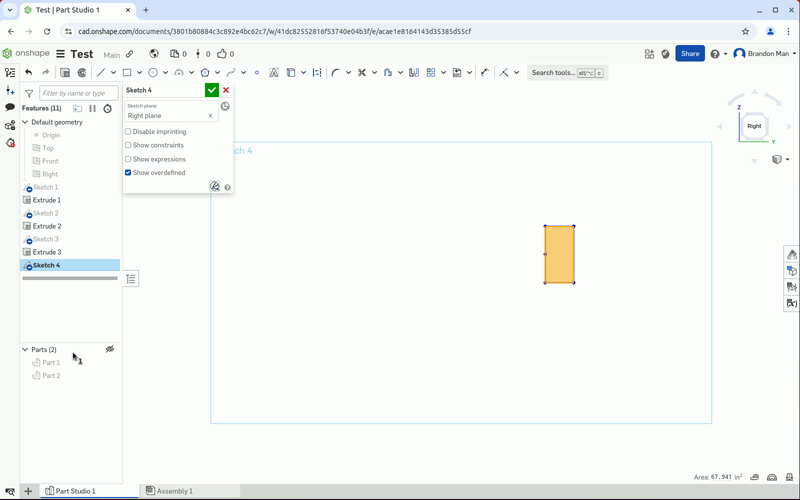
key(shift+y)
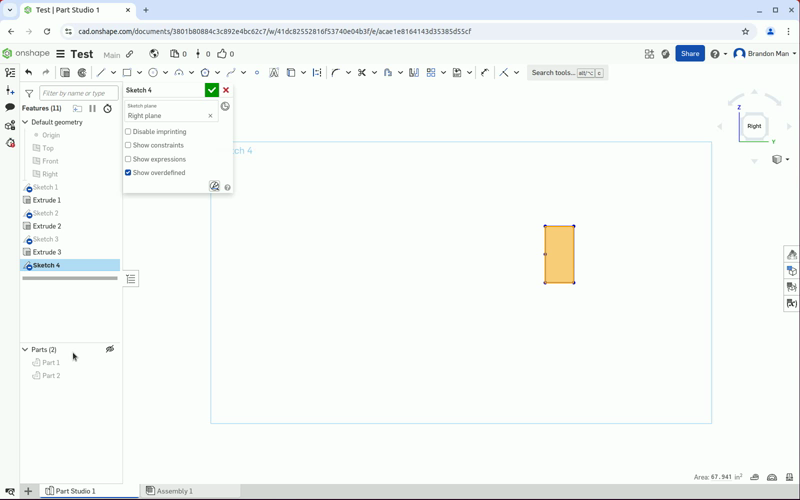
key(shift+e)
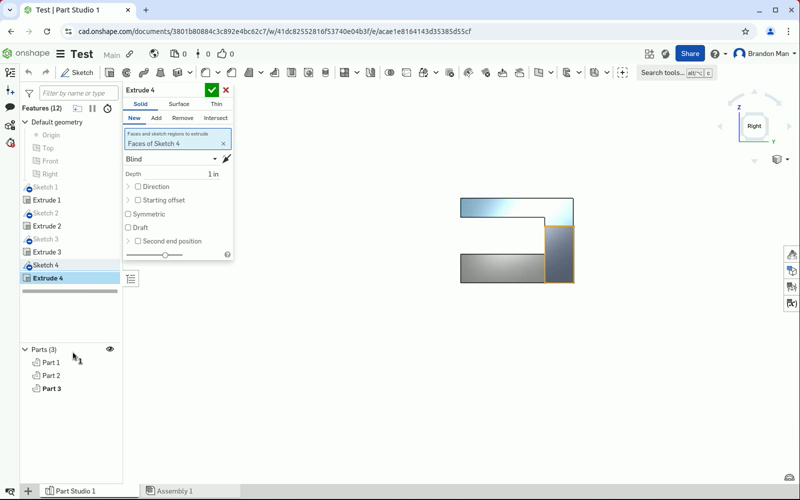
mouse_move(143, 106)
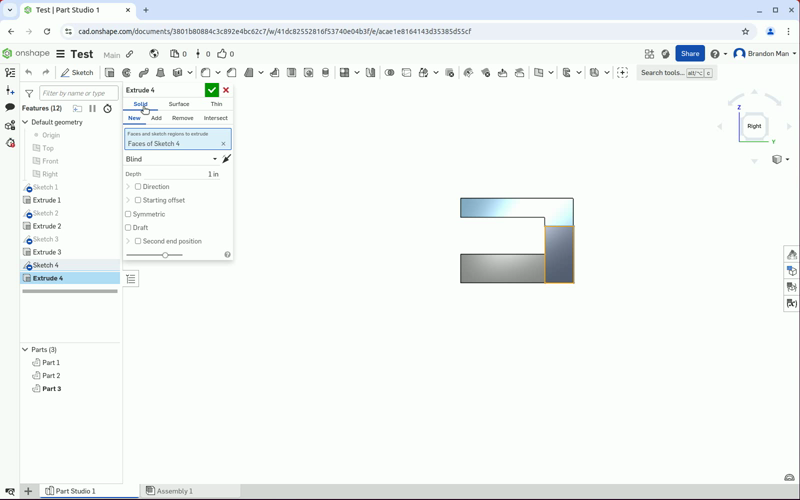
click(143, 106)
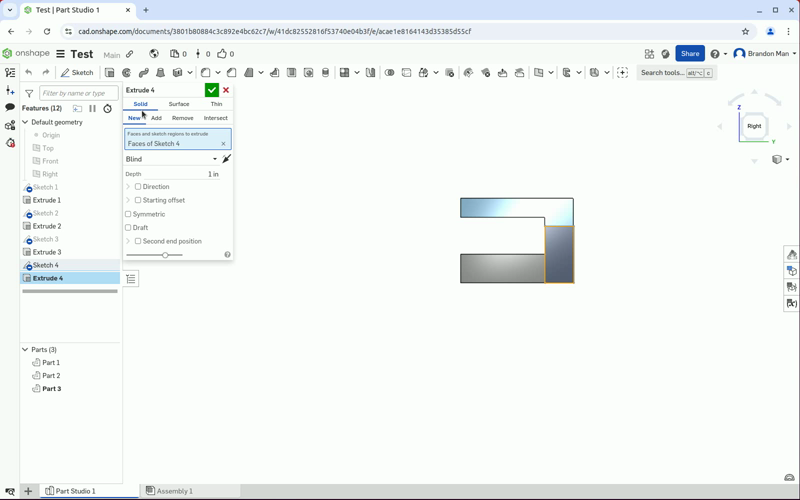
mouse_move(137, 120)
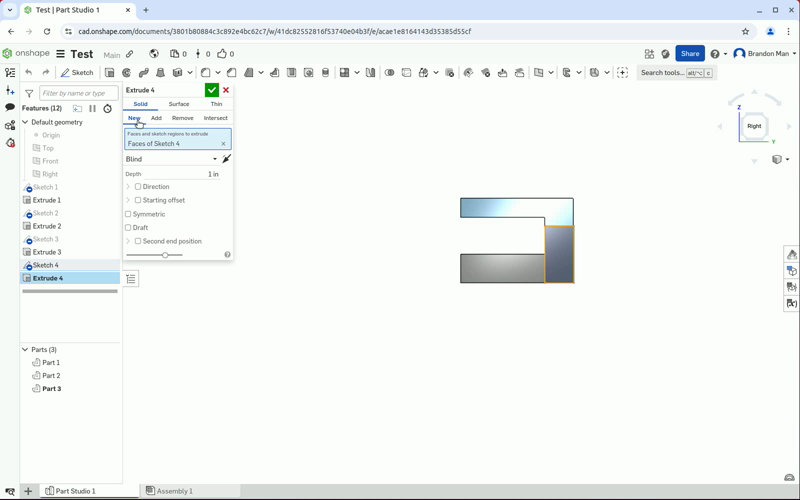
click(137, 120)
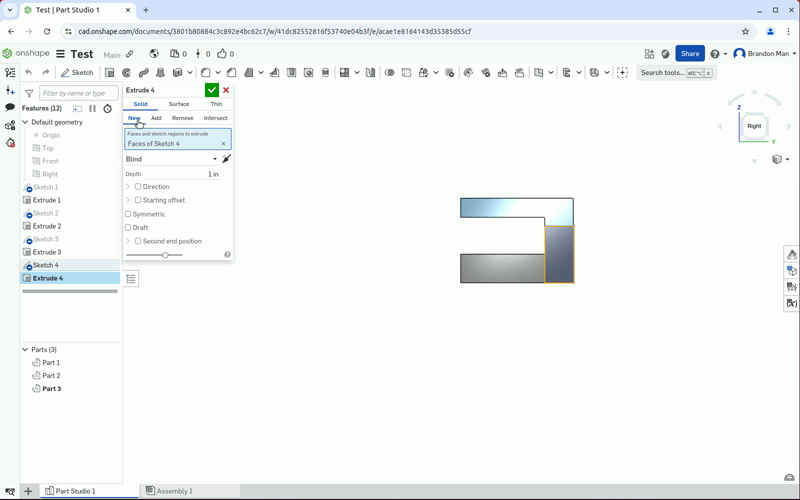
key(tab, 4)
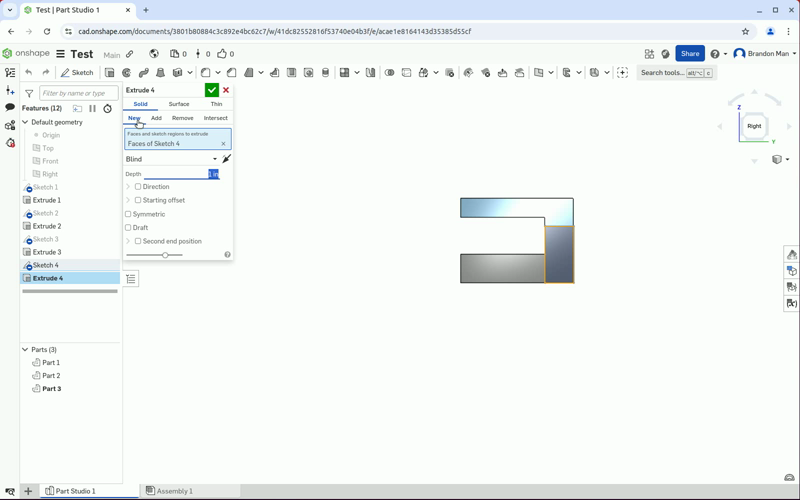
text(13.48)
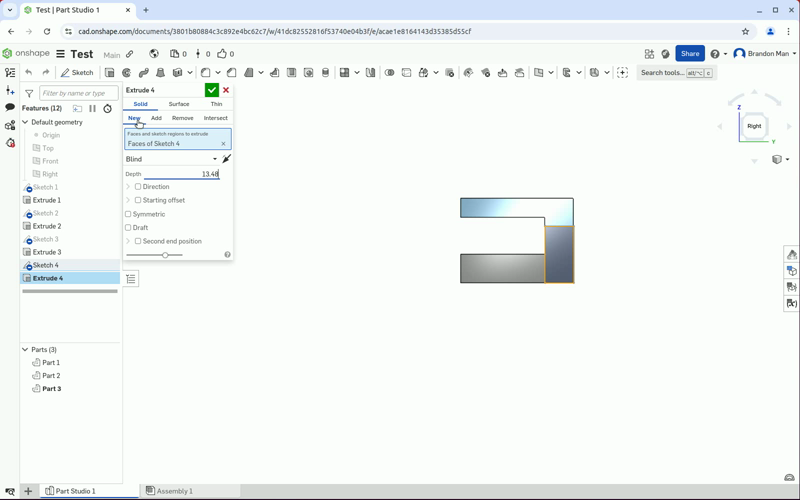
key(enter)
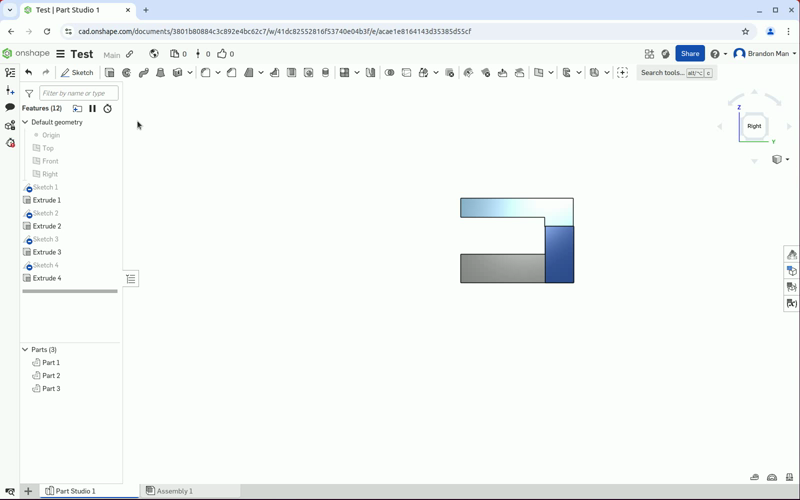
key(shift+h)
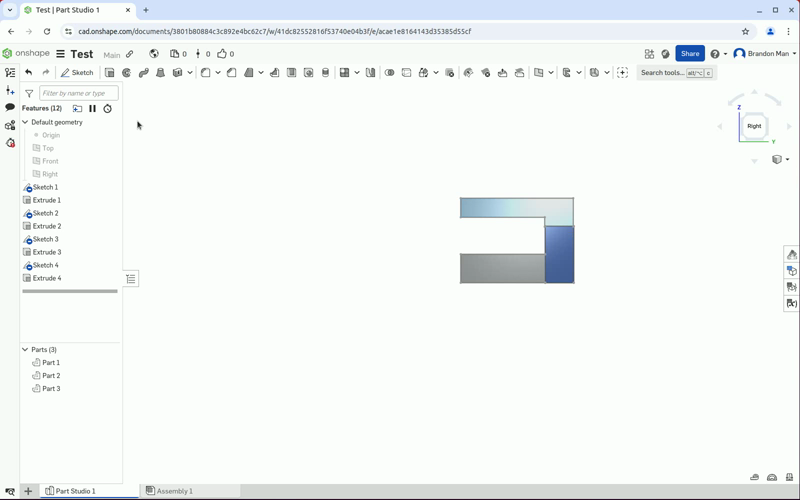
key(shift+h)
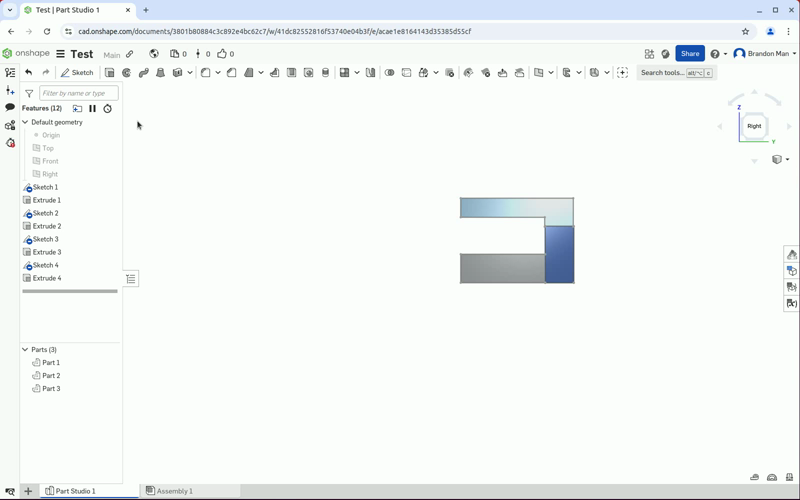
key(shift+7)
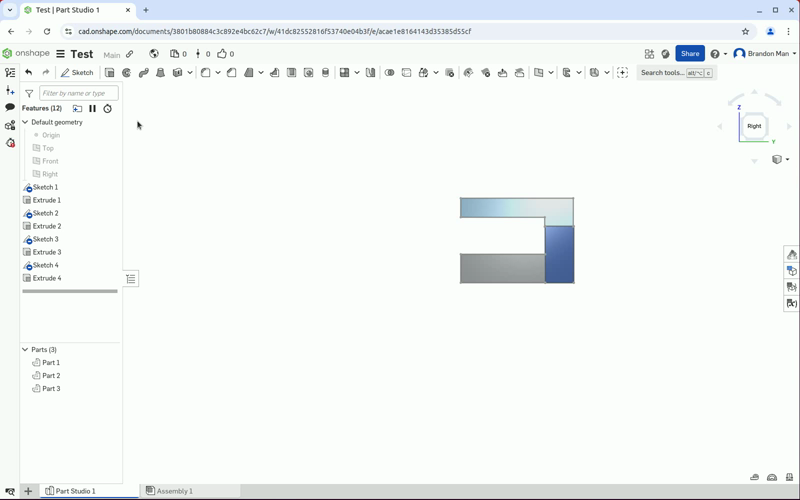
key(right, 2)
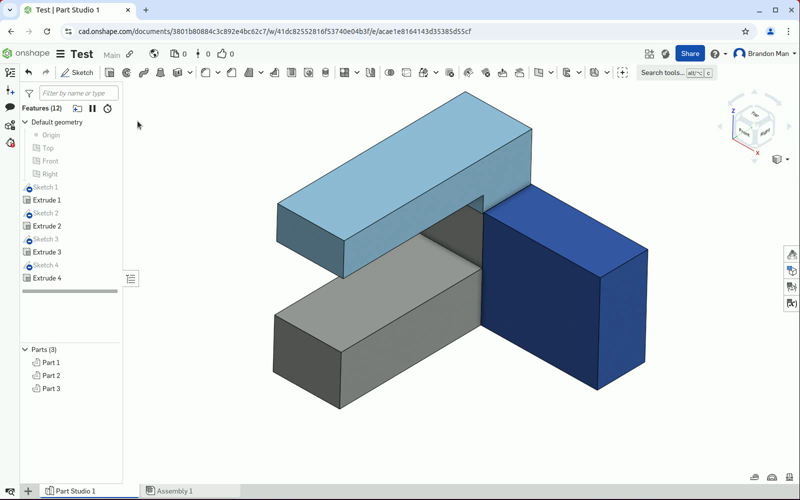
key(down, 2)
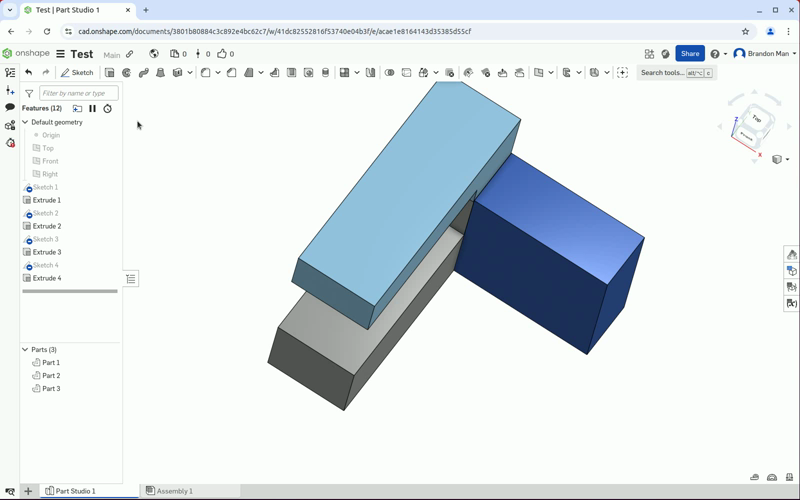
key(up, 2)
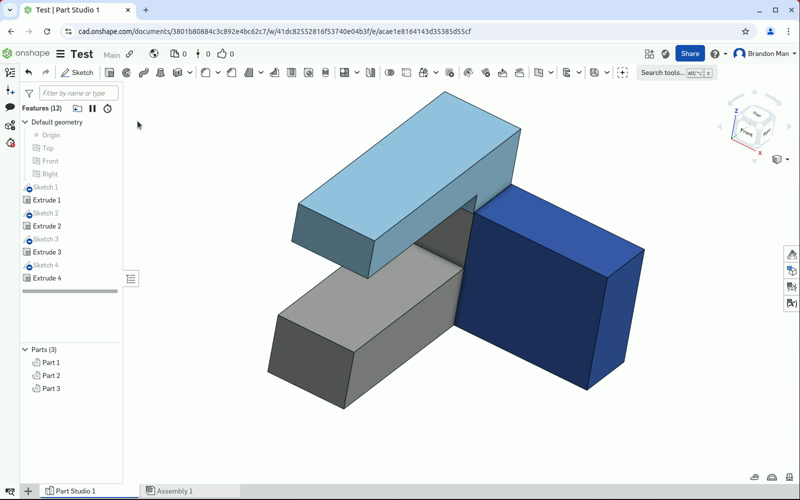
key(left, 2)
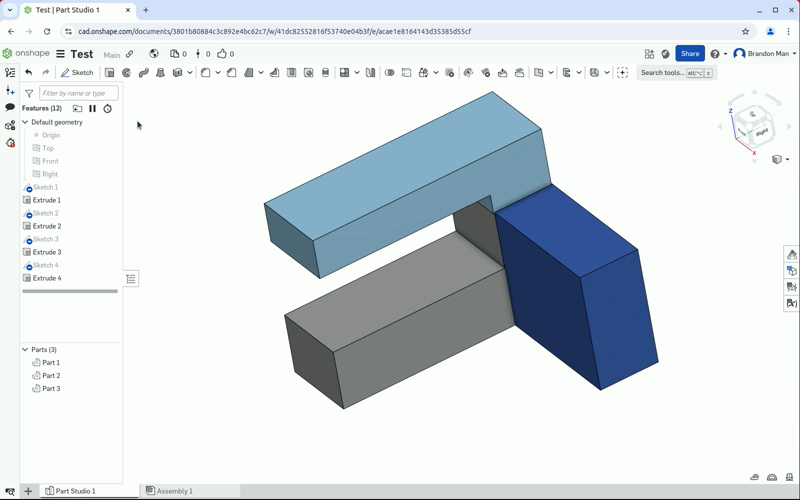
mouse_move(73, 189)
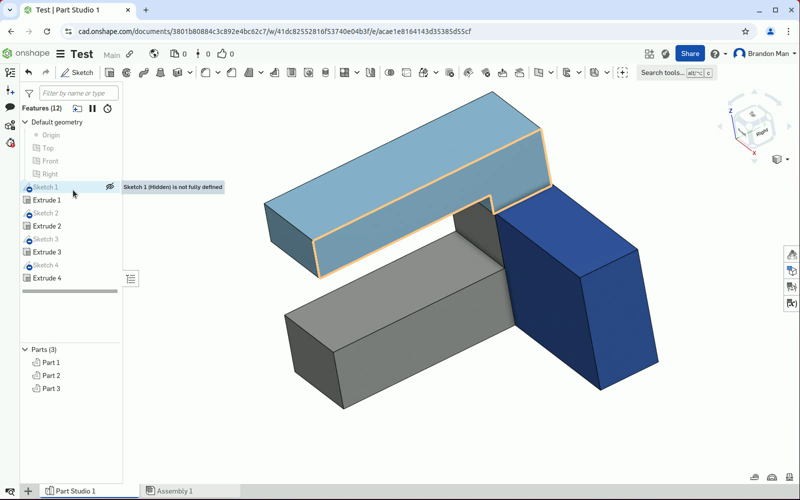
click(73, 189)